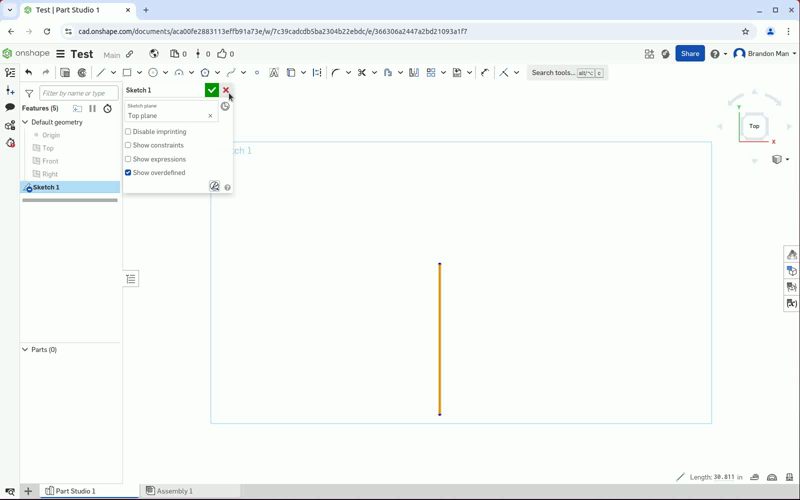
key(shift+h)
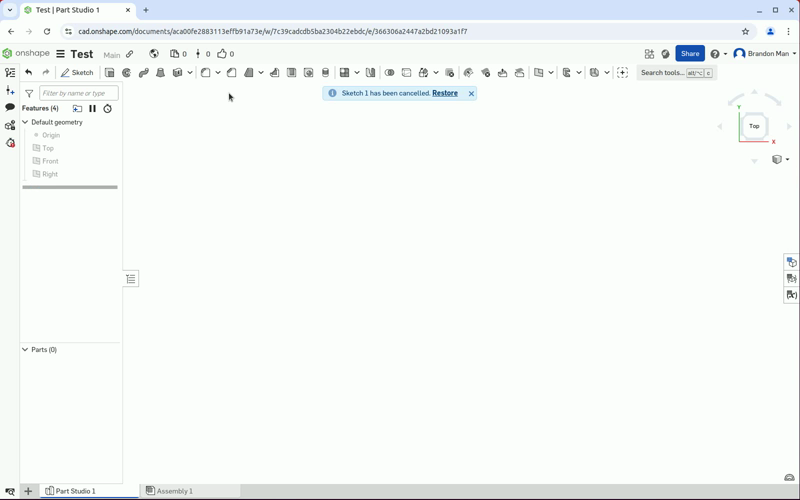
mouse_move(73, 352)
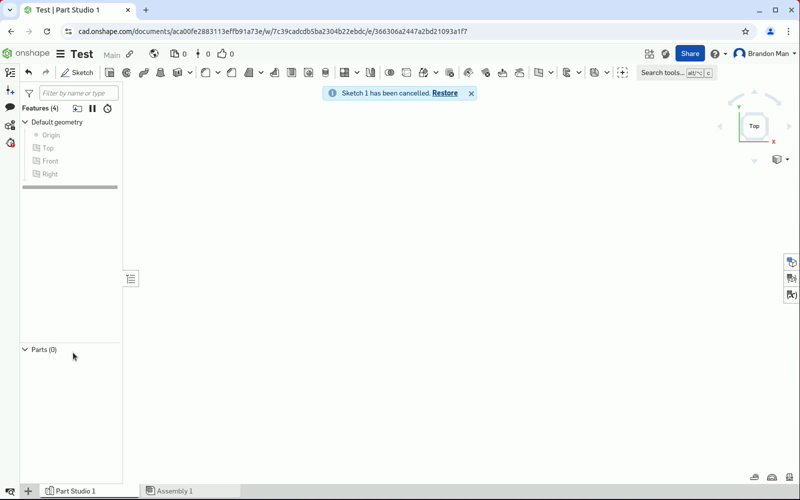
key(y)
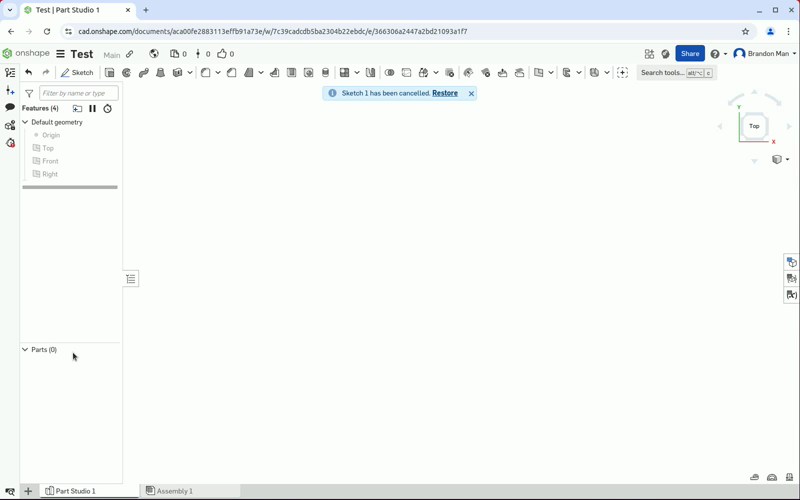
key(shift+p)
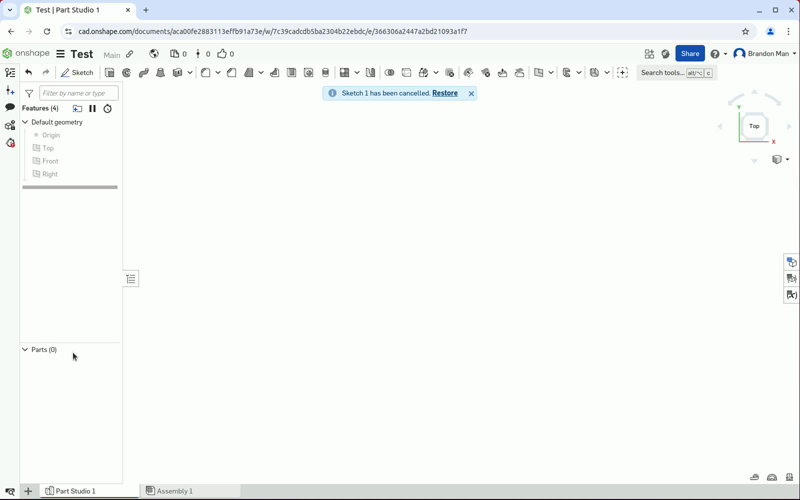
key(space)
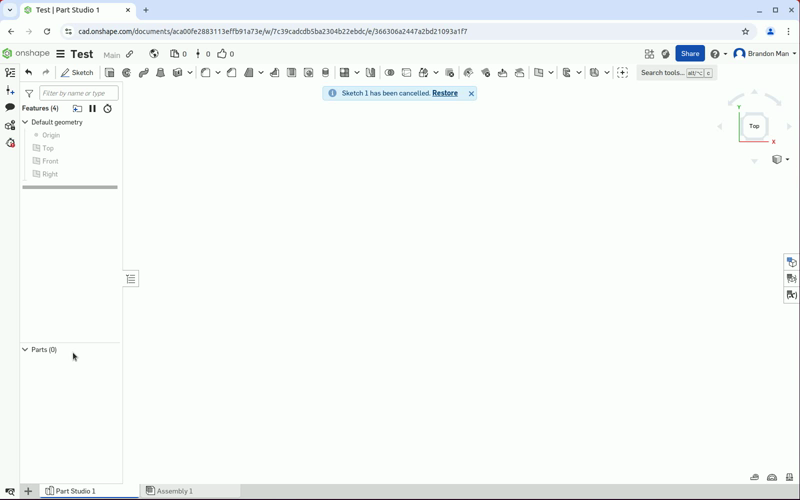
key_down(shift)
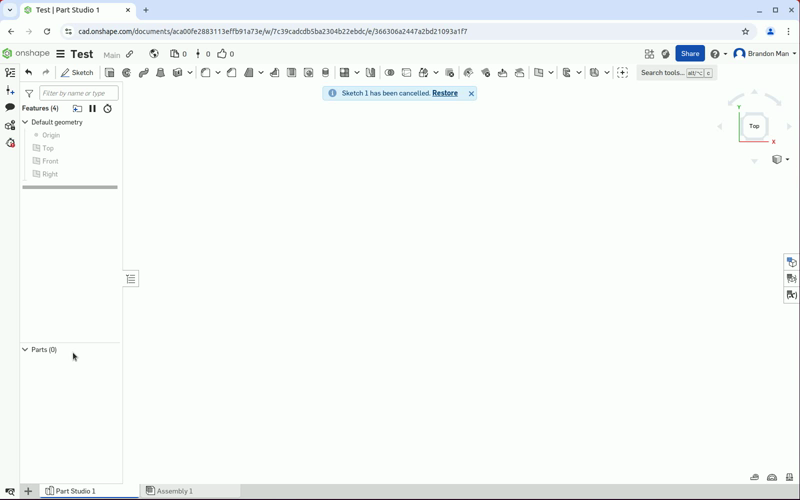
key(up)
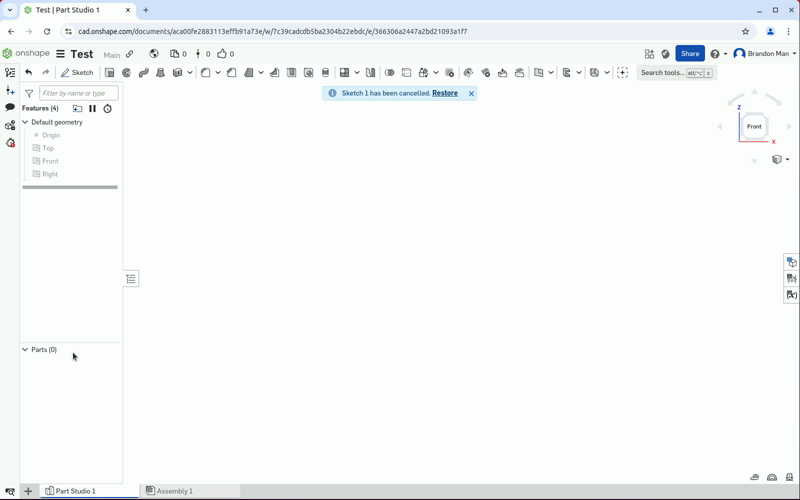
key_up(shift)
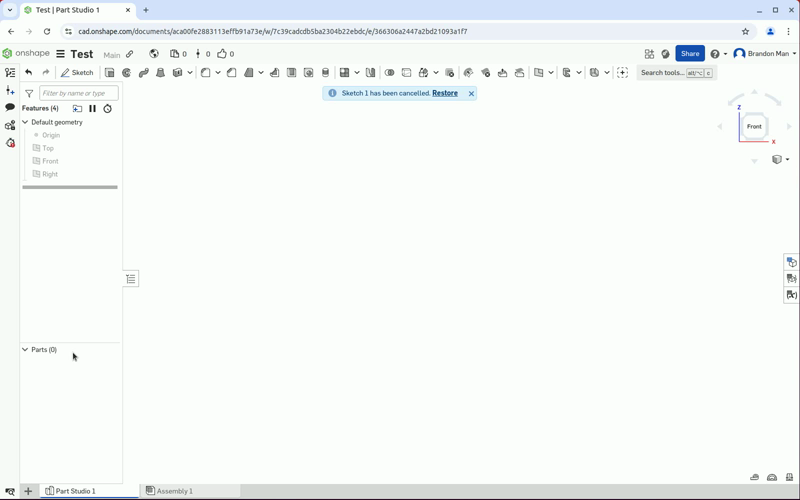
key(space)
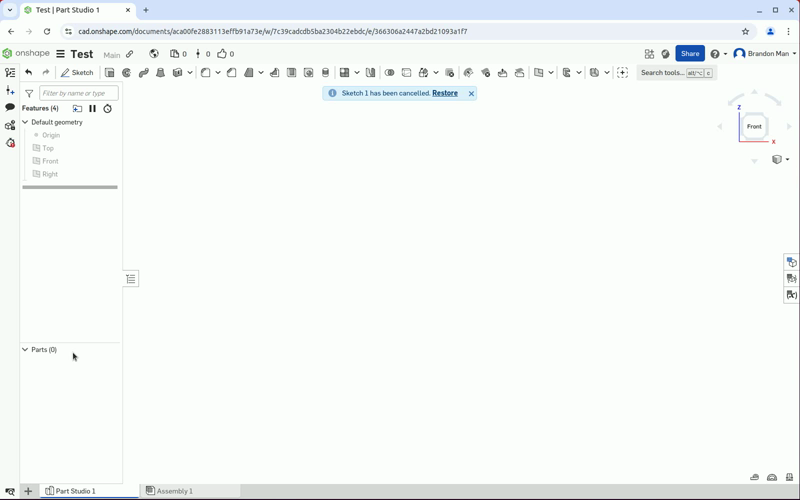
key_down(shift)
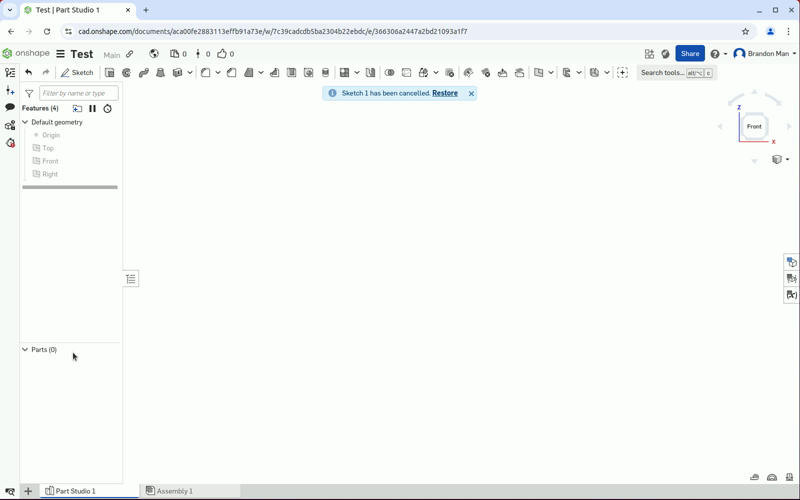
key(left)
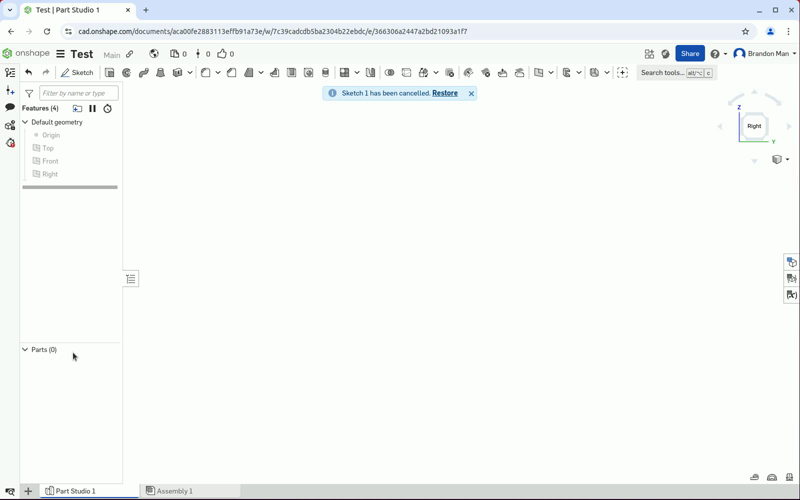
key_up(shift)
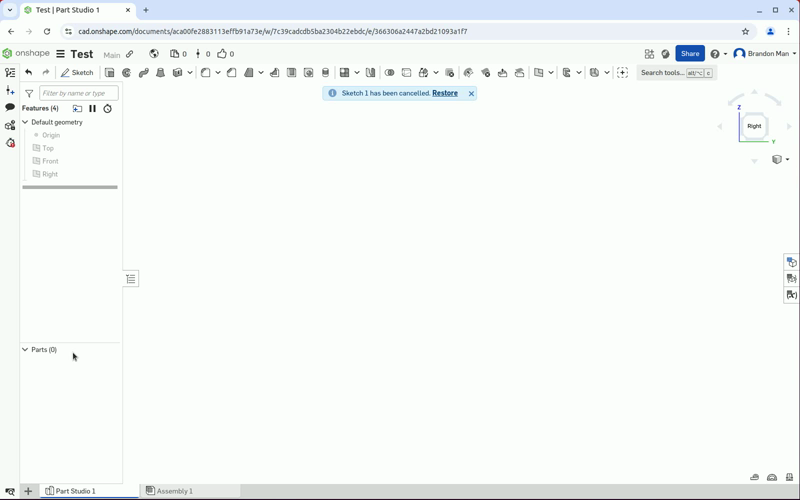
mouse_move(73, 352)
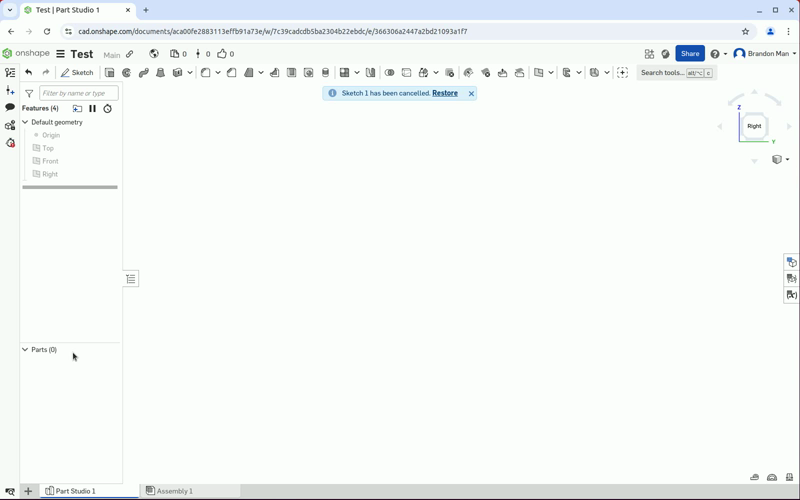
key(shift+y)
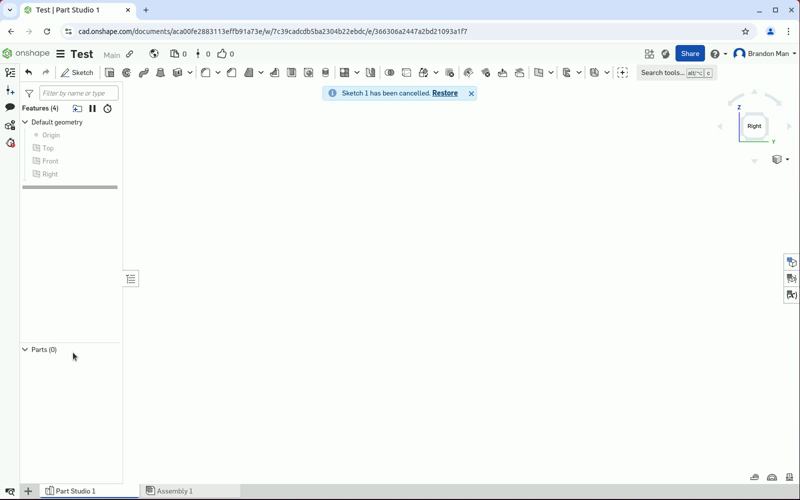
key(shift+s)
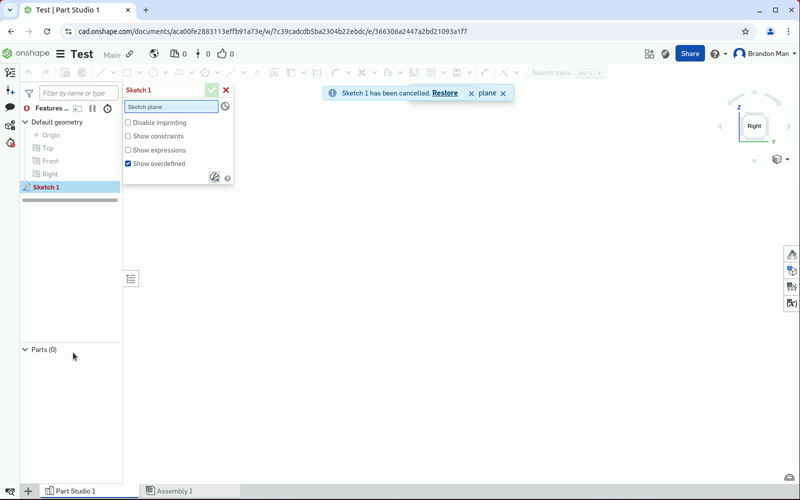
mouse_move(73, 176)
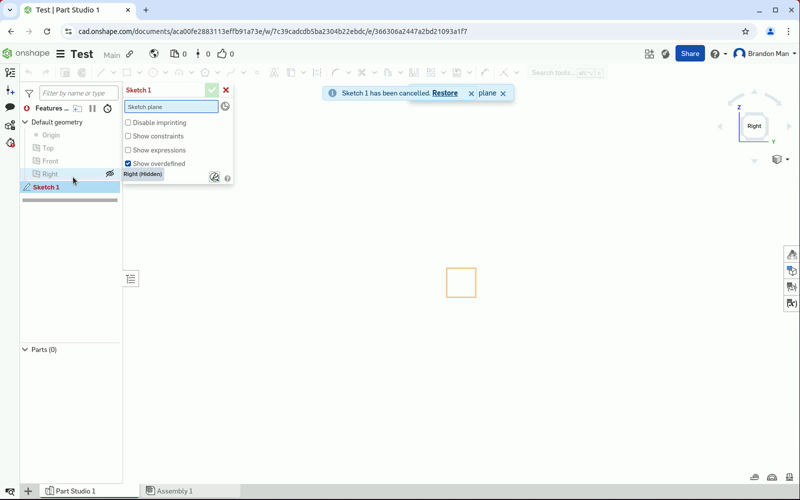
click(73, 176)
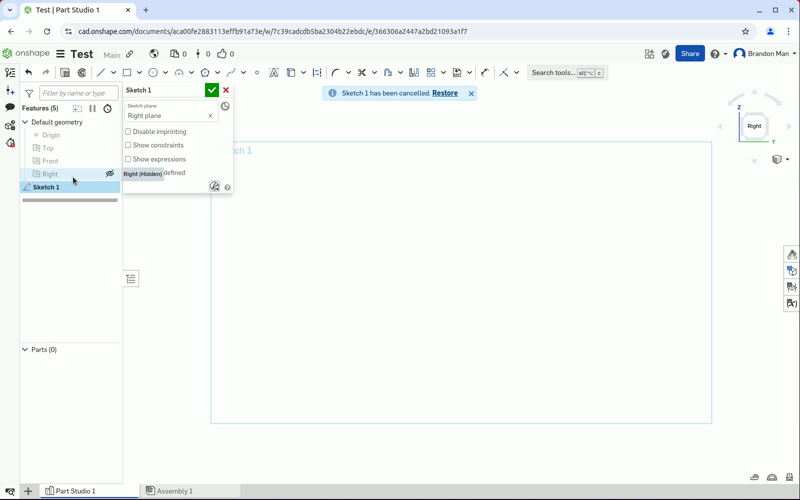
mouse_move(73, 352)
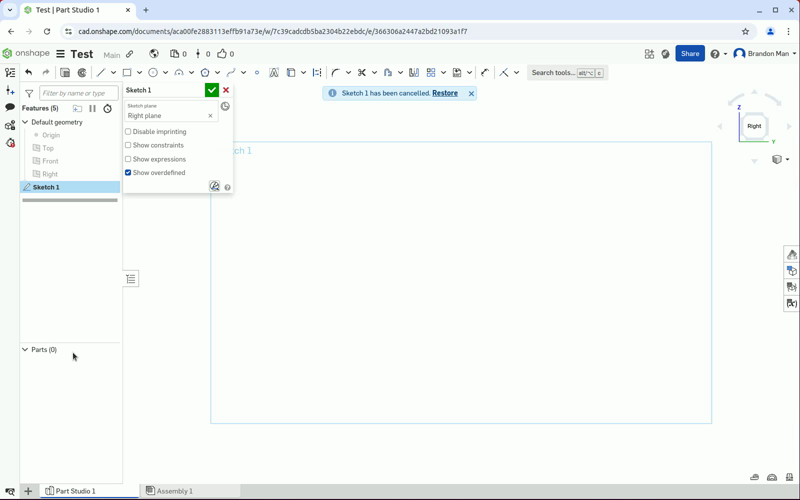
key(y)
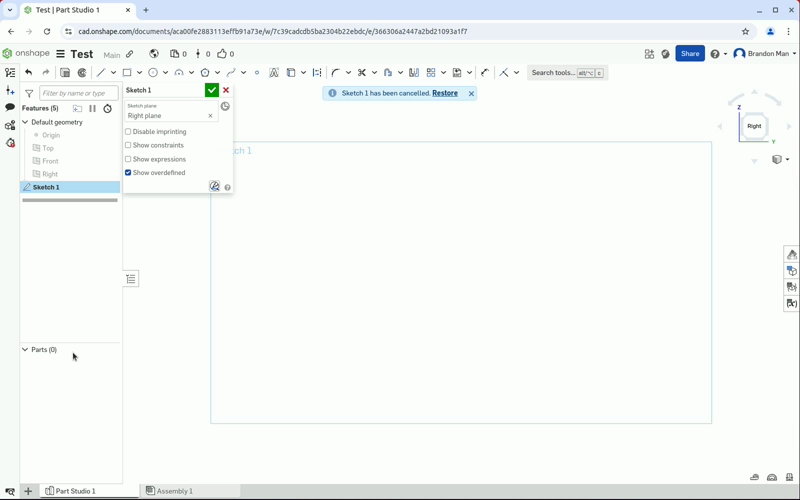
key(l)
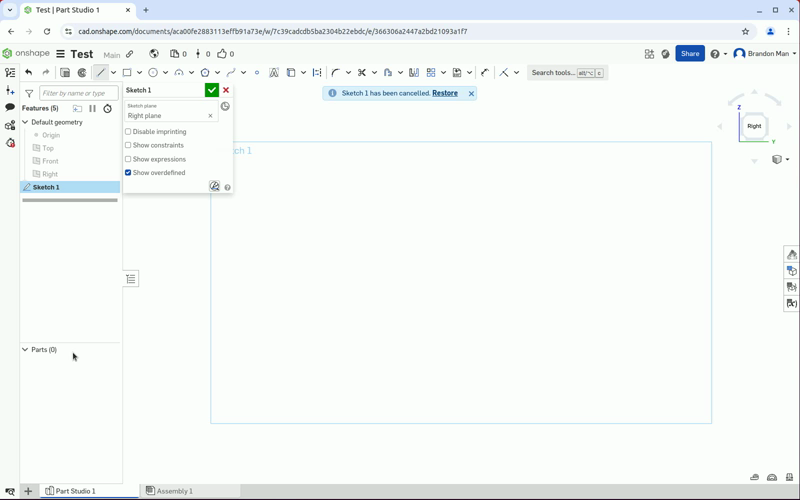
key_down(shift)
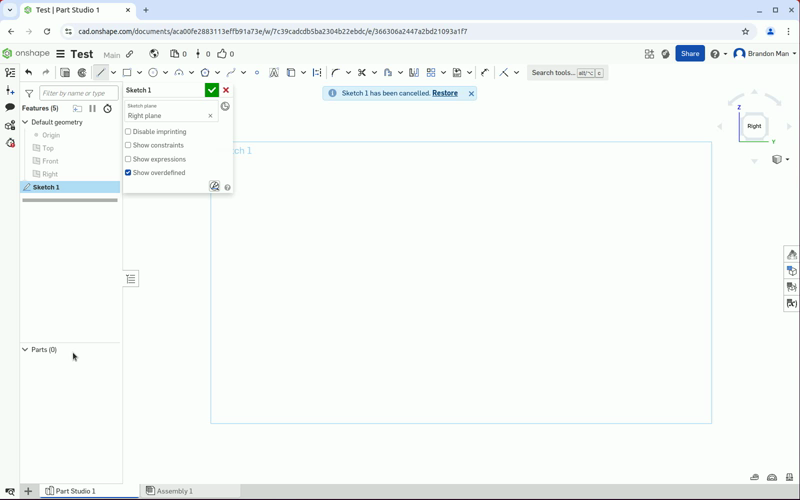
mouse_move(348, 282)
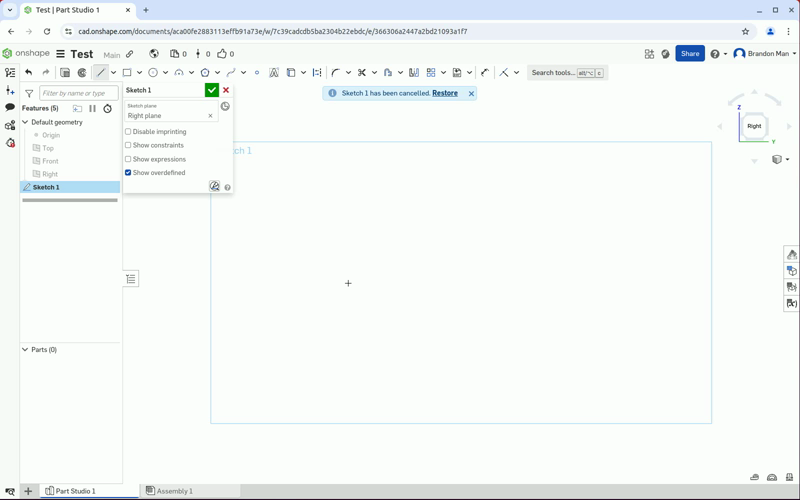
click(348, 282)
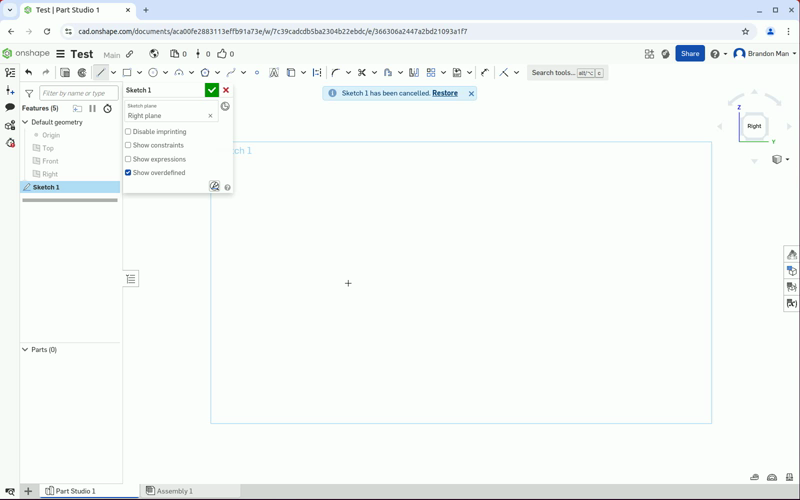
key_up(shift)
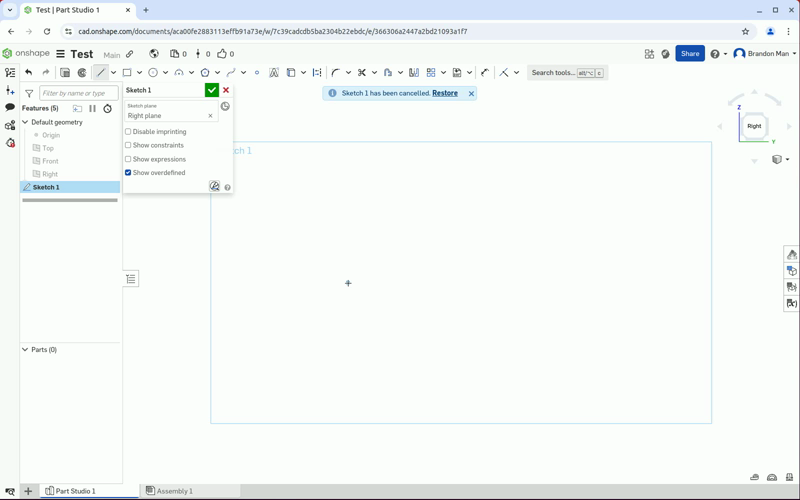
key_down(shift)
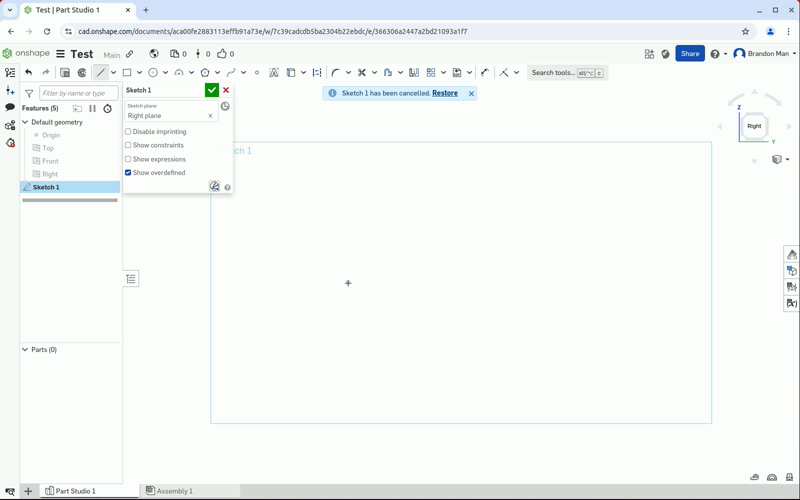
mouse_move(460, 282)
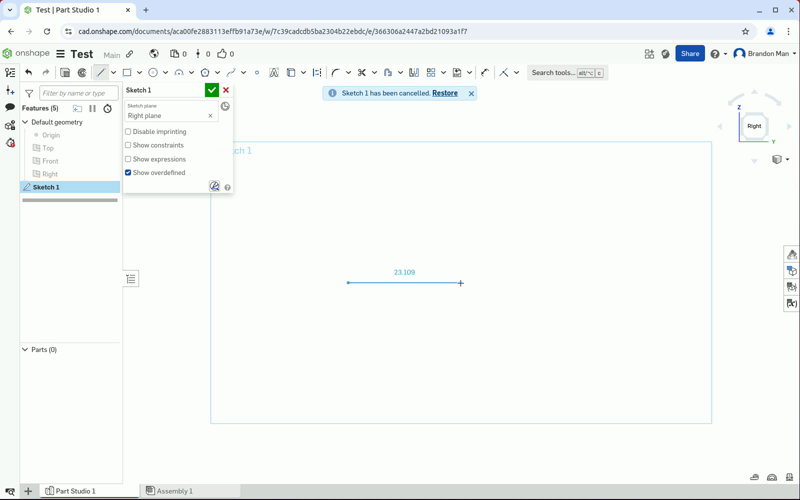
click(460, 282)
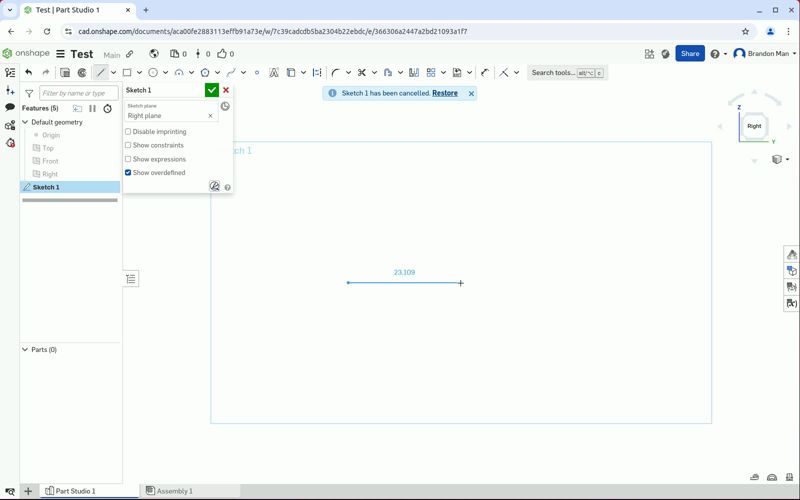
key_up(shift)
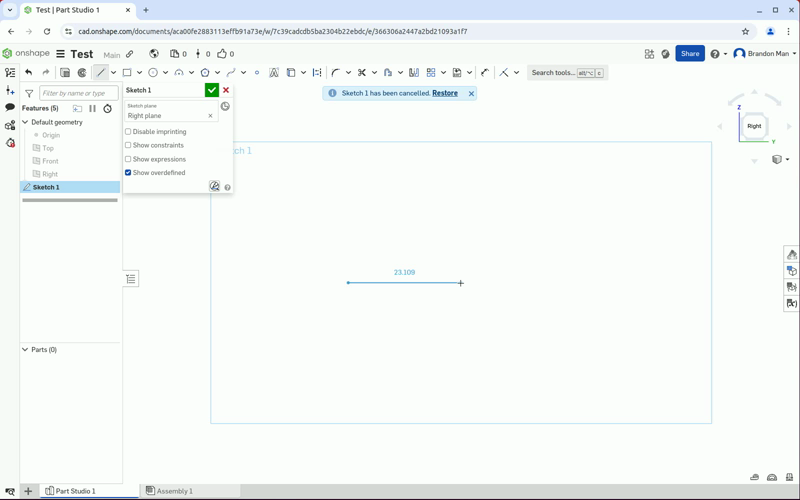
key_down(shift)
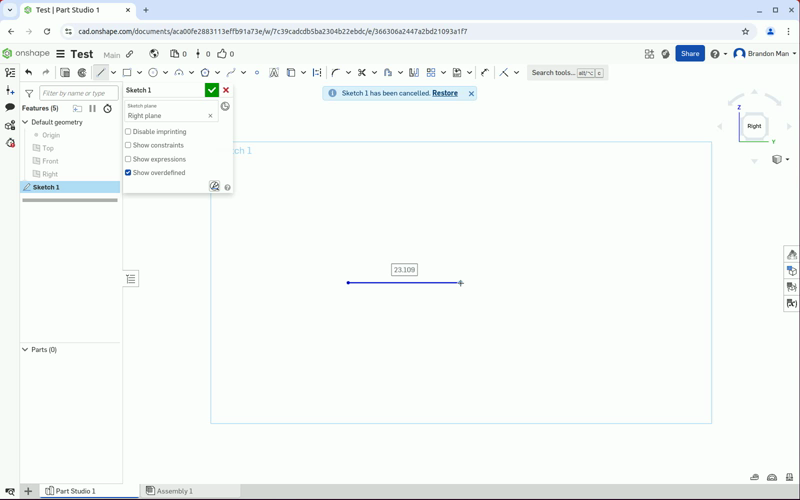
mouse_move(490, 282)
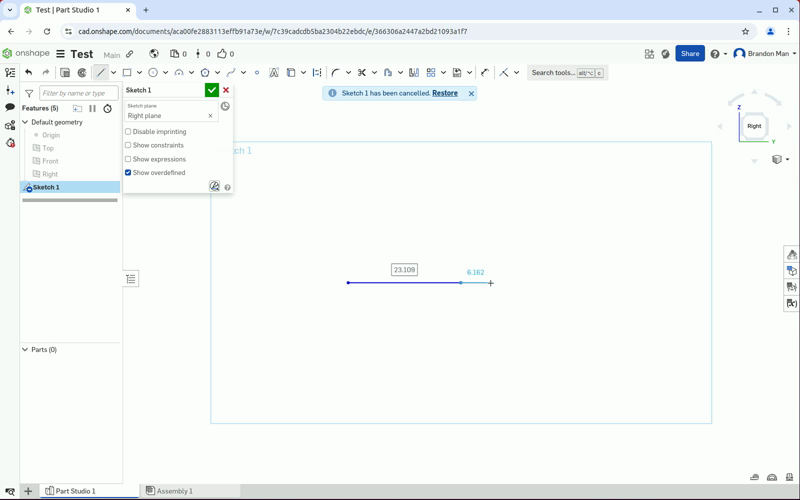
mouse_move(460, 228)
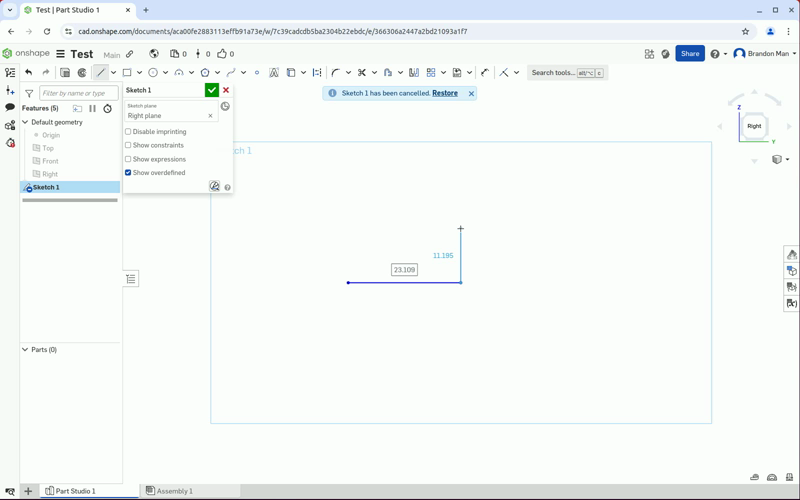
click(460, 228)
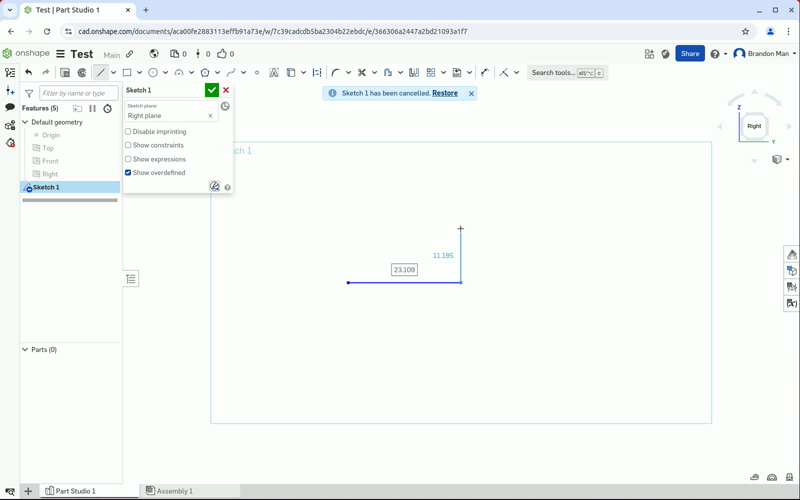
key_up(shift)
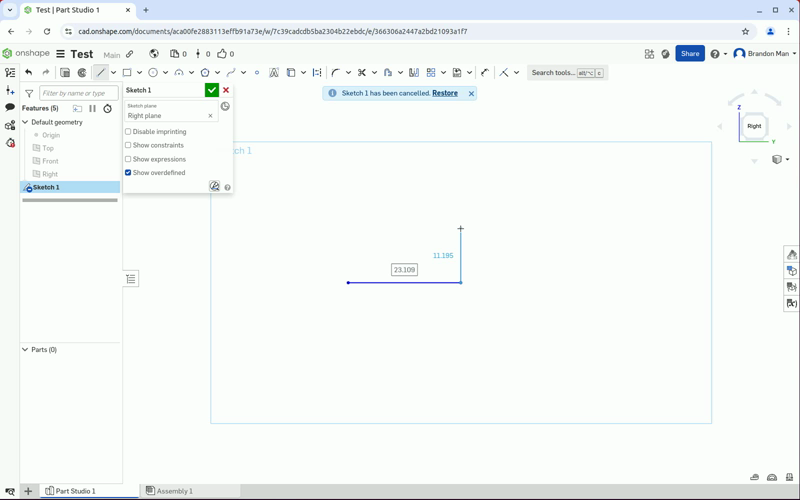
key_down(shift)
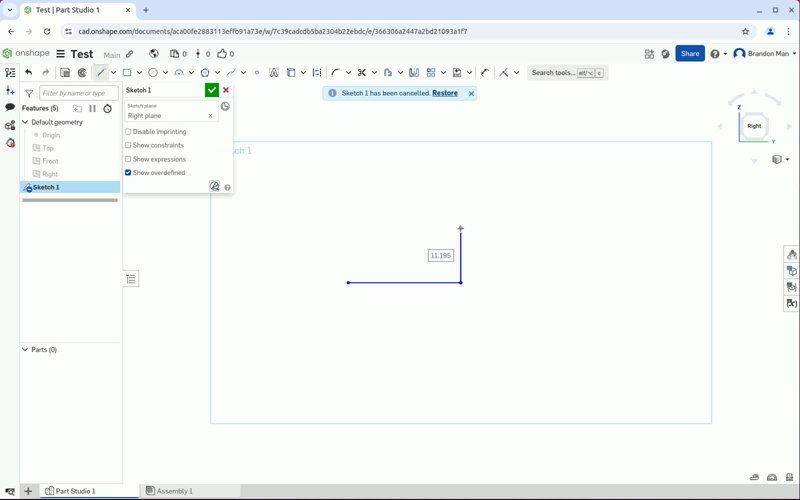
mouse_move(348, 228)
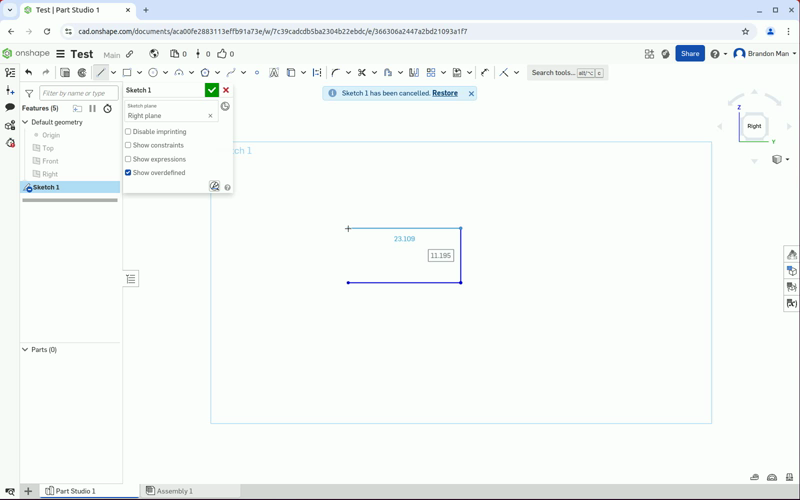
click(348, 228)
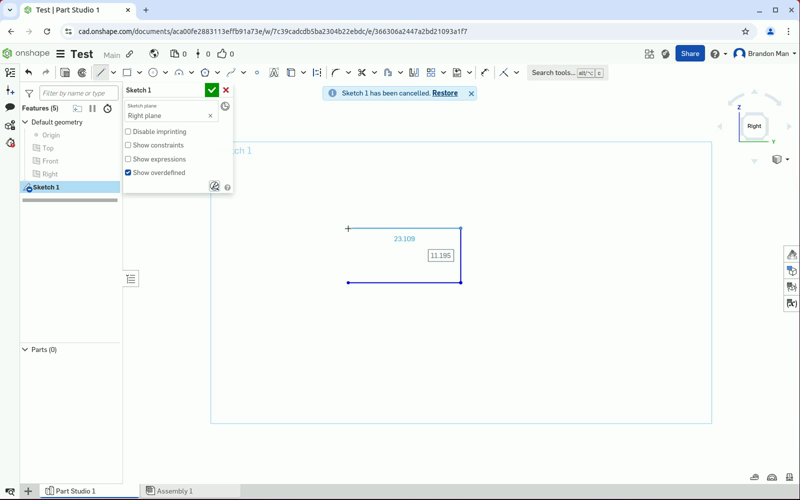
key_up(shift)
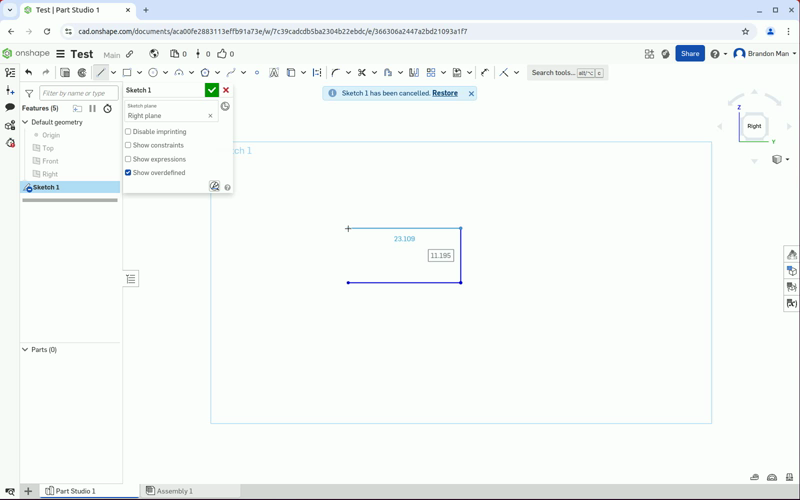
mouse_move(378, 228)
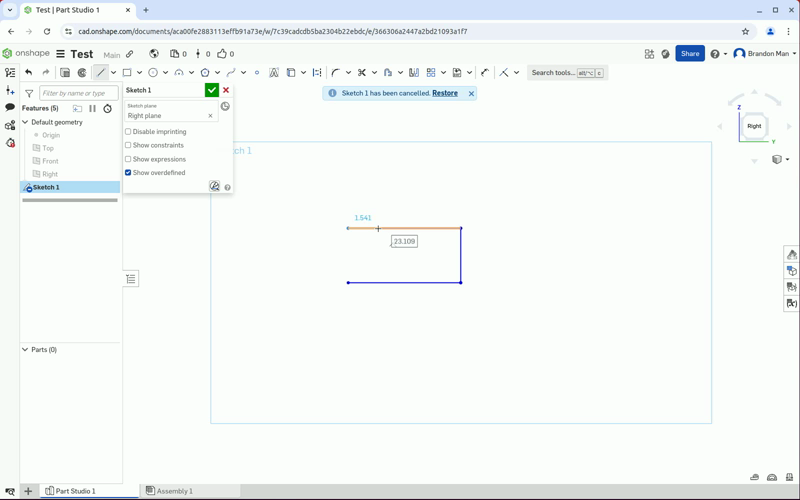
key_down(shift)
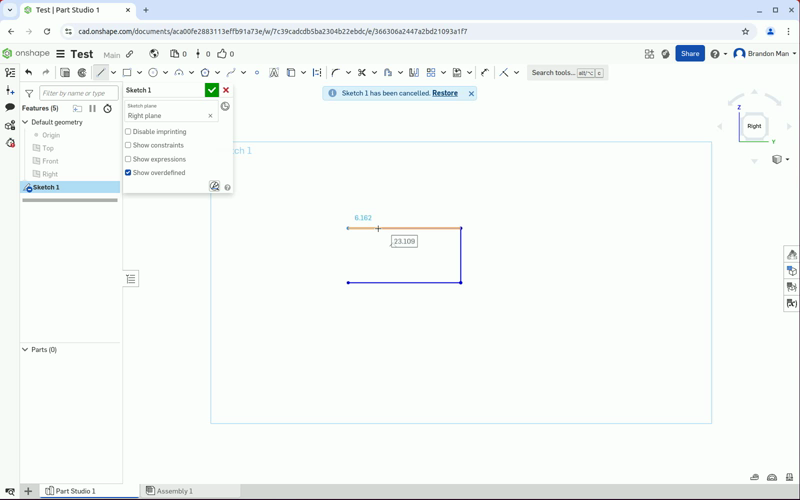
mouse_move(348, 282)
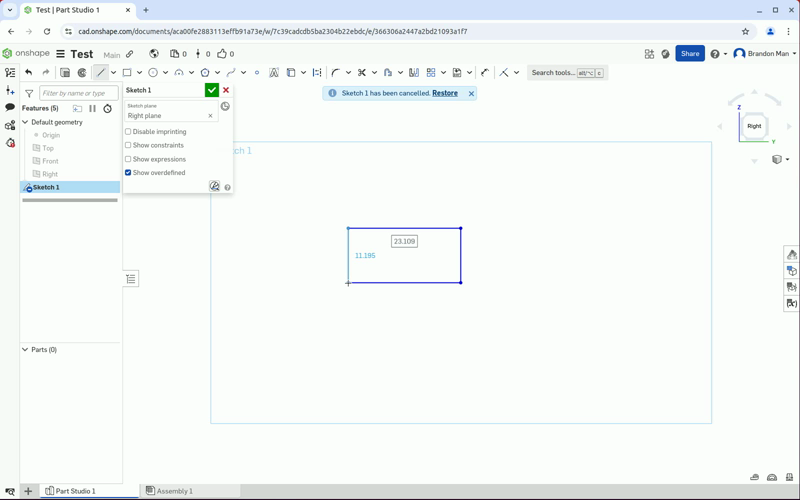
key_up(shift)
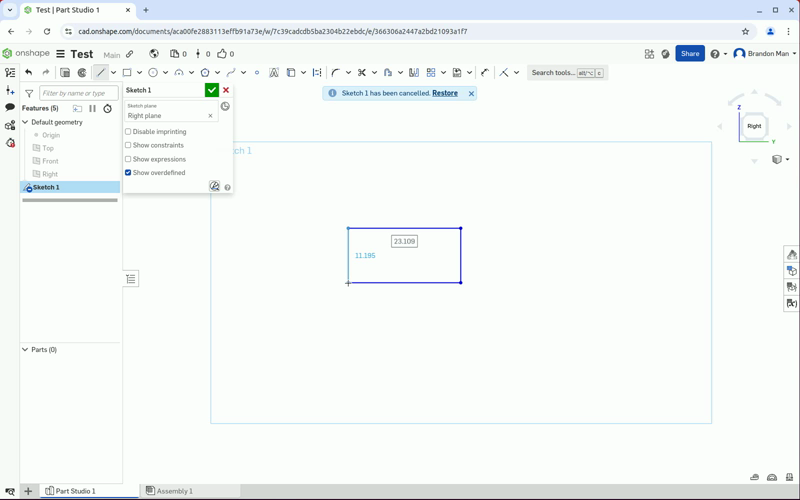
click(348, 282)
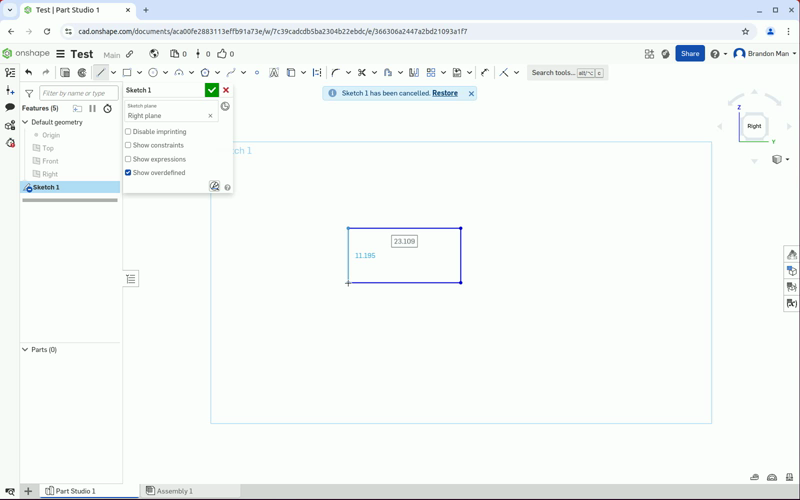
key(esc)
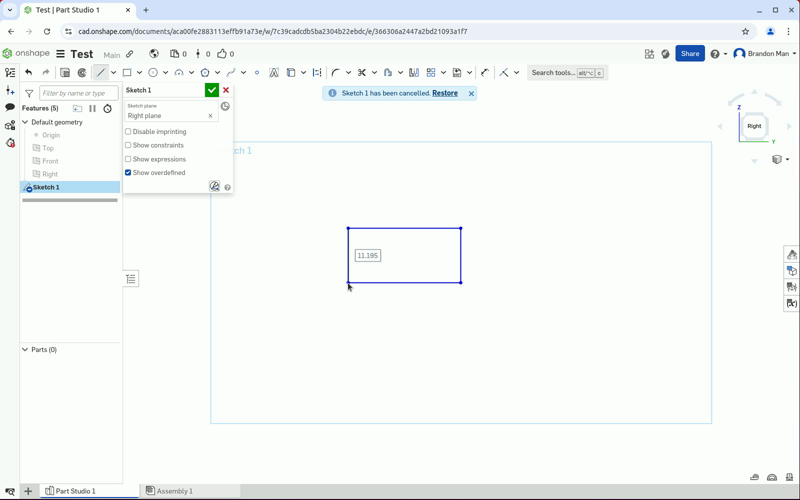
mouse_move(446, 272)
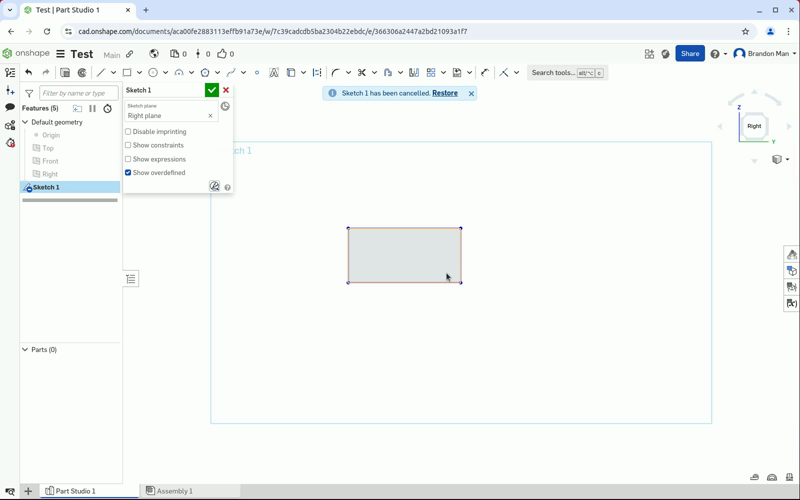
click(446, 272)
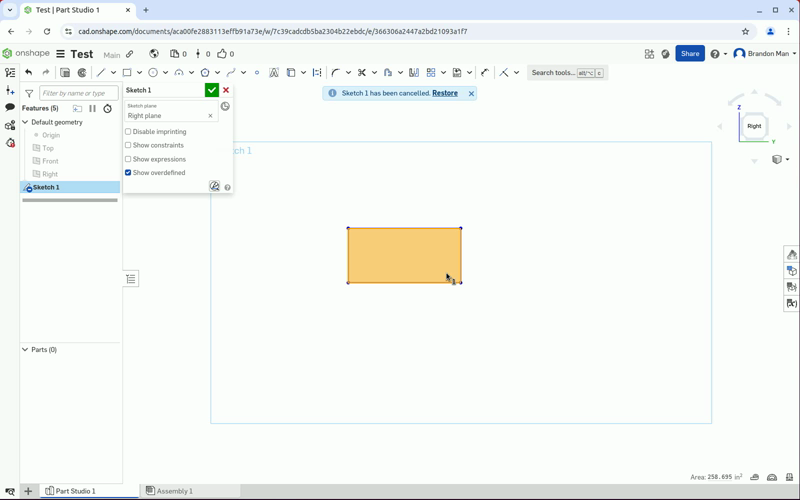
mouse_move(73, 352)
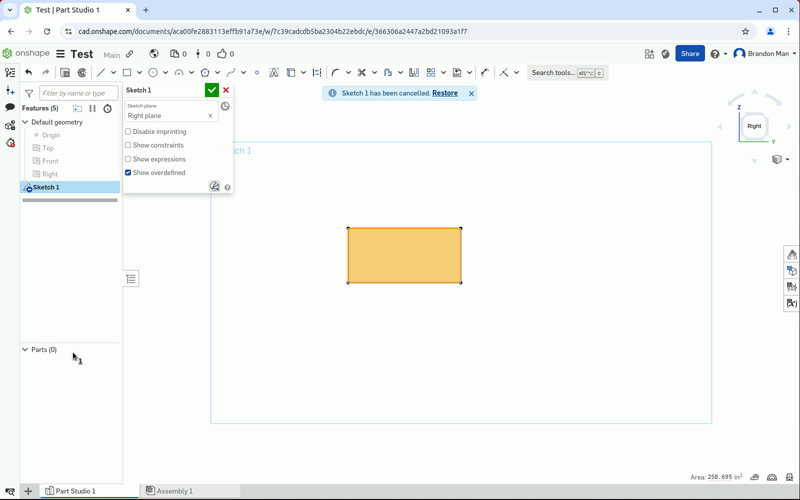
key(shift+y)
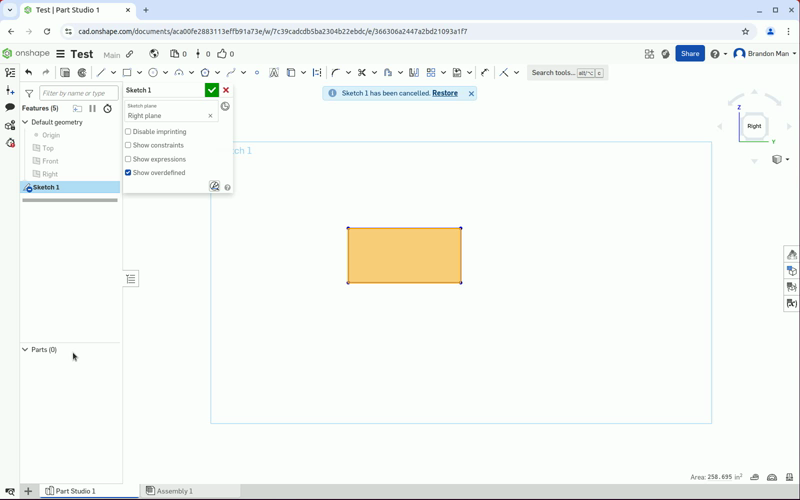
key(shift+e)
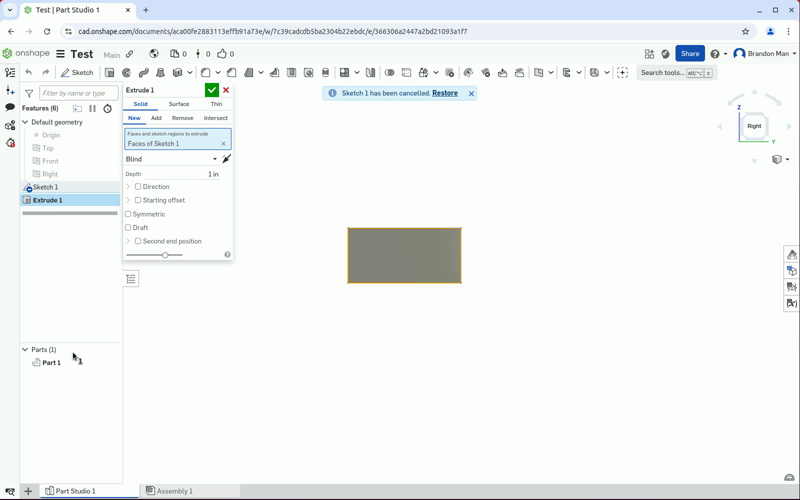
mouse_move(143, 106)
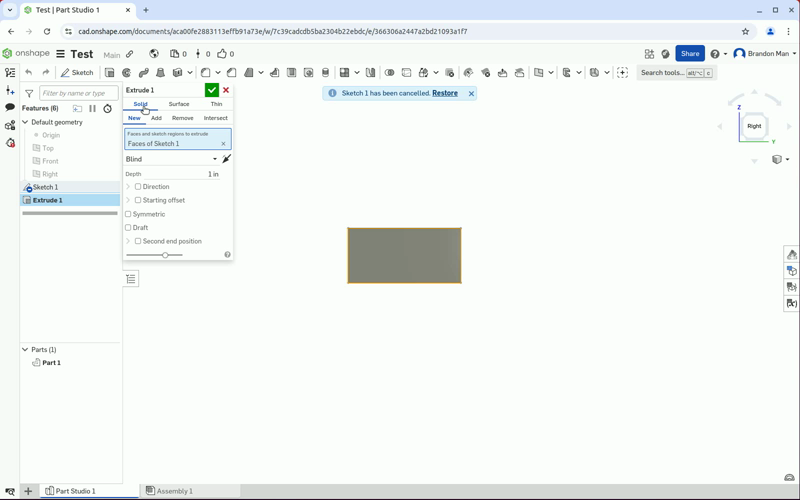
click(143, 106)
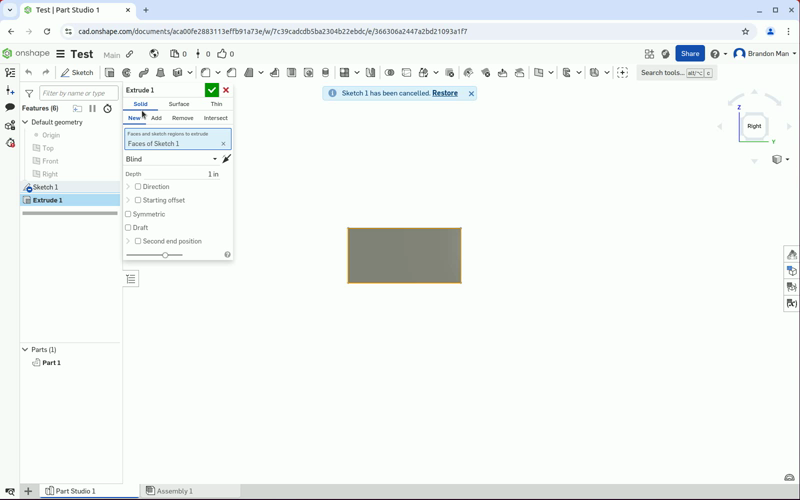
mouse_move(137, 120)
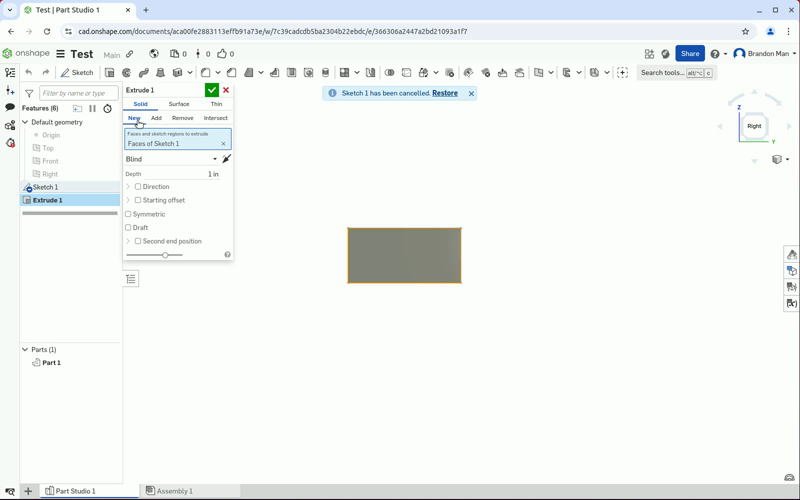
click(137, 120)
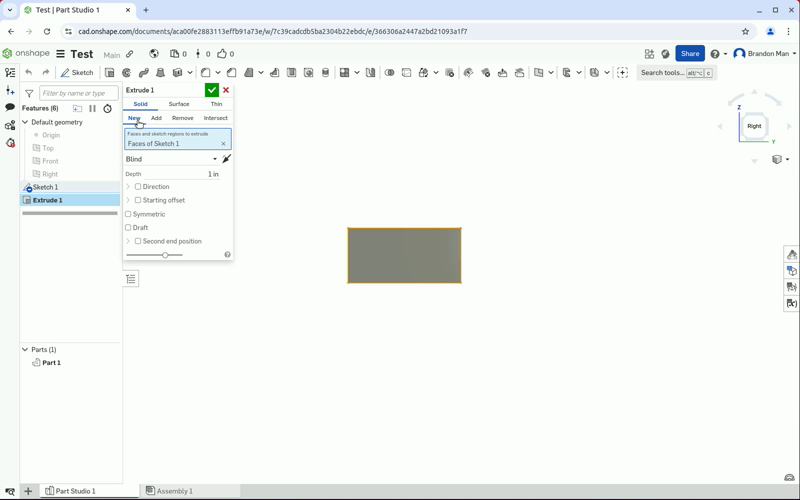
key(tab, 4)
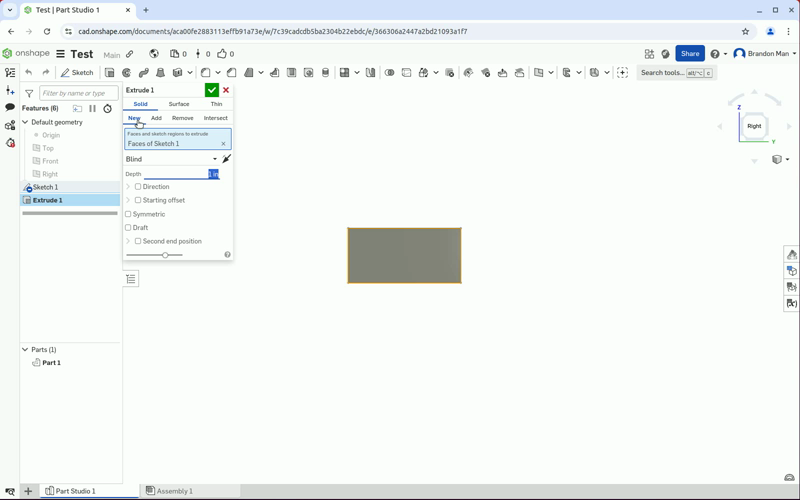
text(0.241)
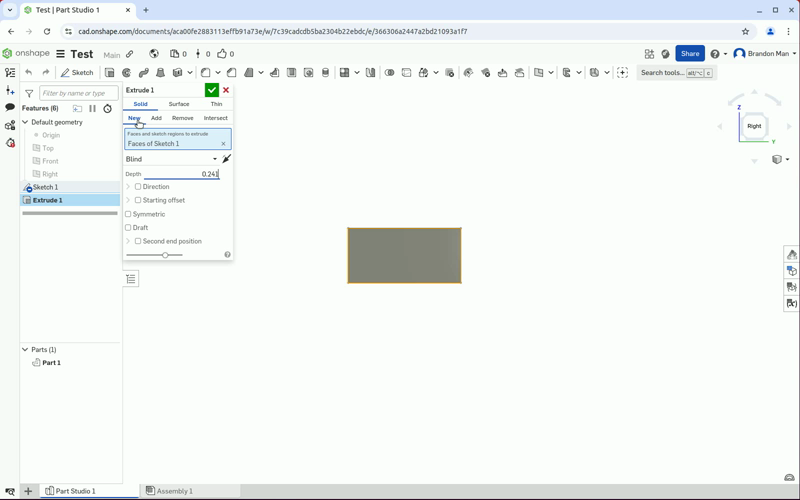
key(enter)
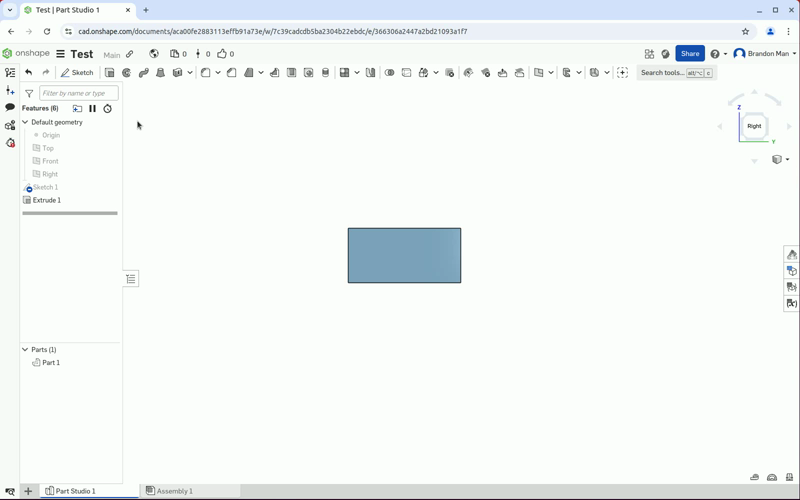
key(shift+h)
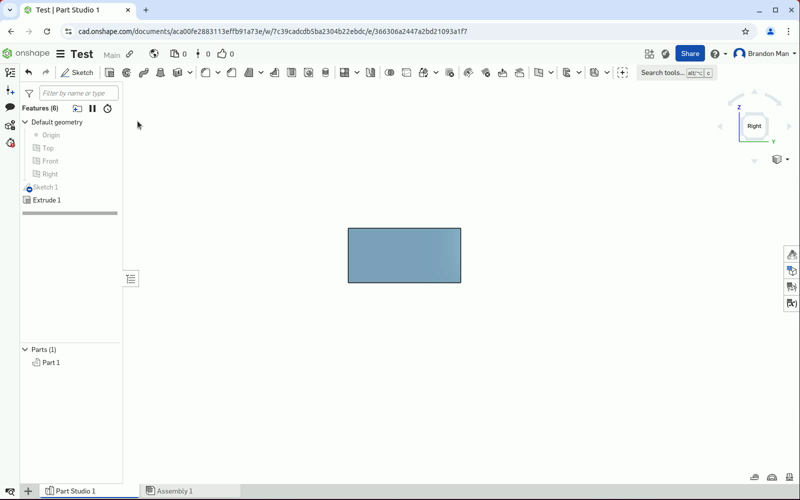
key(shift+h)
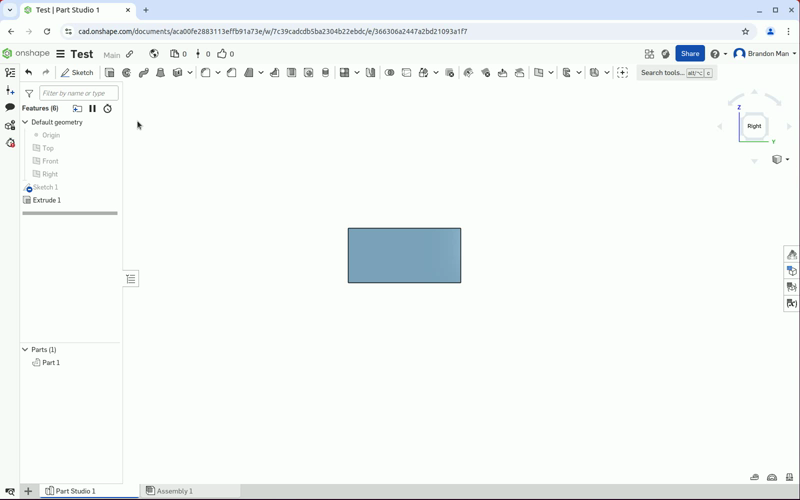
mouse_move(73, 189)
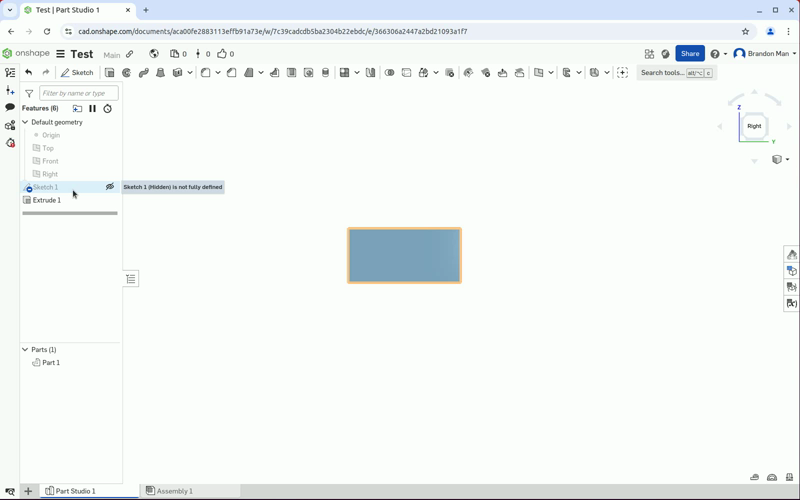
click(73, 189)
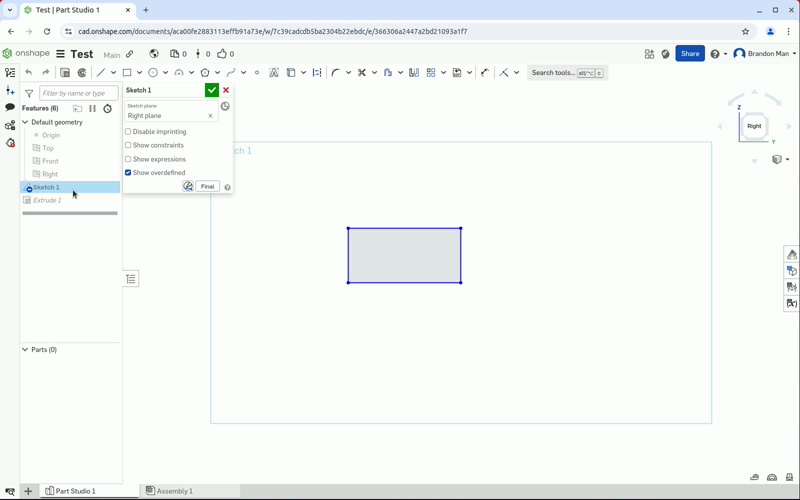
mouse_move(229, 92)
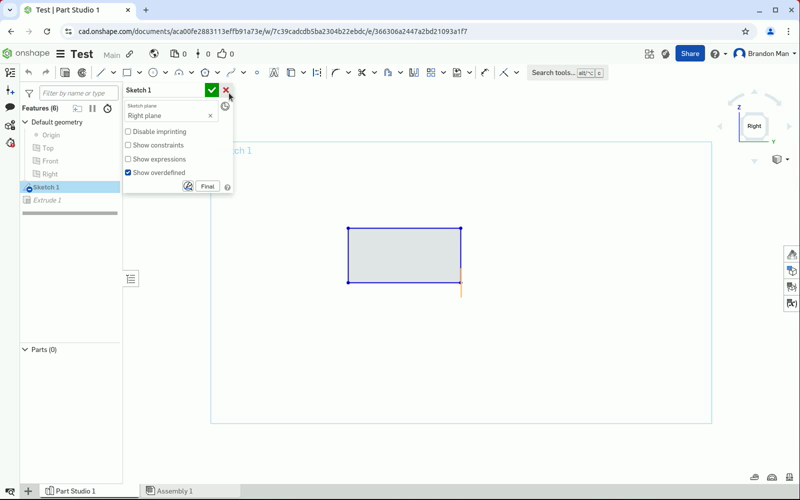
click(229, 92)
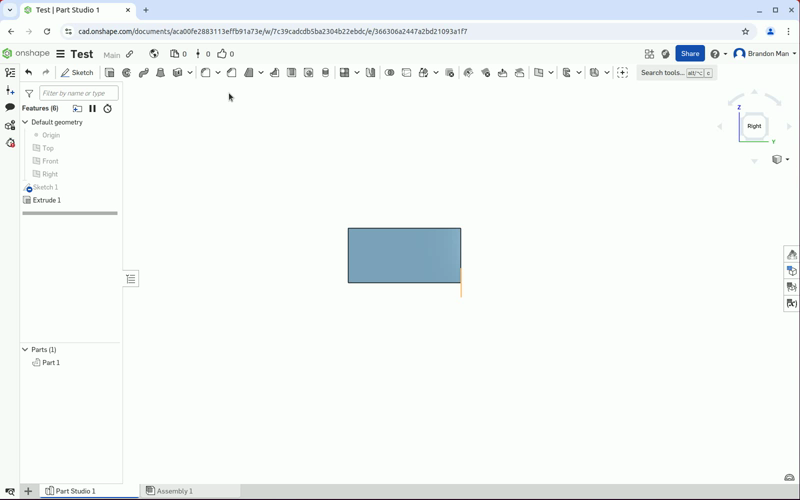
mouse_move(541, 75)
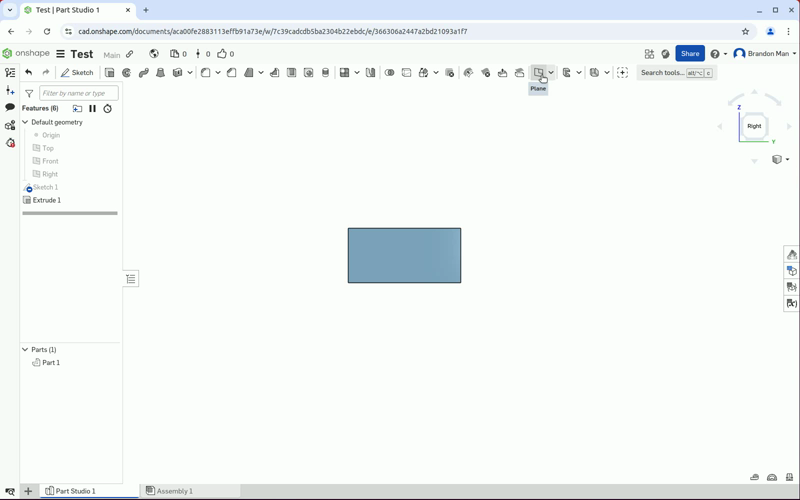
click(541, 75)
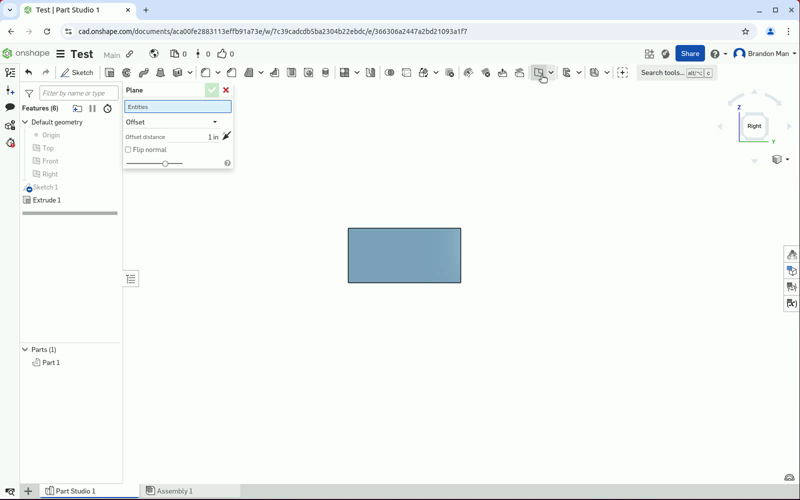
mouse_move(73, 176)
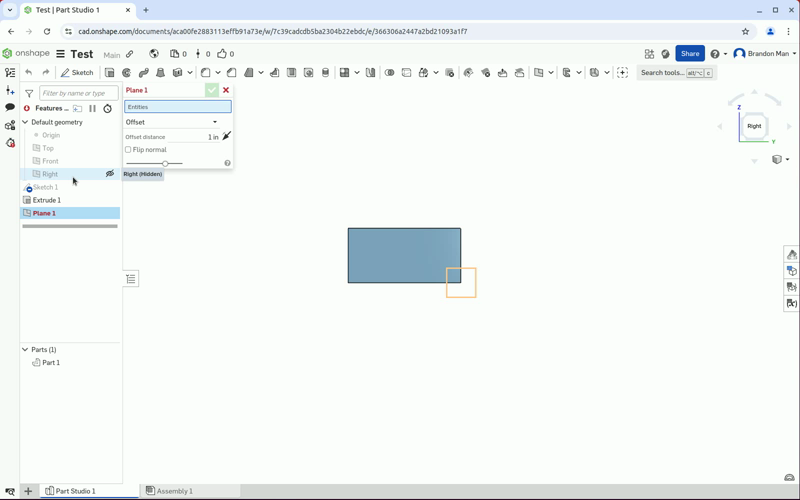
click(73, 176)
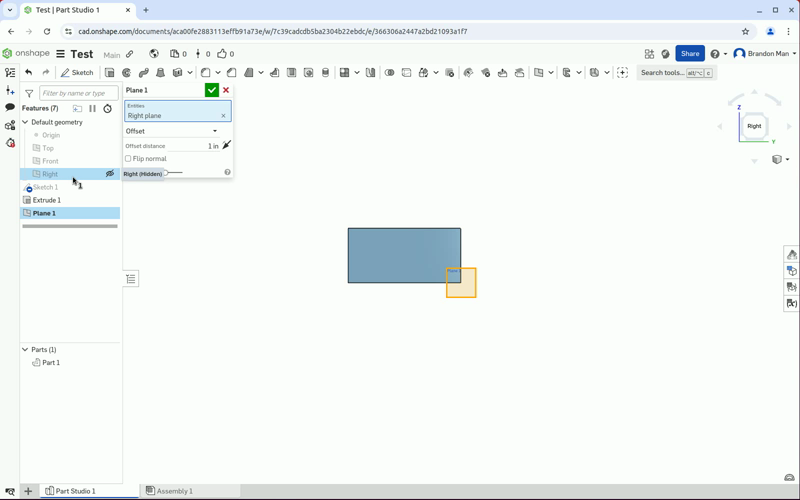
key(tab, 2)
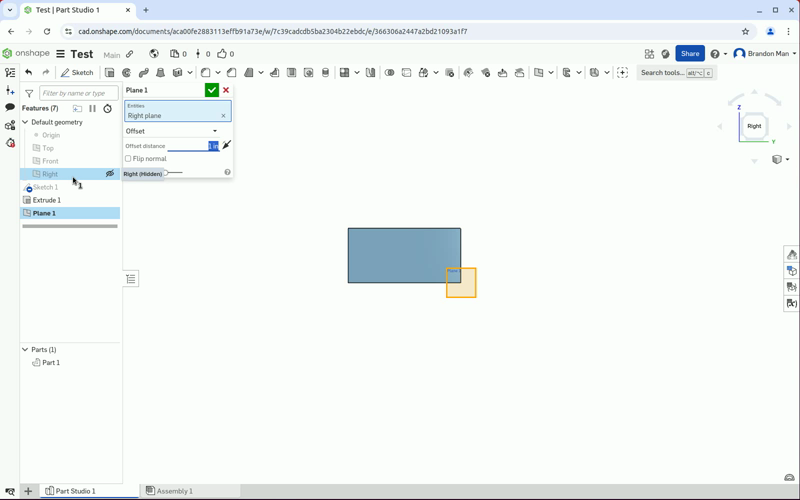
text(0.246)
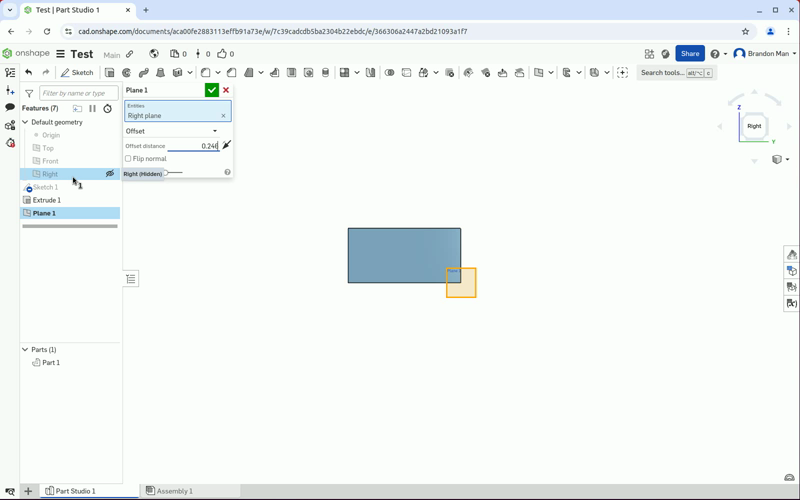
key(enter, 2)
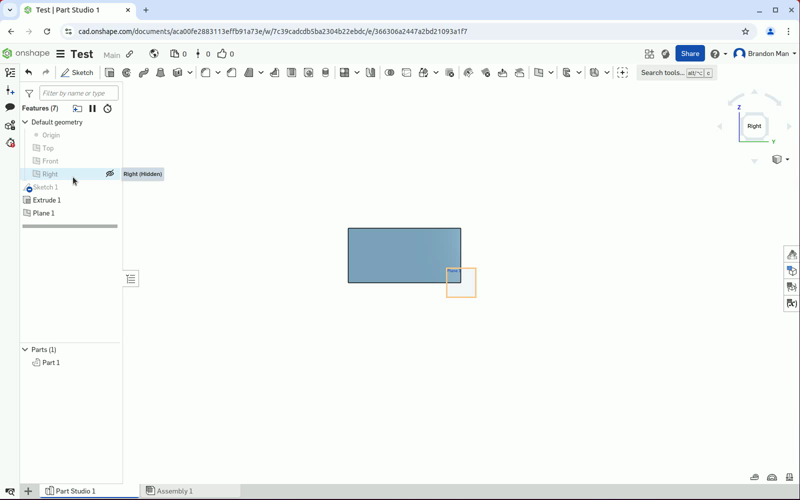
key(shift+s)
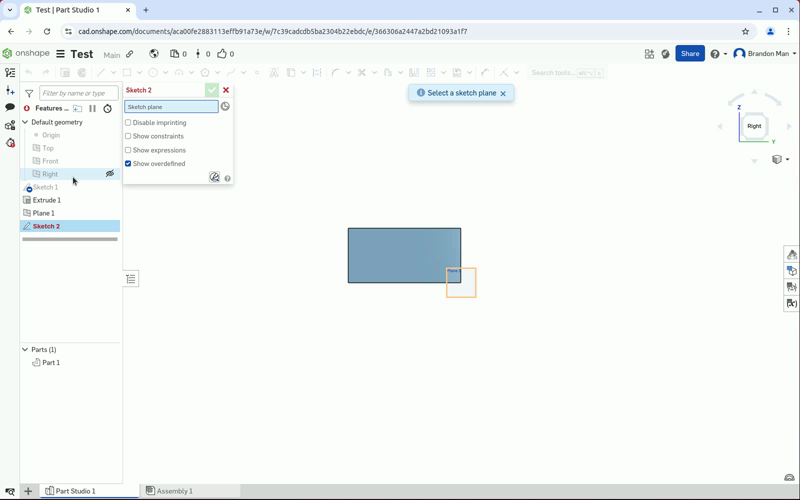
mouse_move(73, 215)
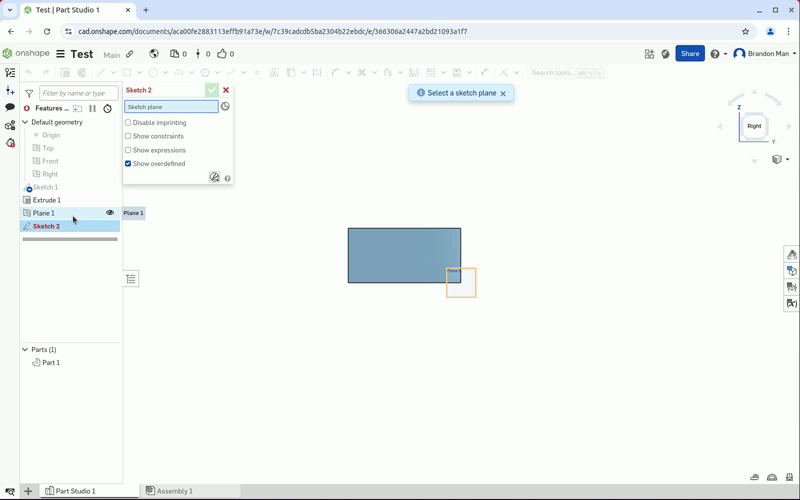
click(73, 215)
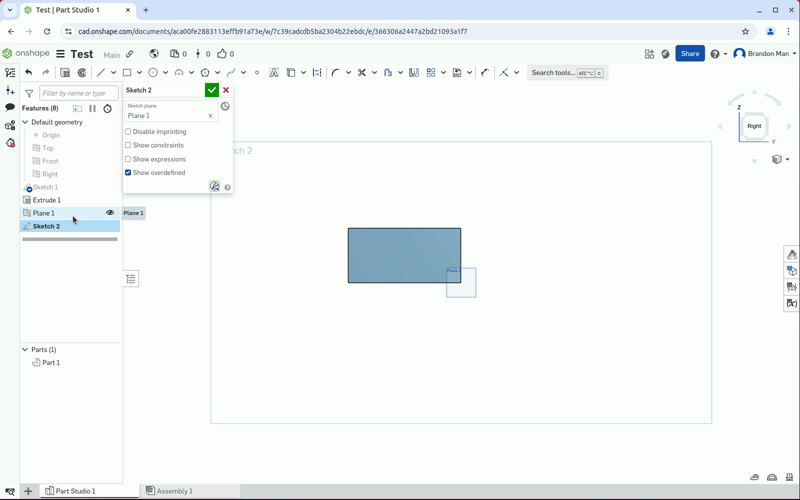
mouse_move(73, 352)
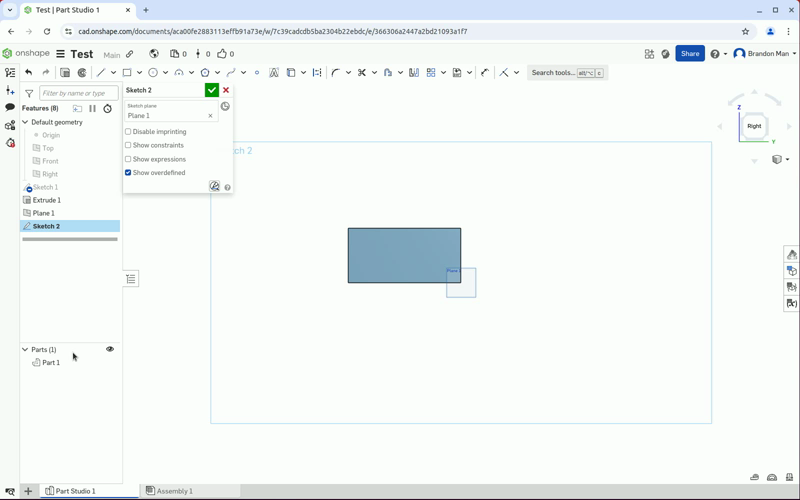
key(y)
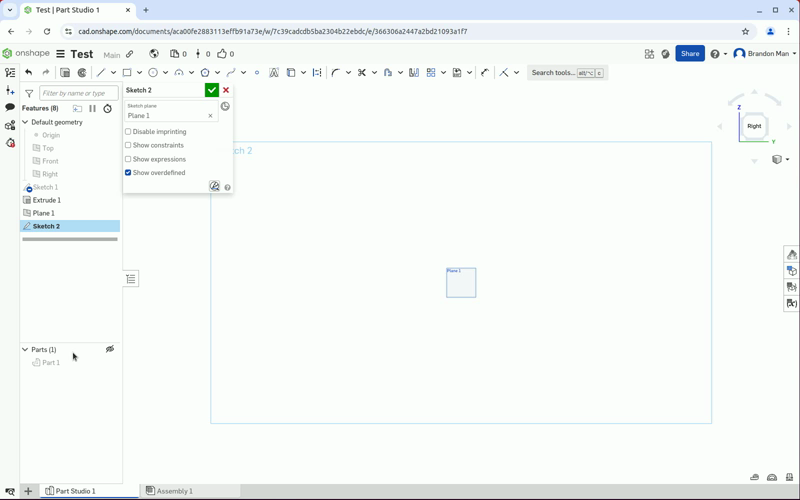
key(l)
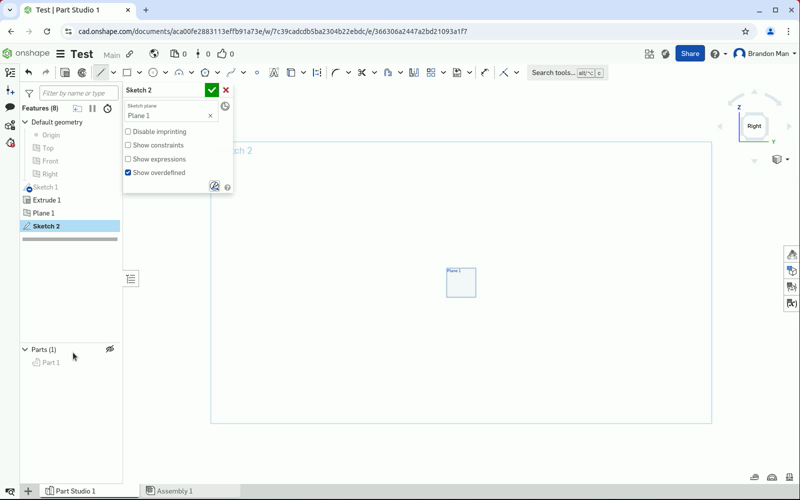
key_down(shift)
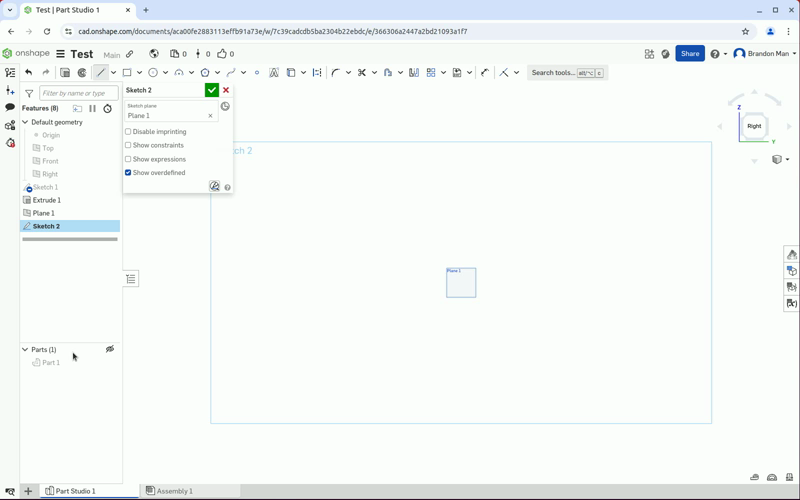
mouse_move(348, 282)
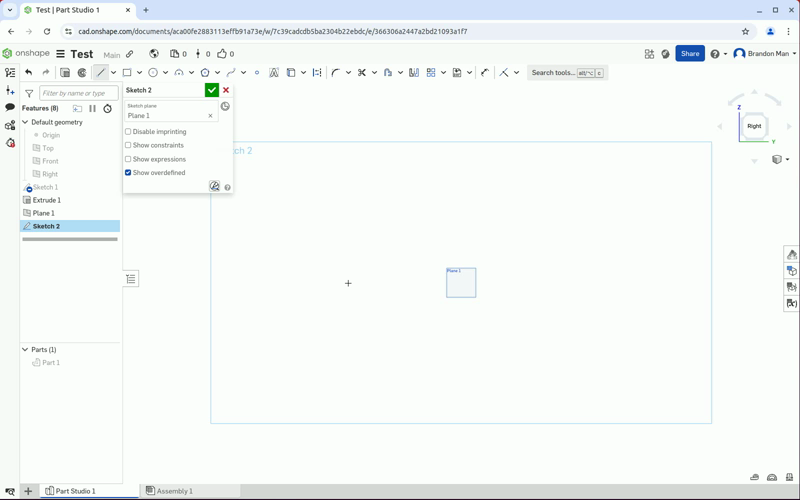
click(348, 282)
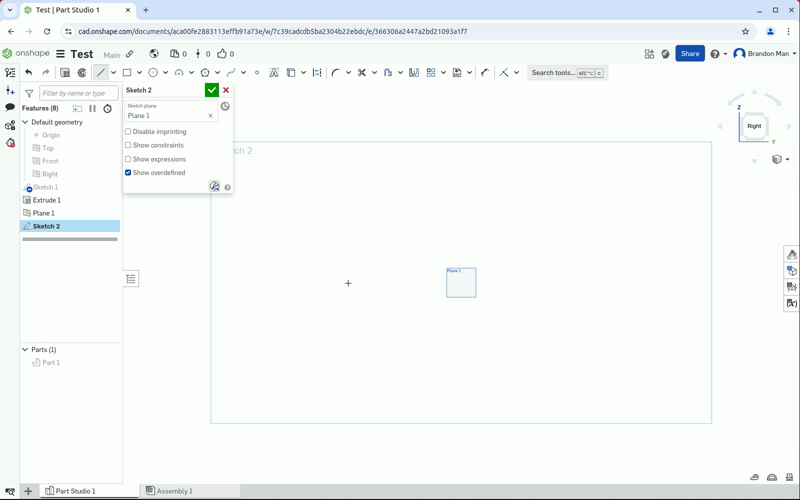
key_up(shift)
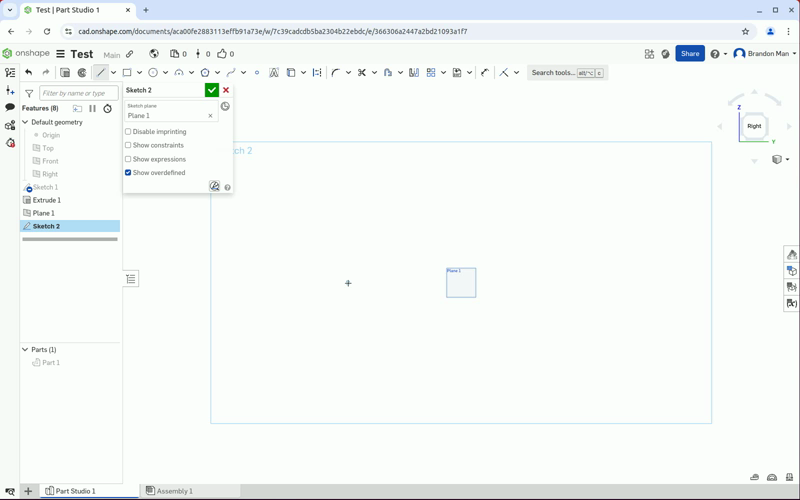
key_down(shift)
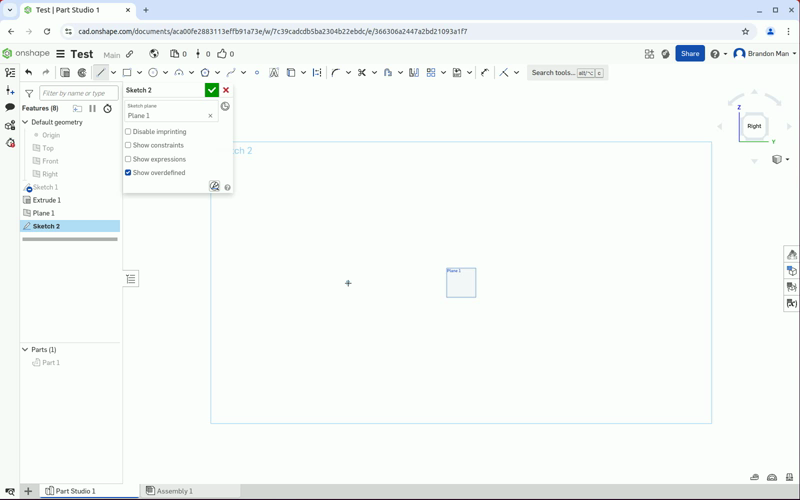
mouse_move(378, 282)
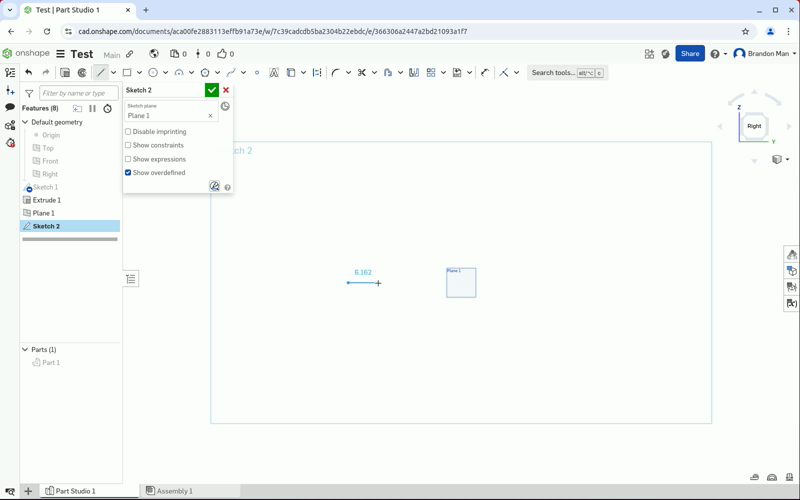
mouse_move(349, 282)
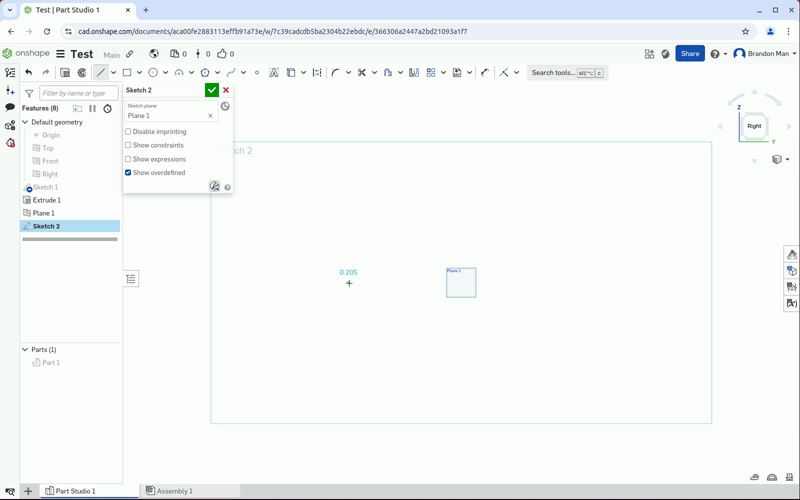
scroll(6)
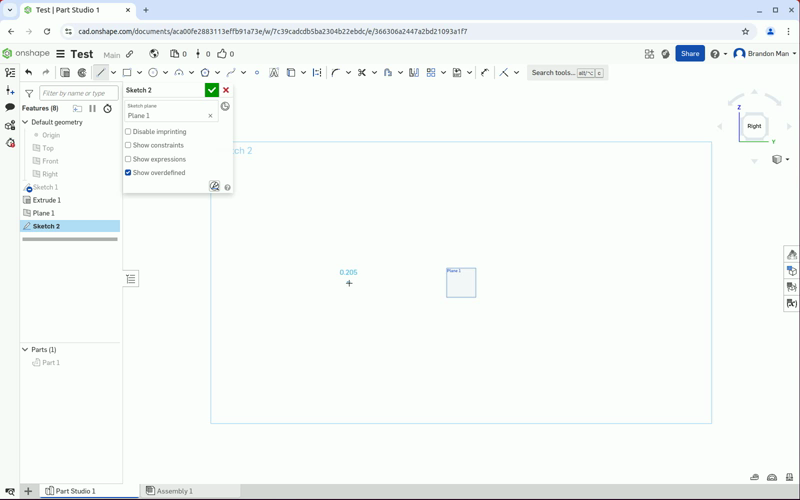
scroll(6)
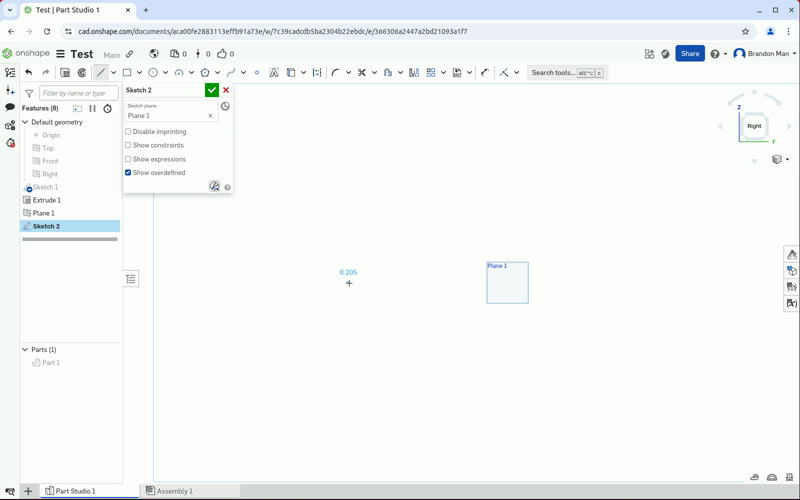
scroll(6)
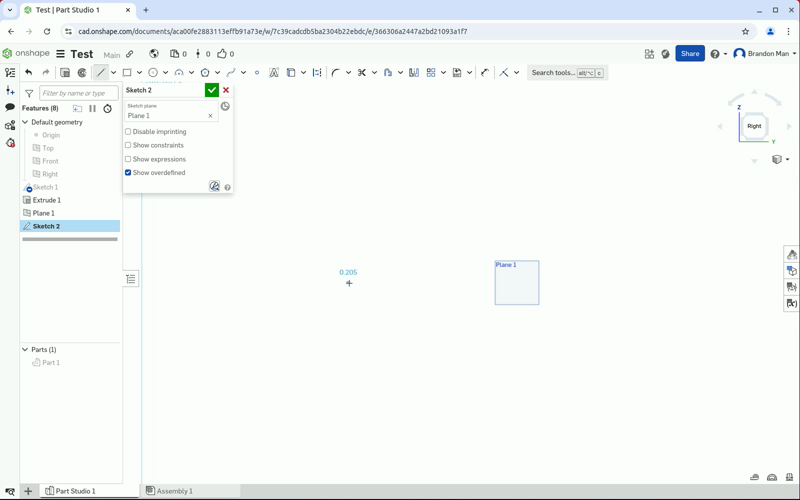
scroll(6)
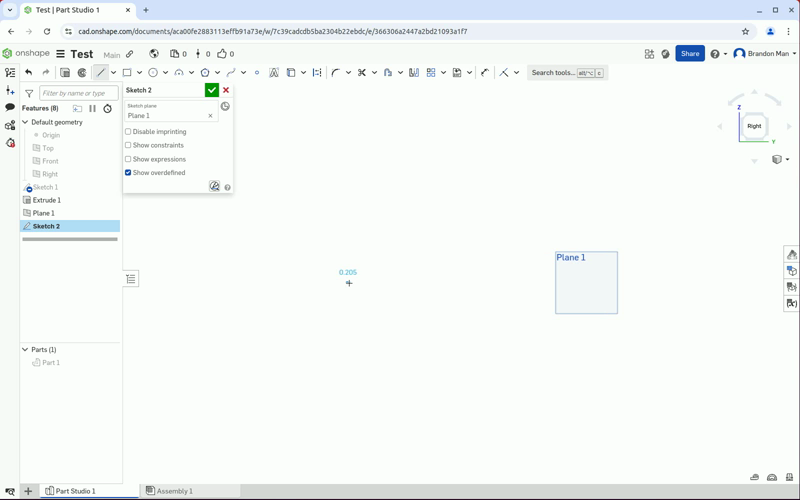
scroll(6)
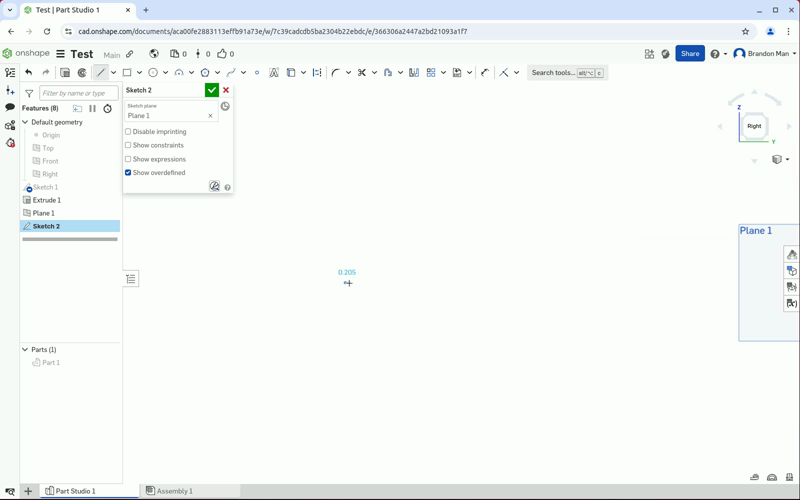
scroll(6)
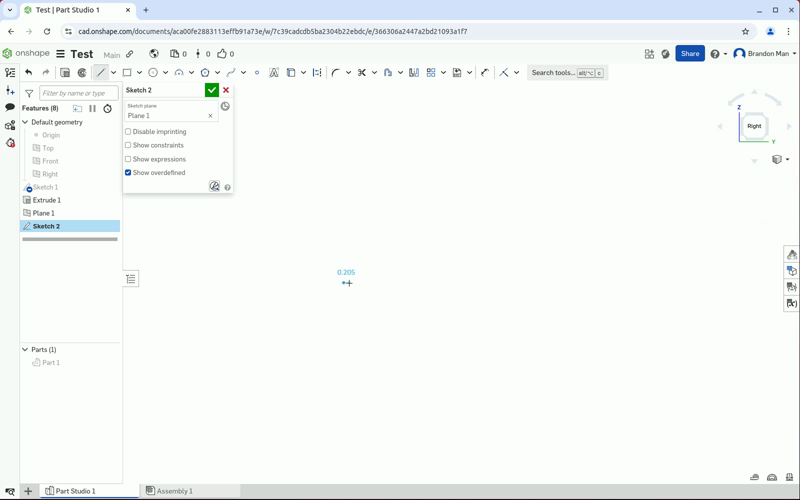
scroll(6)
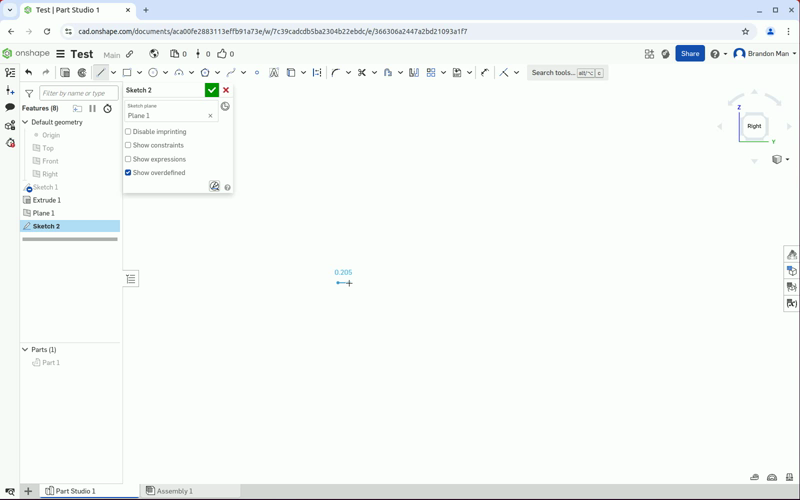
click(349, 282)
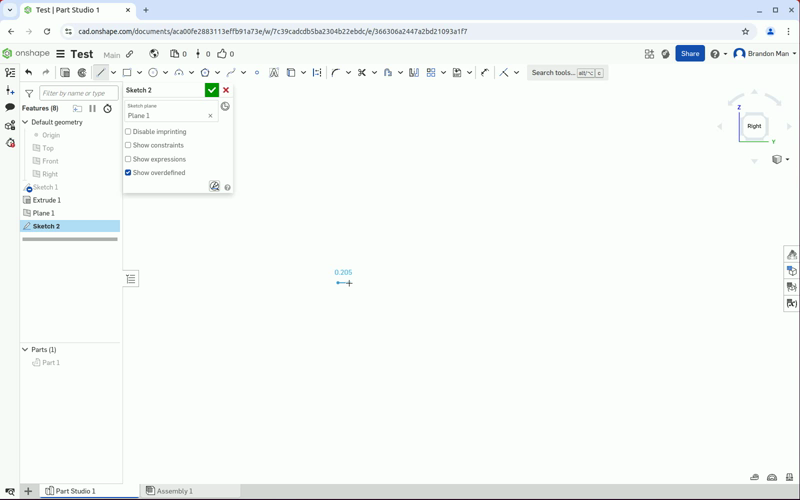
scroll(-6)
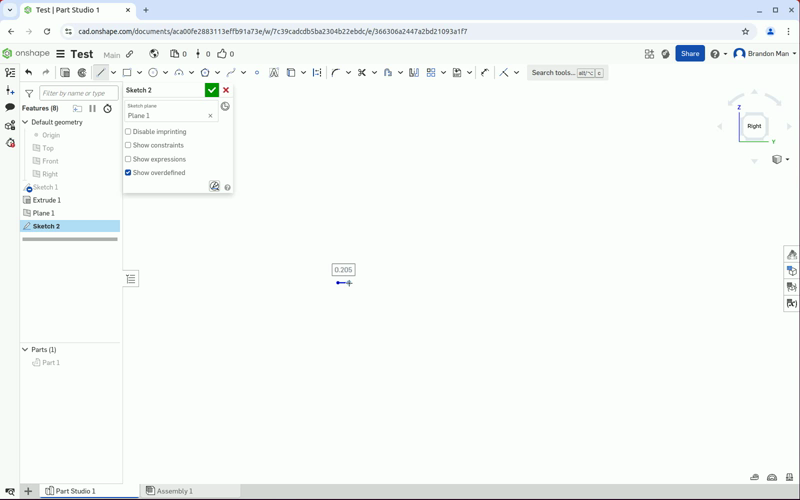
scroll(-6)
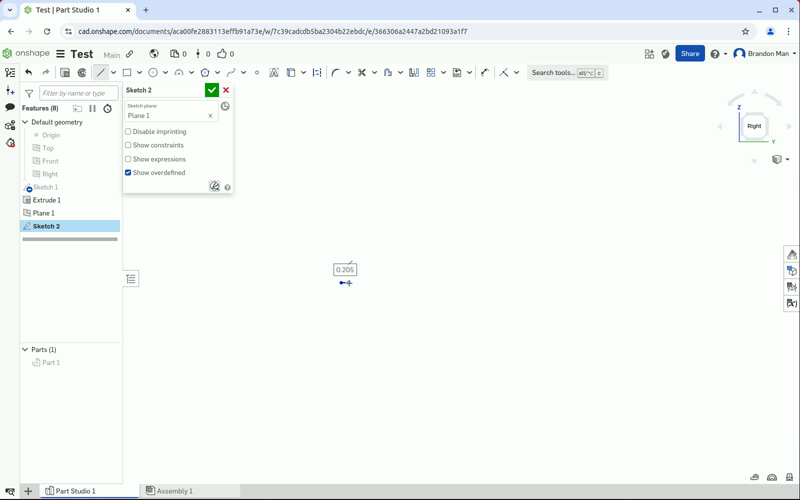
scroll(-6)
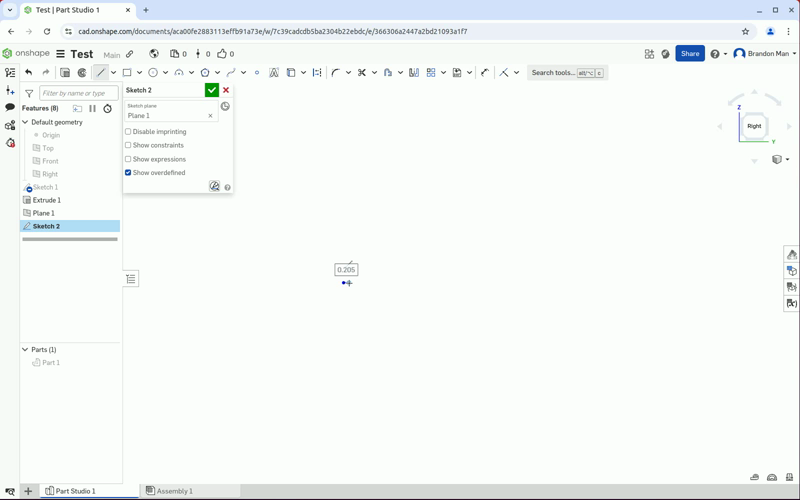
scroll(-6)
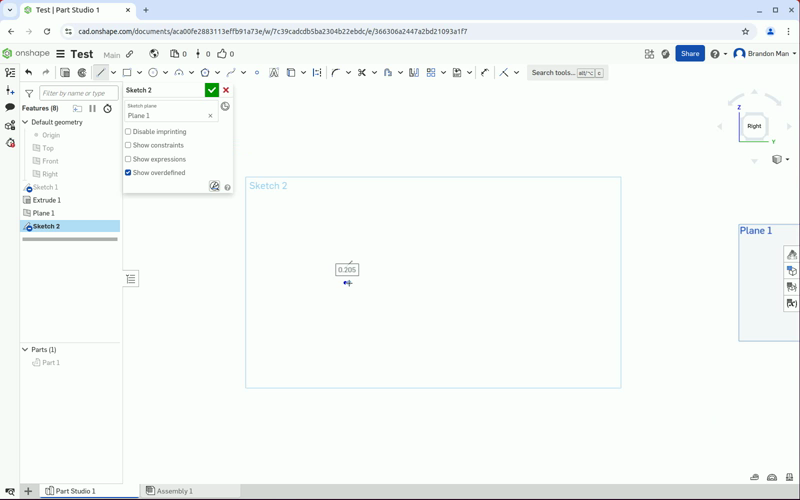
scroll(-6)
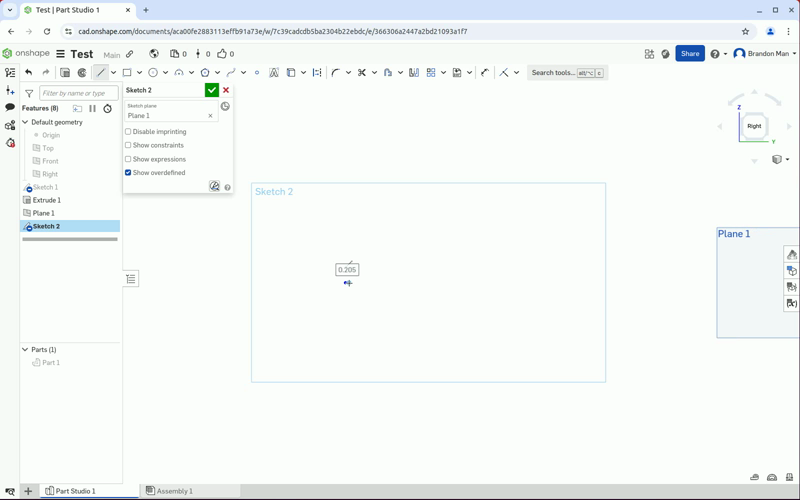
scroll(-6)
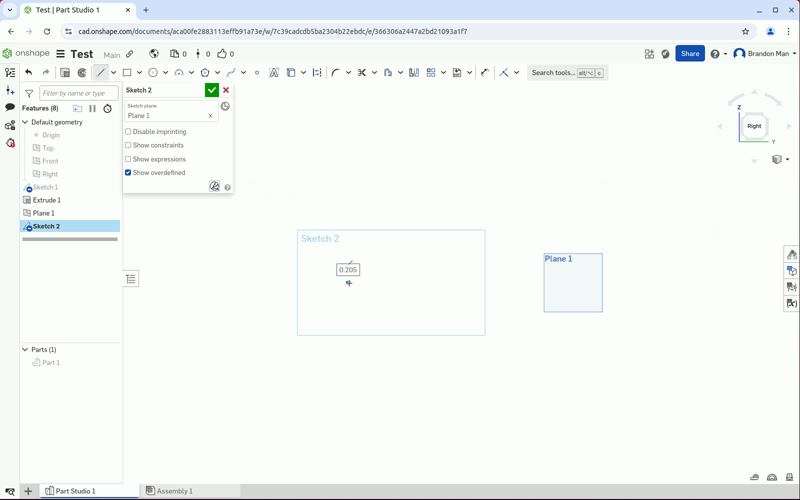
scroll(-6)
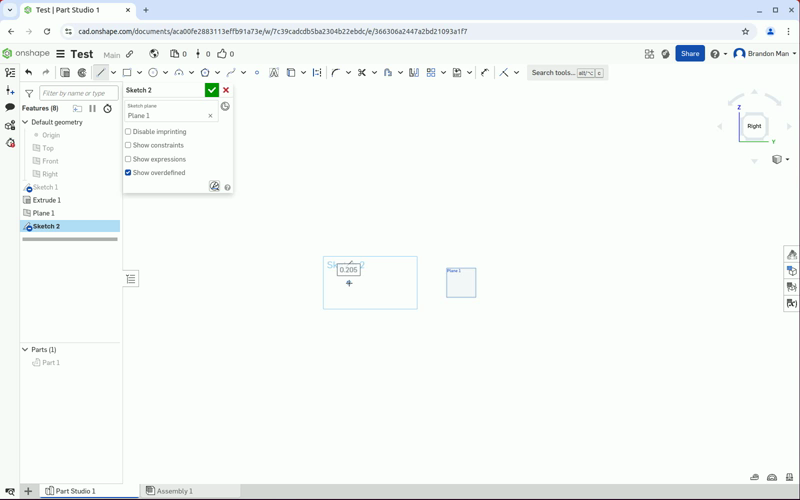
key_up(shift)
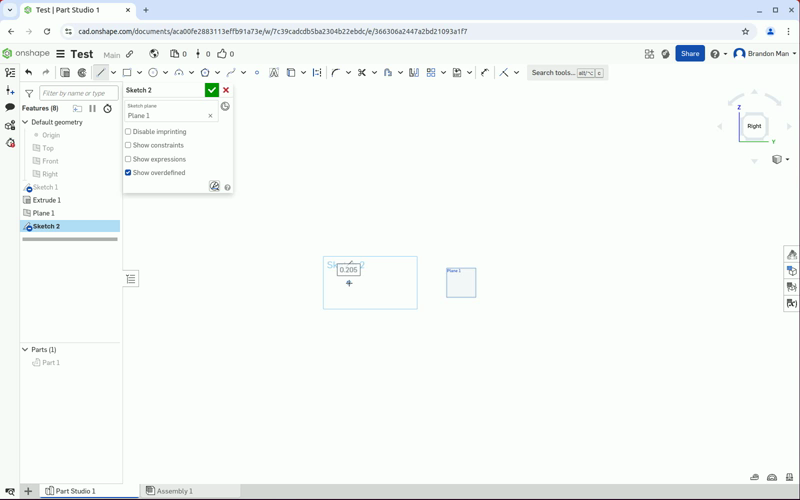
key_down(shift)
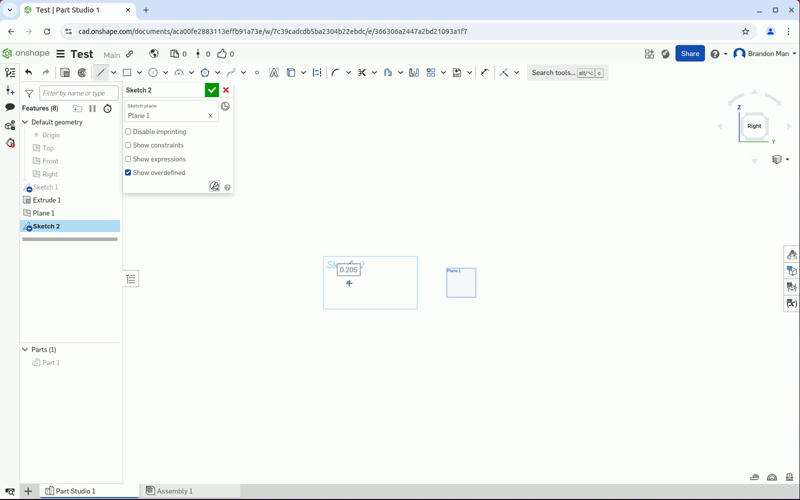
mouse_move(379, 282)
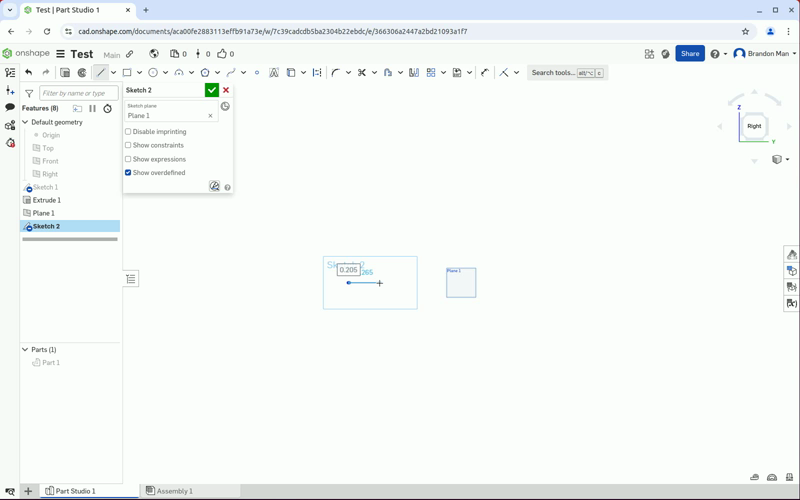
mouse_move(349, 229)
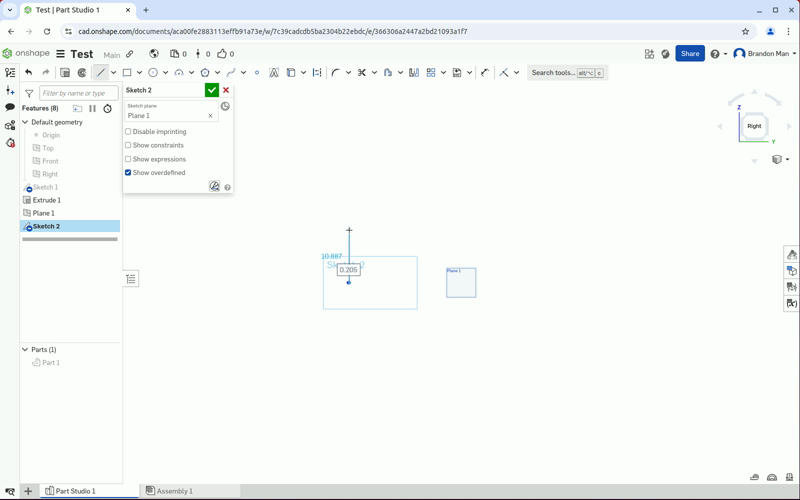
click(349, 229)
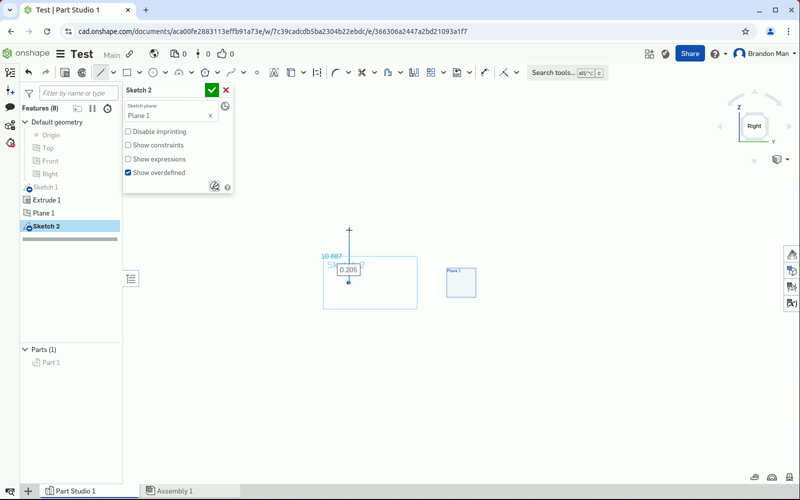
key_up(shift)
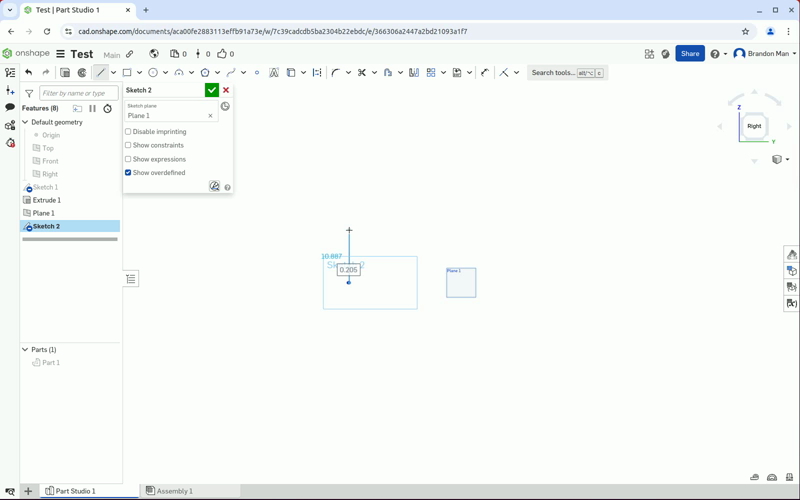
key_down(shift)
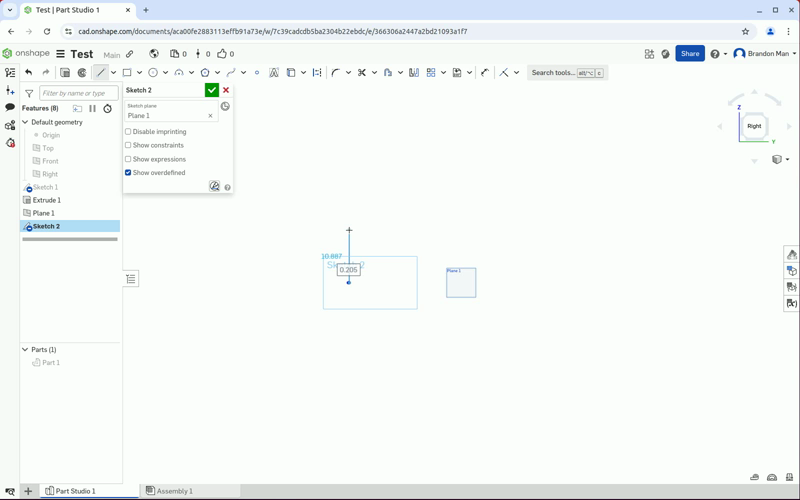
mouse_move(459, 229)
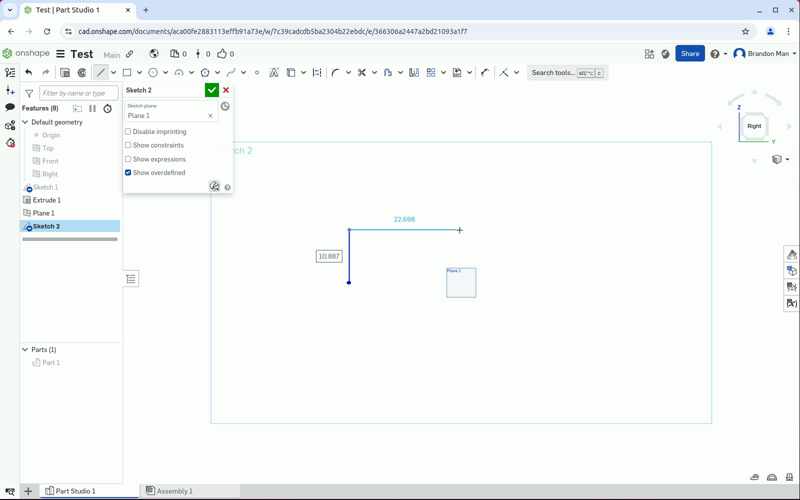
click(459, 229)
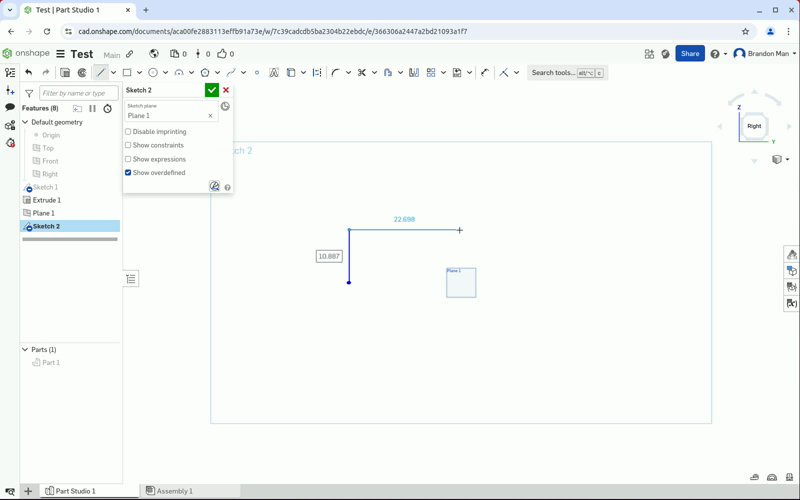
key_up(shift)
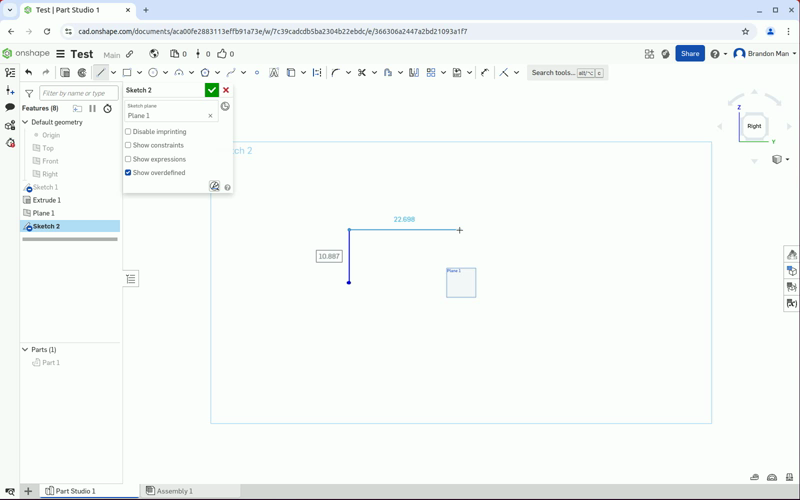
key_down(shift)
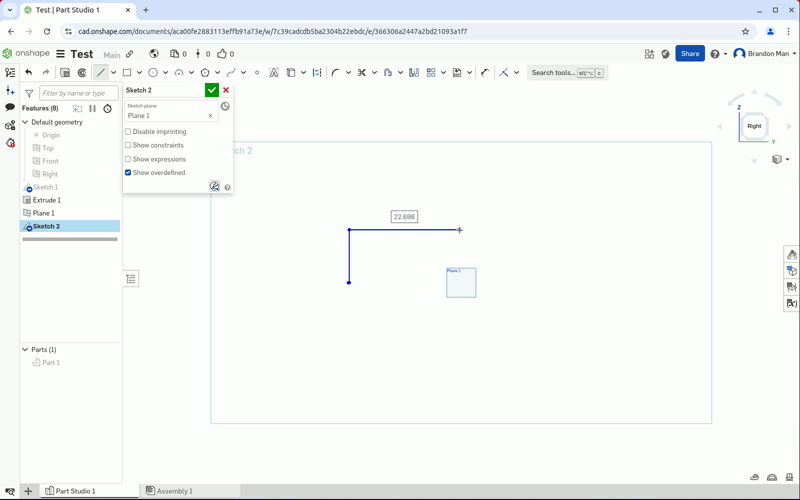
mouse_move(489, 229)
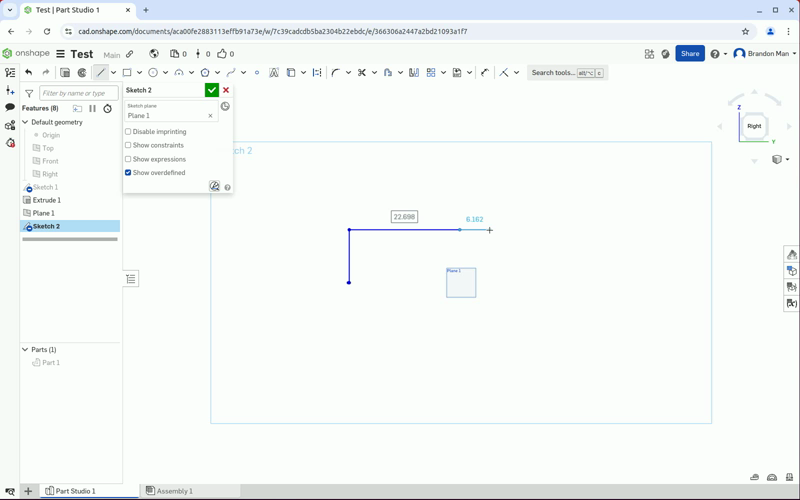
mouse_move(459, 282)
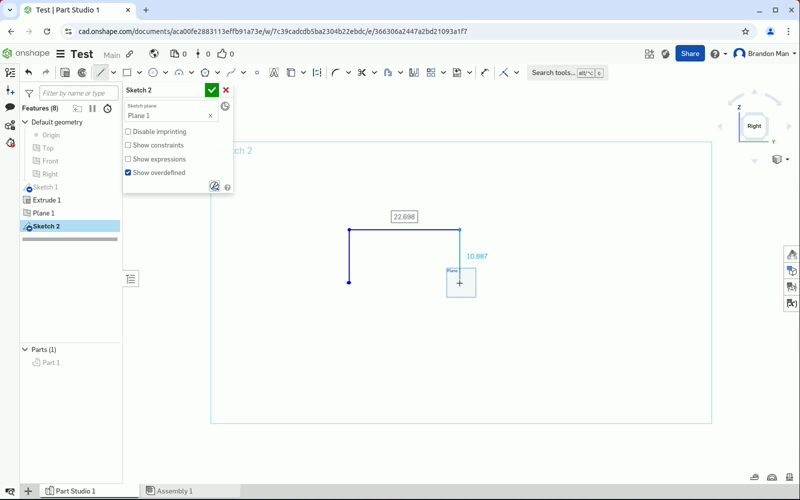
click(459, 282)
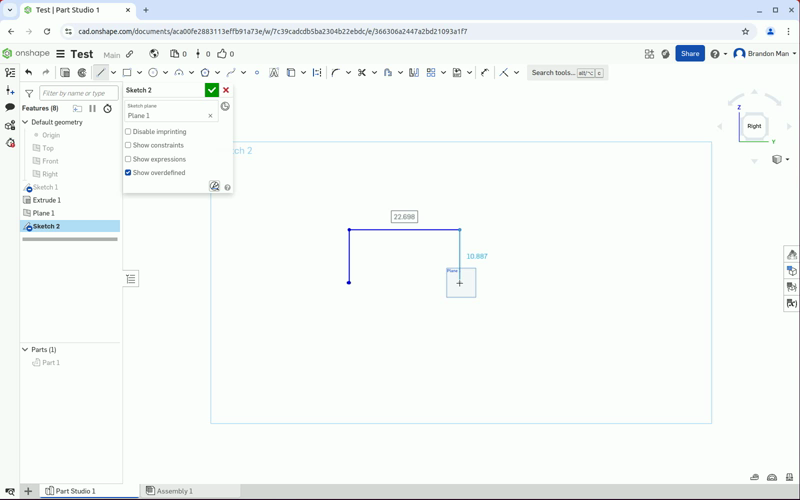
key_up(shift)
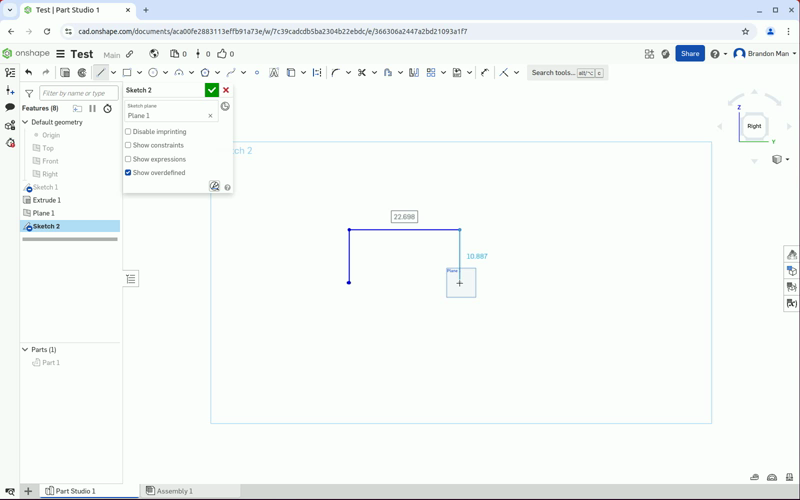
key_down(shift)
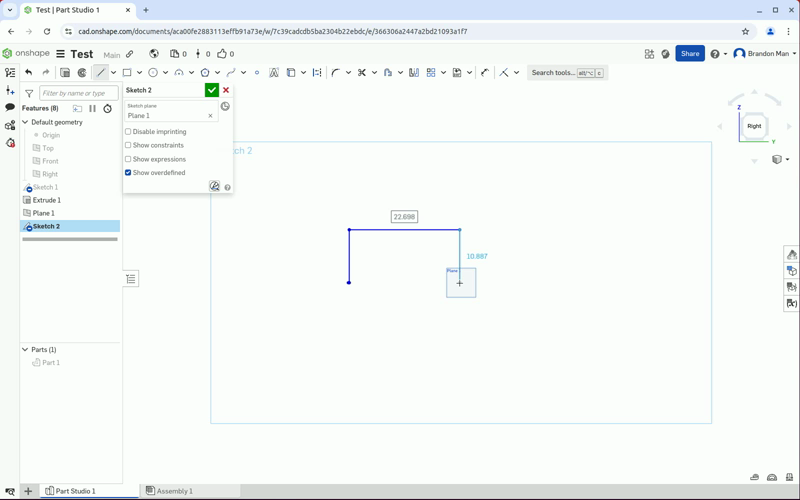
mouse_move(489, 282)
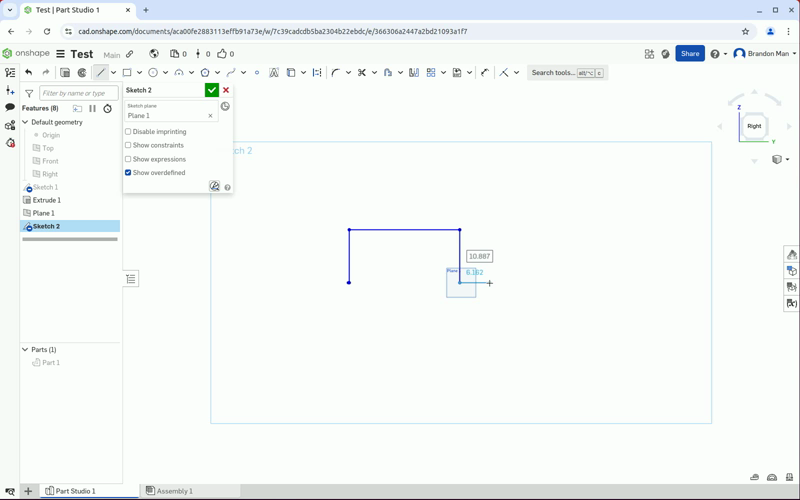
mouse_move(460, 282)
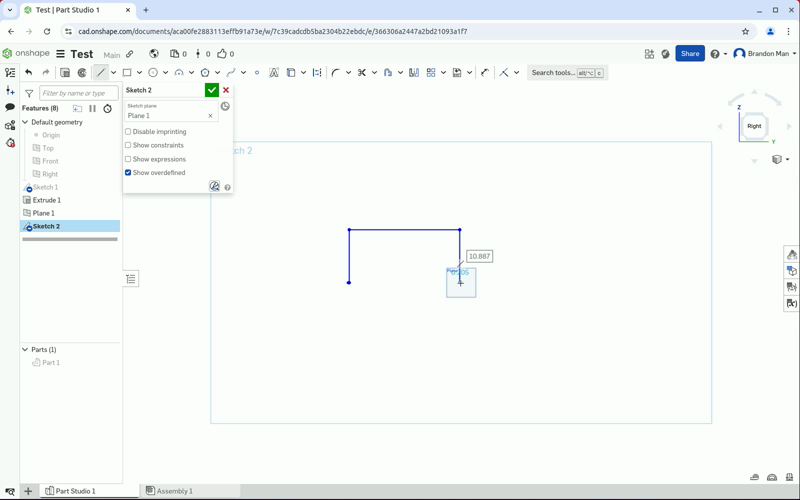
scroll(6)
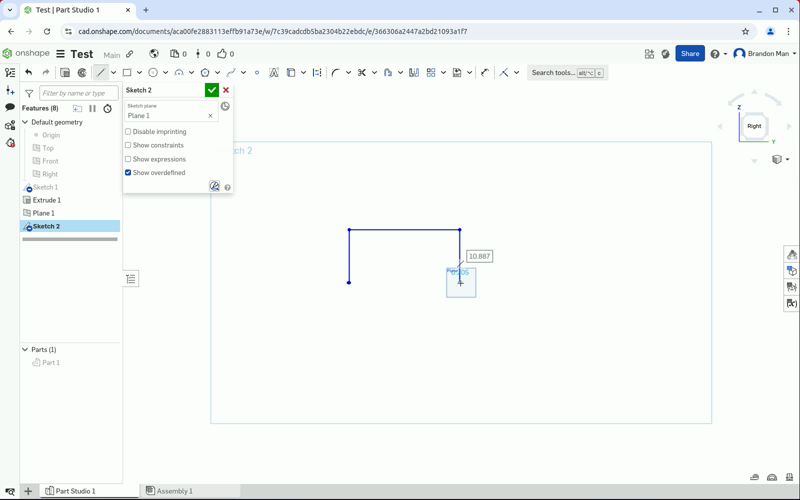
scroll(6)
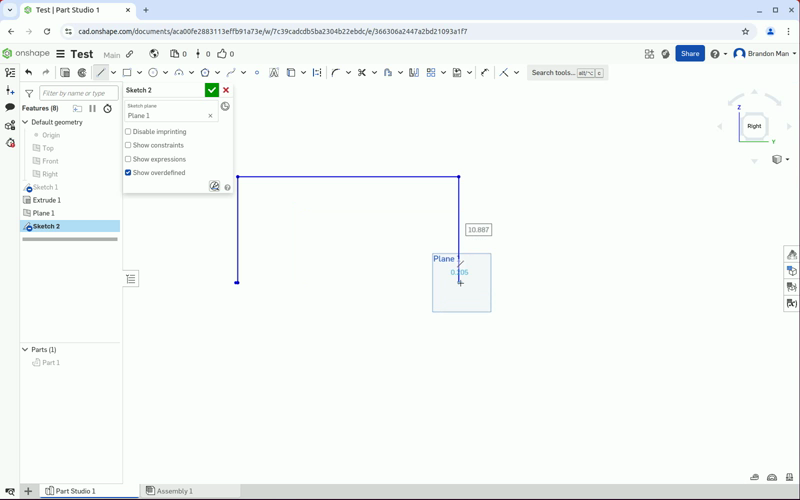
scroll(6)
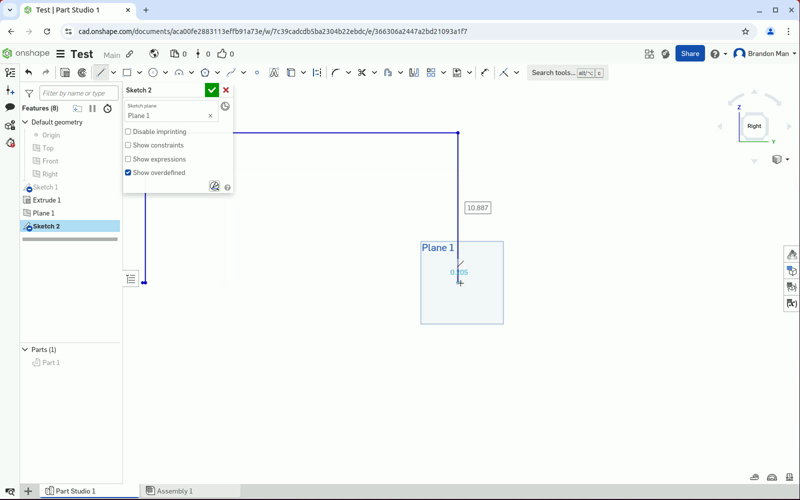
scroll(6)
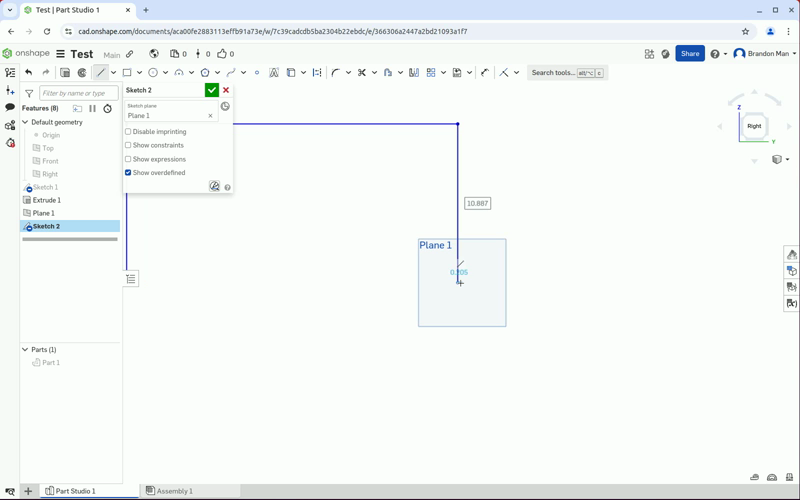
scroll(6)
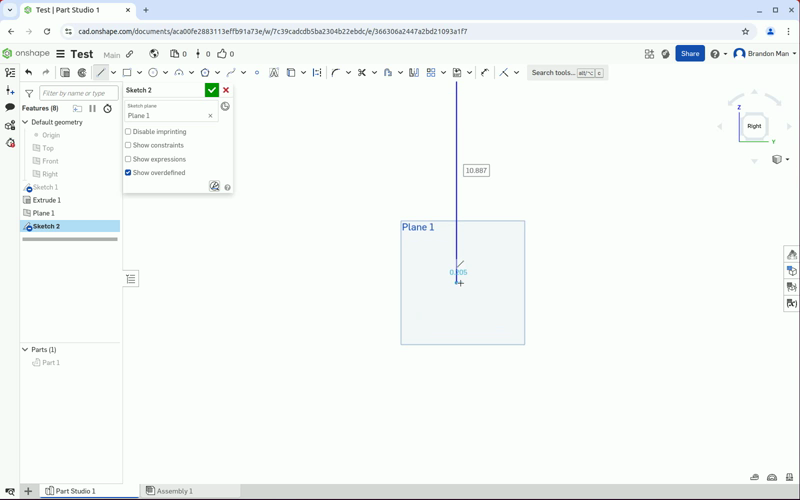
scroll(6)
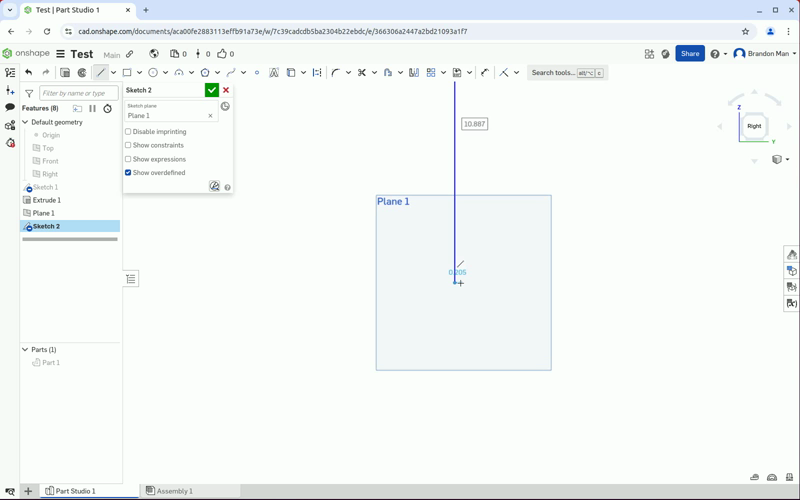
scroll(6)
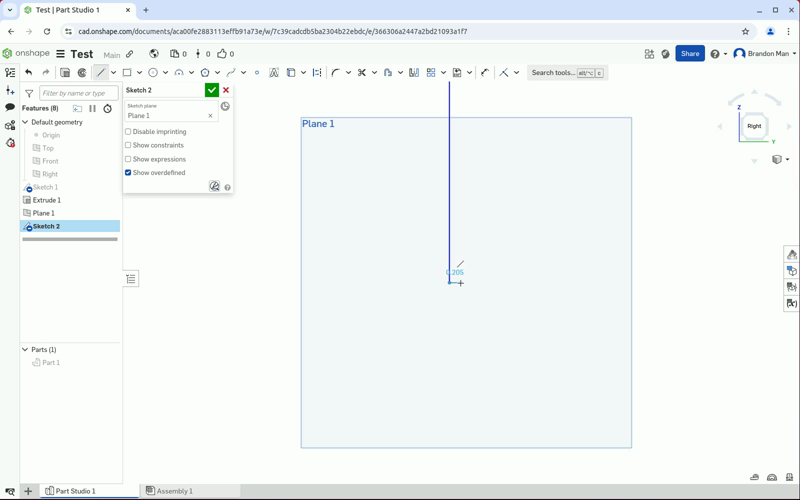
click(460, 282)
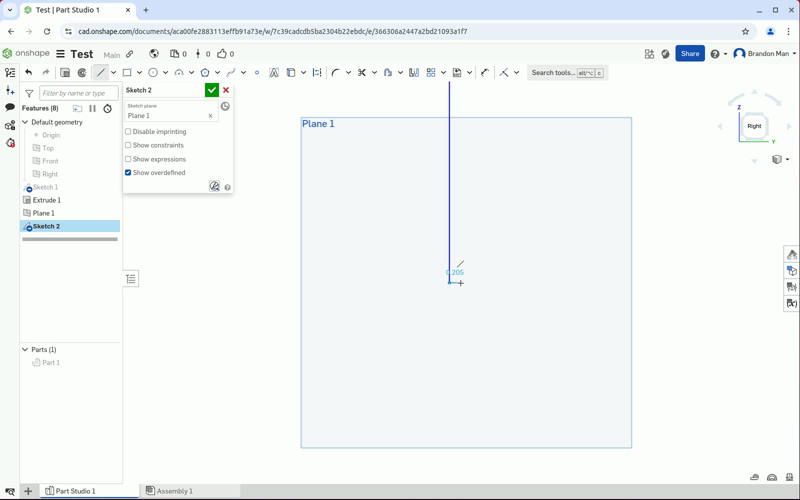
scroll(-6)
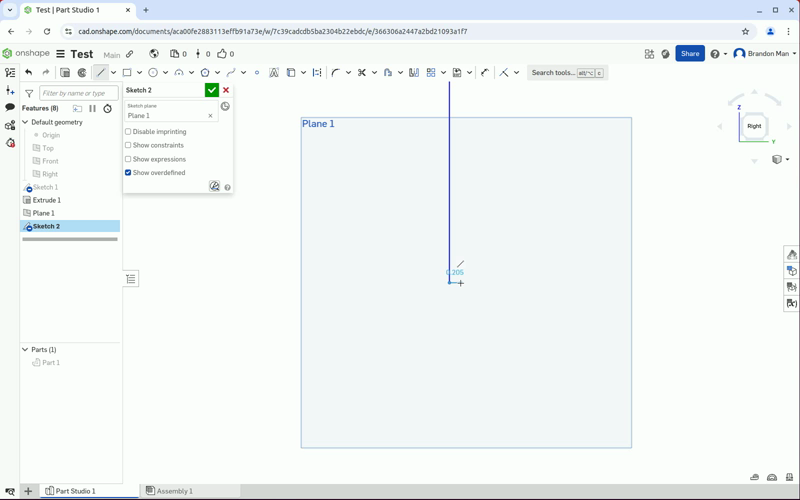
scroll(-6)
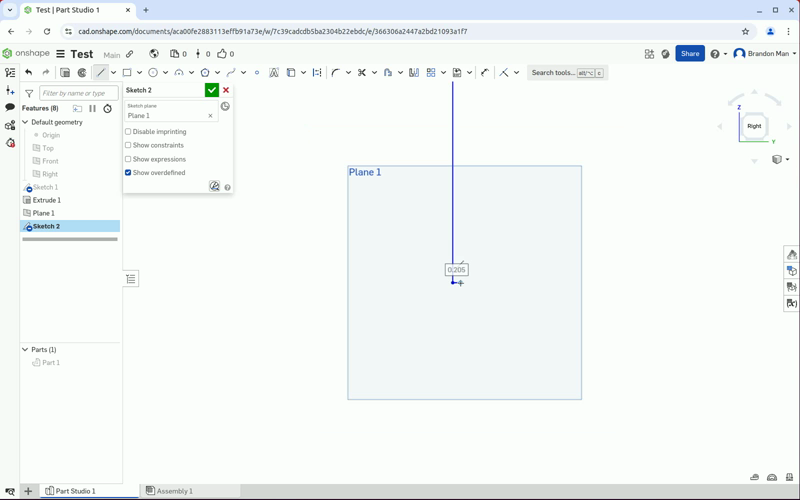
scroll(-6)
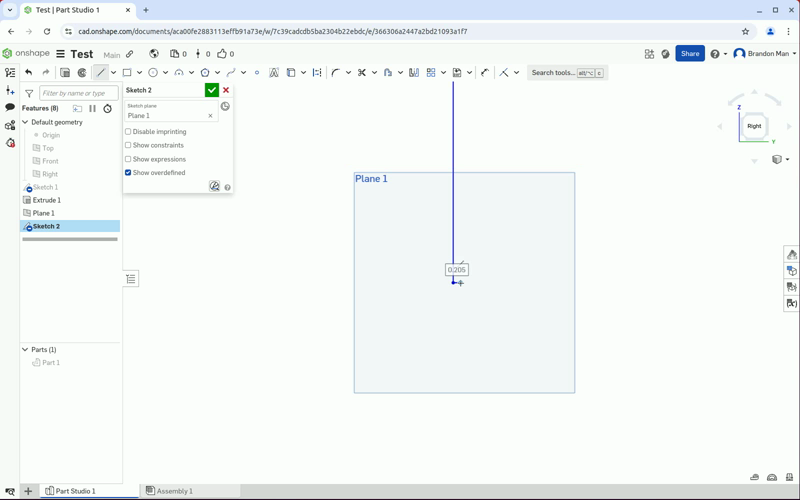
scroll(-6)
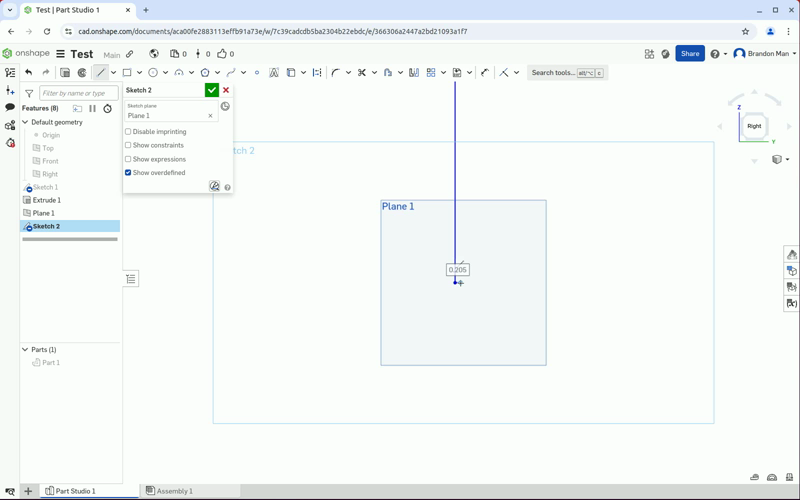
scroll(-6)
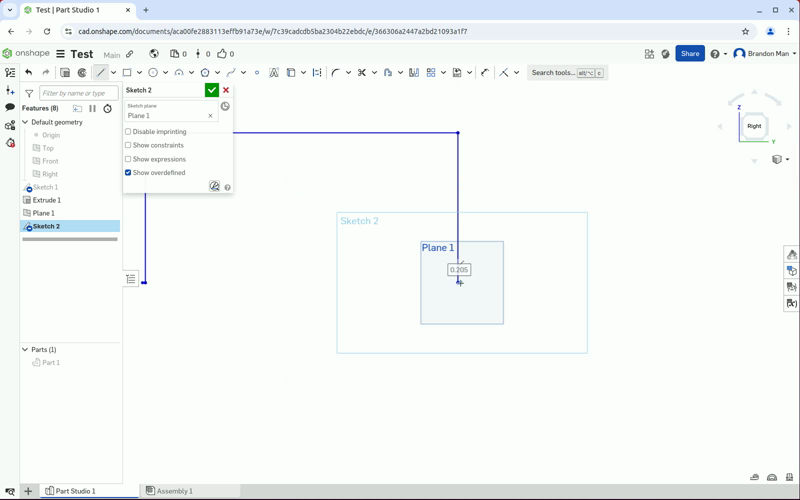
scroll(-6)
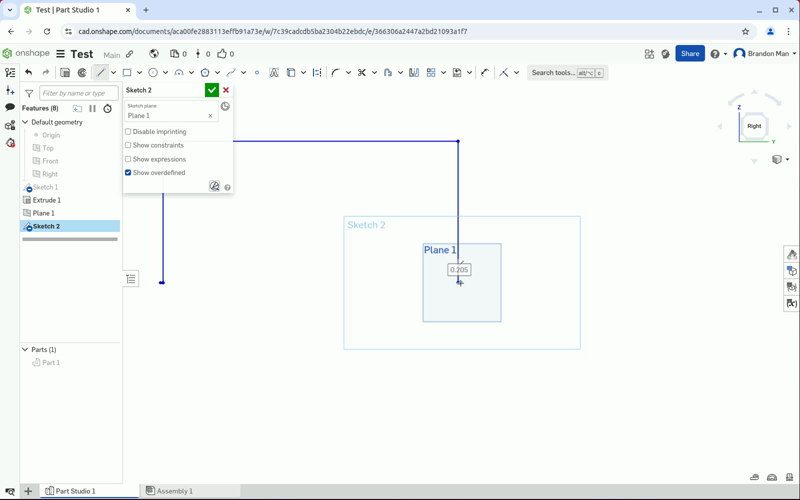
scroll(-6)
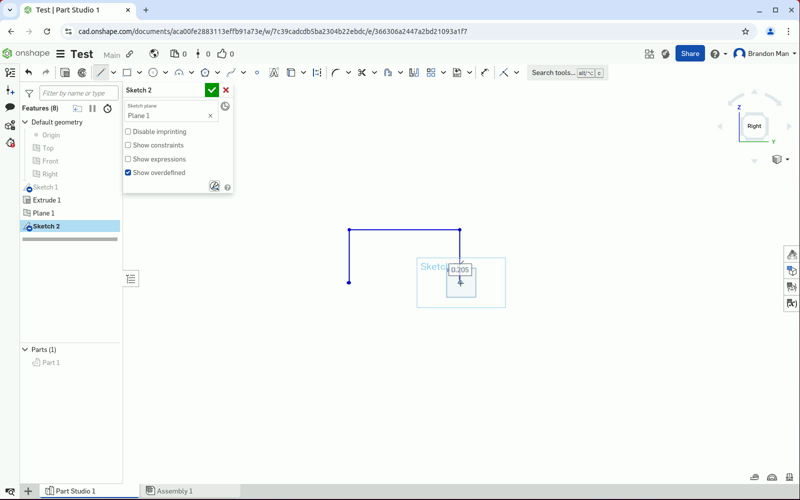
key_up(shift)
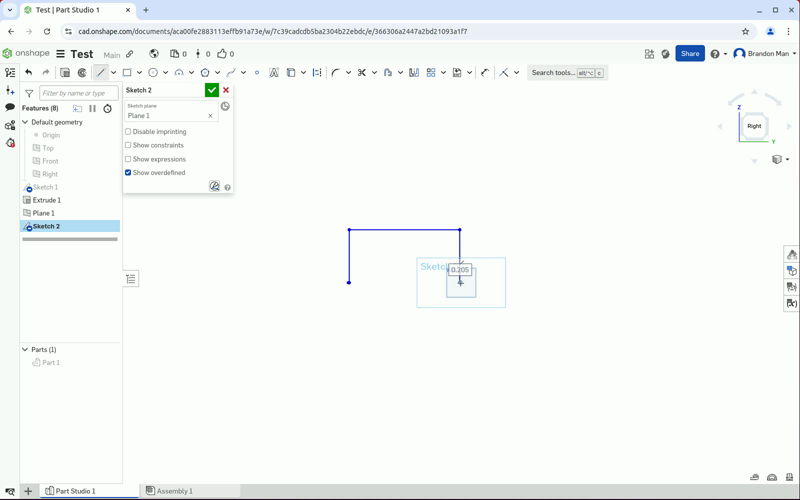
key_down(shift)
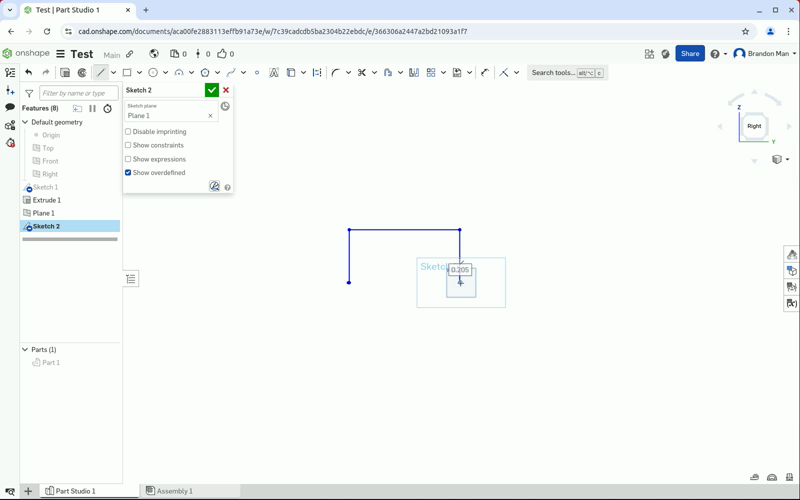
mouse_move(490, 282)
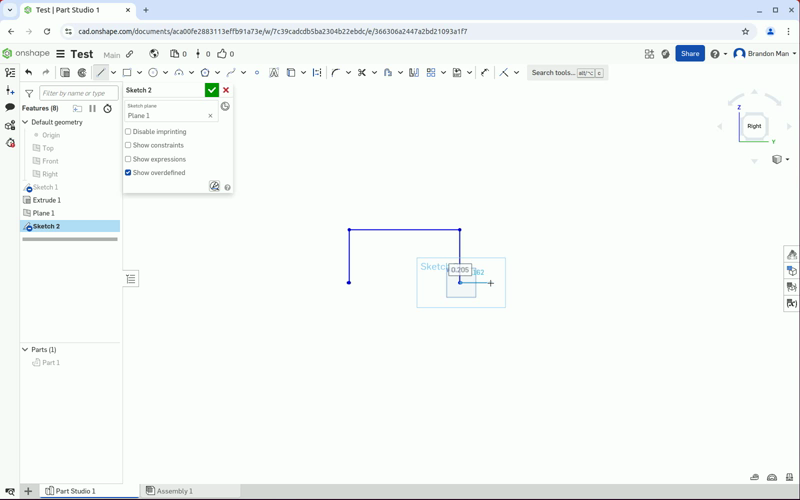
mouse_move(460, 228)
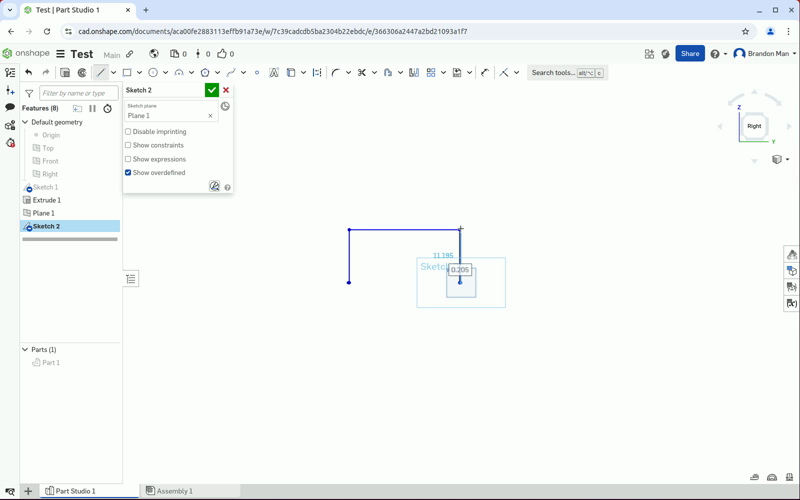
scroll(6)
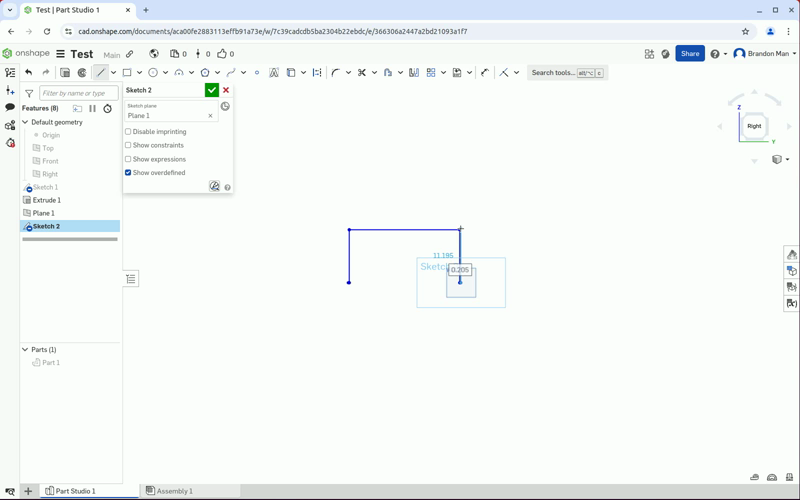
scroll(6)
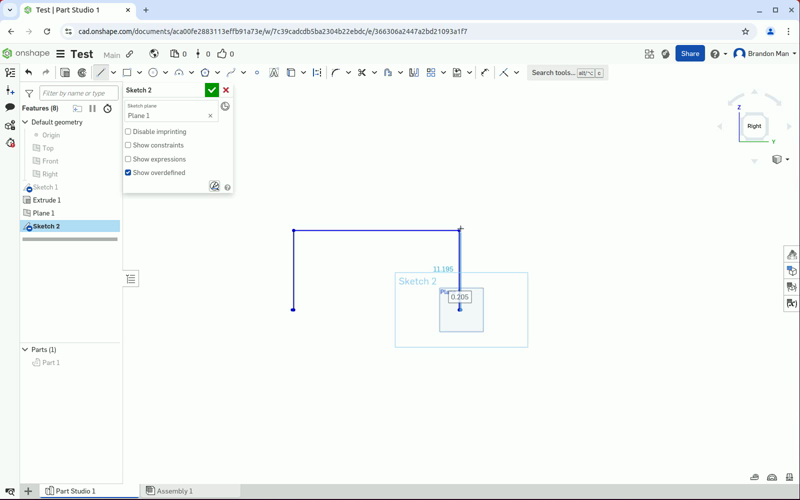
scroll(6)
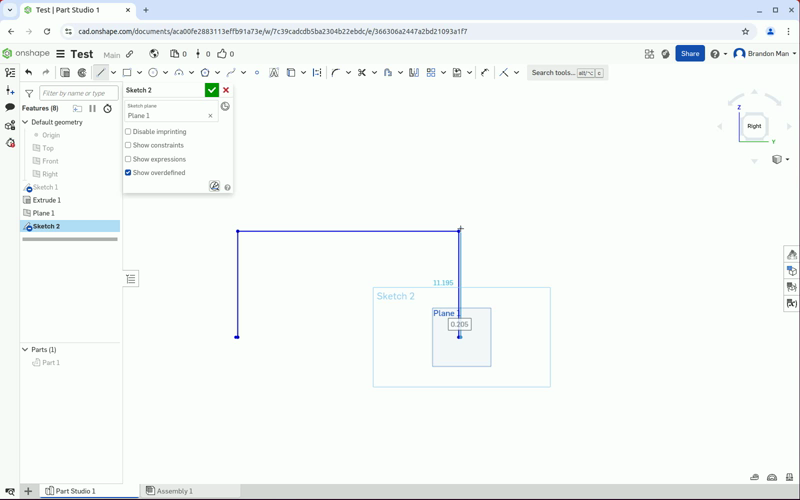
scroll(6)
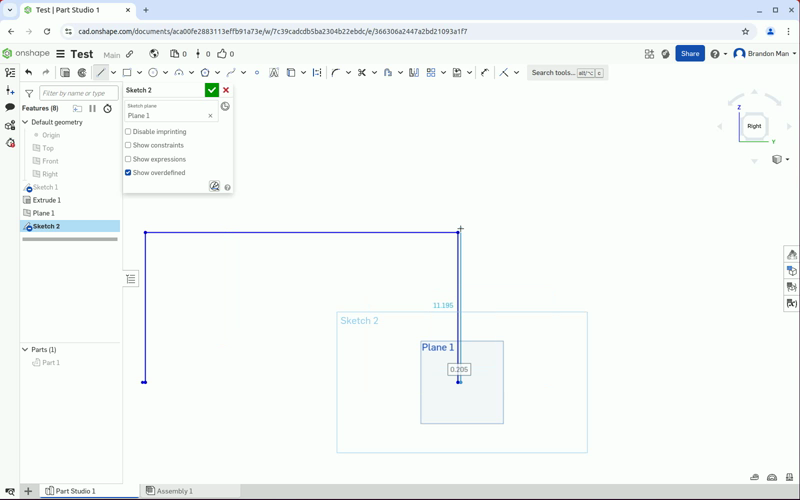
scroll(6)
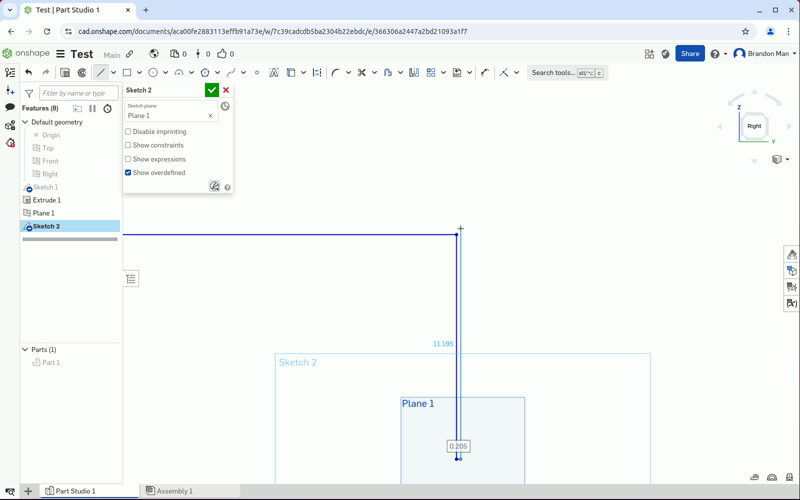
scroll(6)
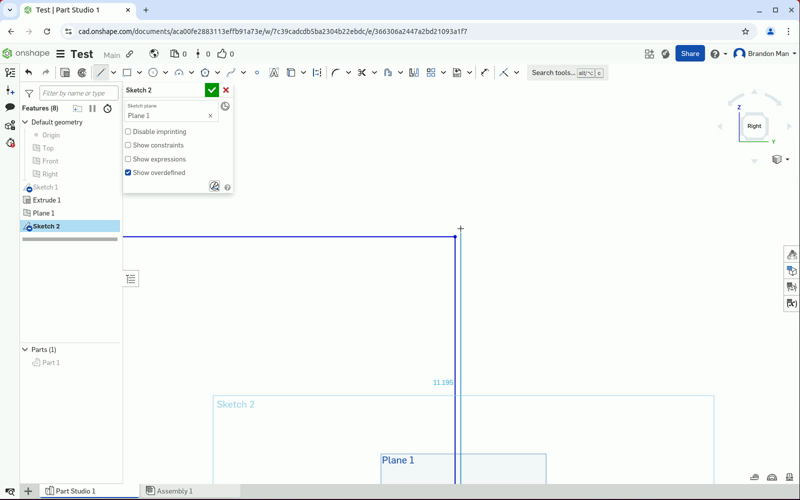
scroll(6)
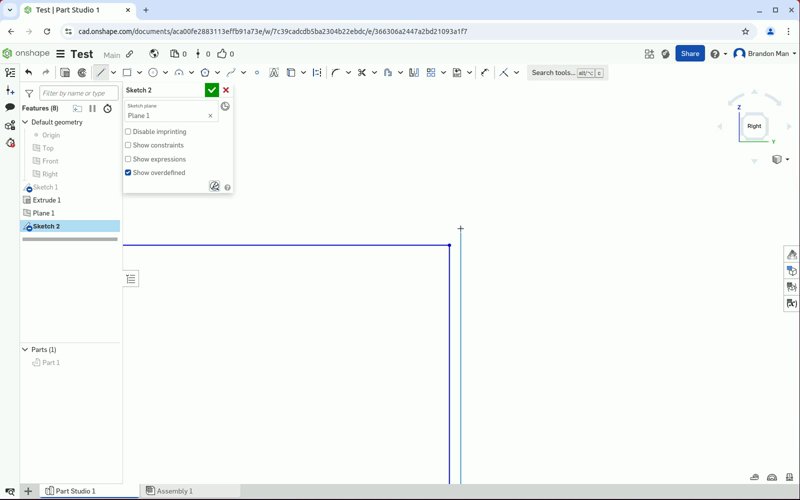
click(460, 228)
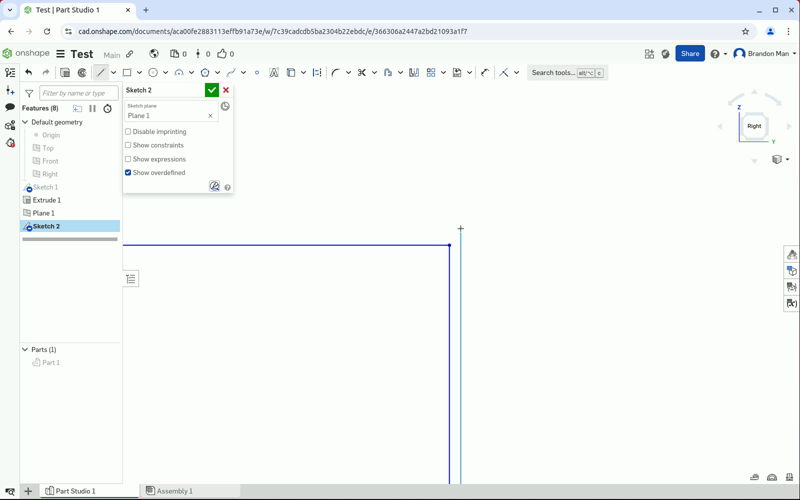
scroll(-6)
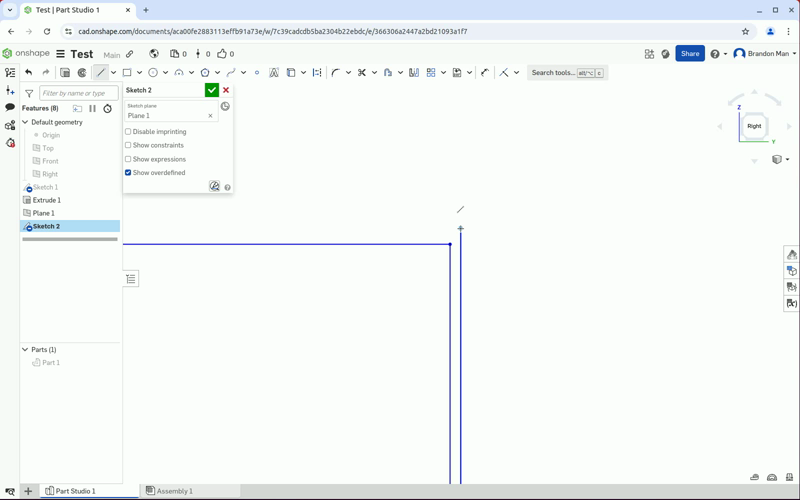
scroll(-6)
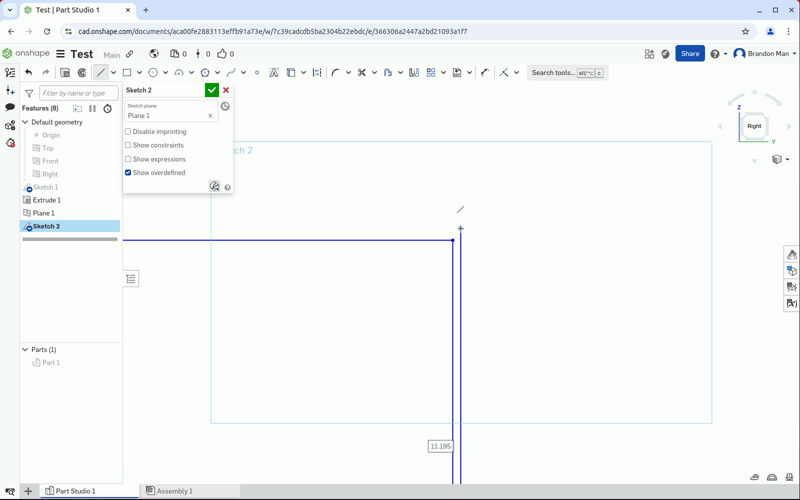
scroll(-6)
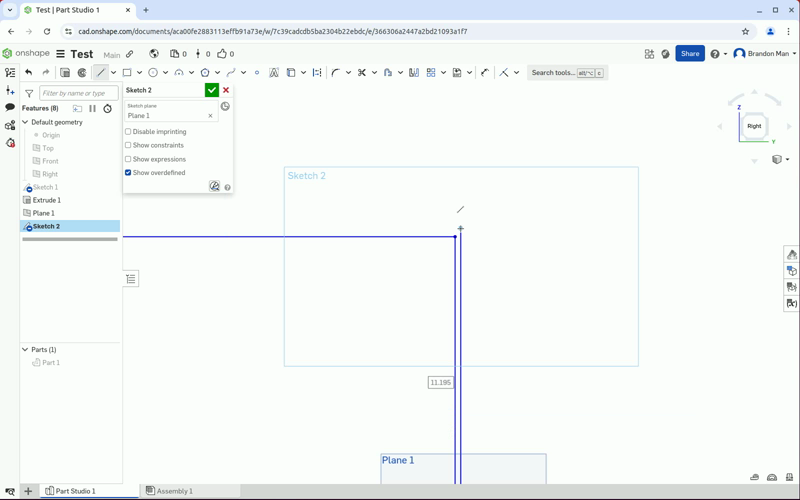
scroll(-6)
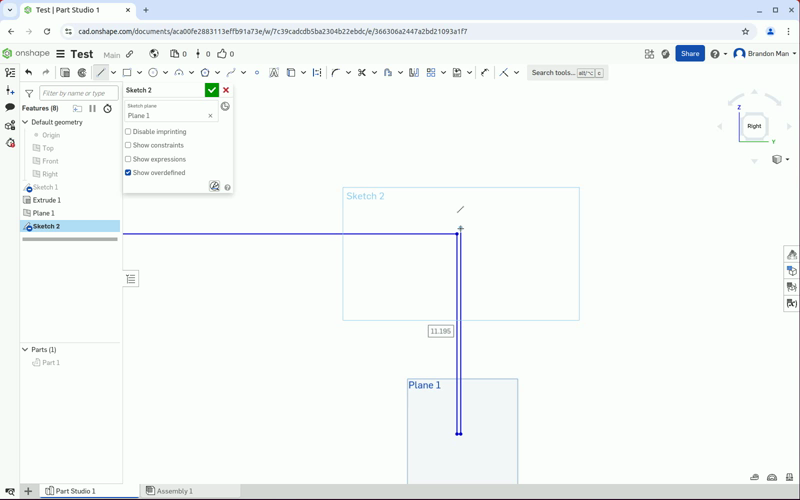
scroll(-6)
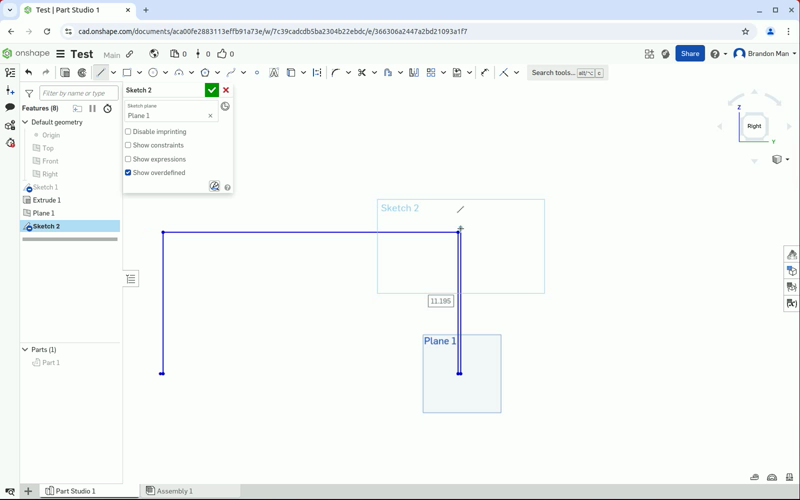
scroll(-6)
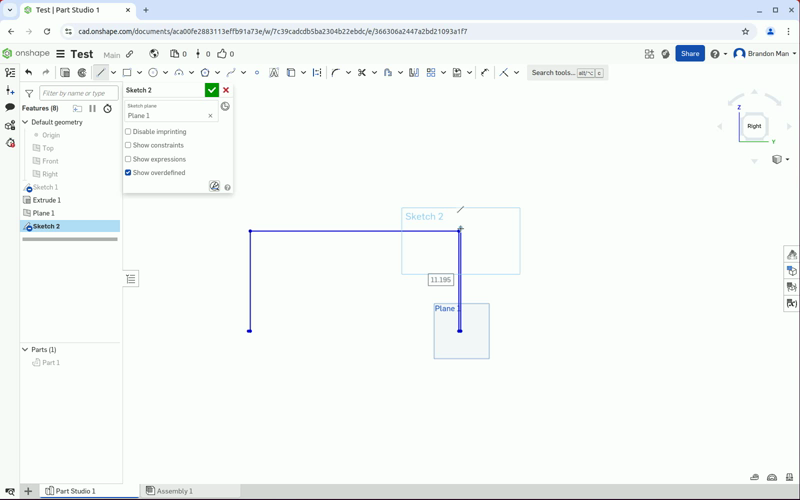
scroll(-6)
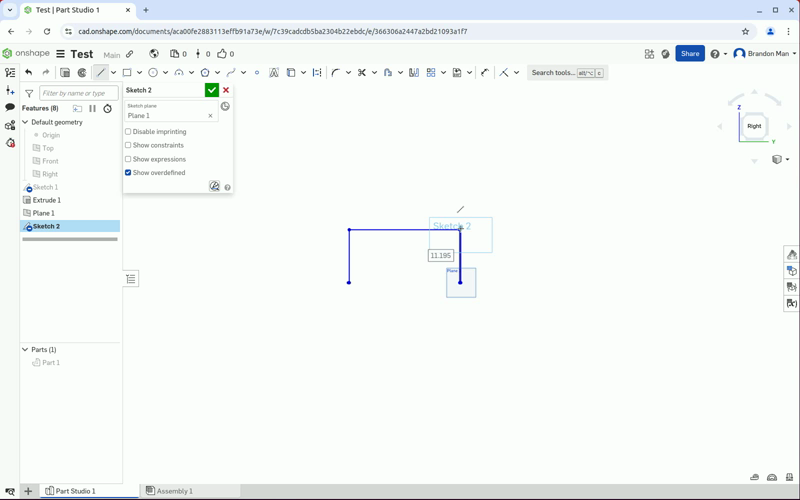
key_up(shift)
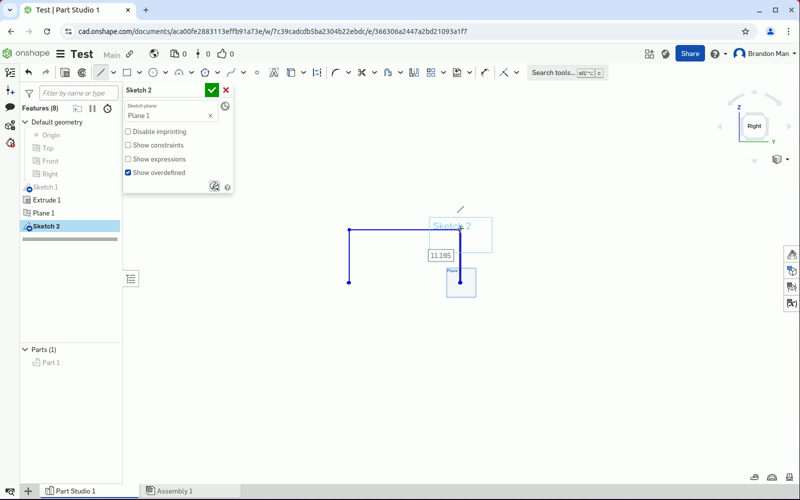
key_down(shift)
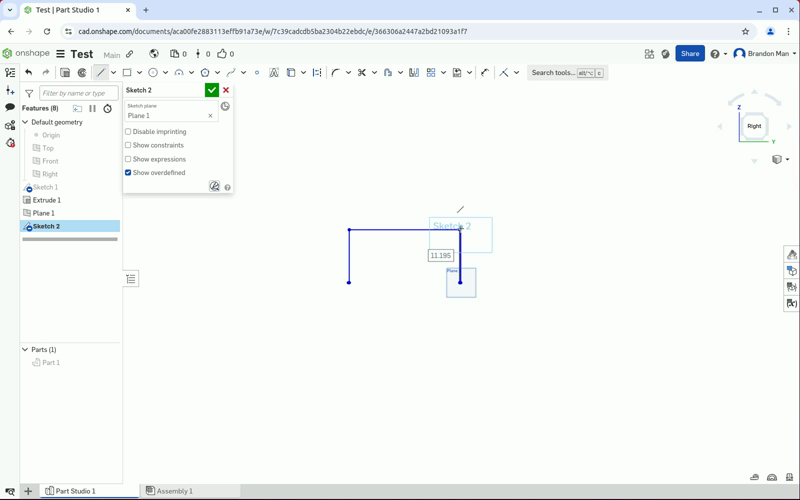
mouse_move(348, 228)
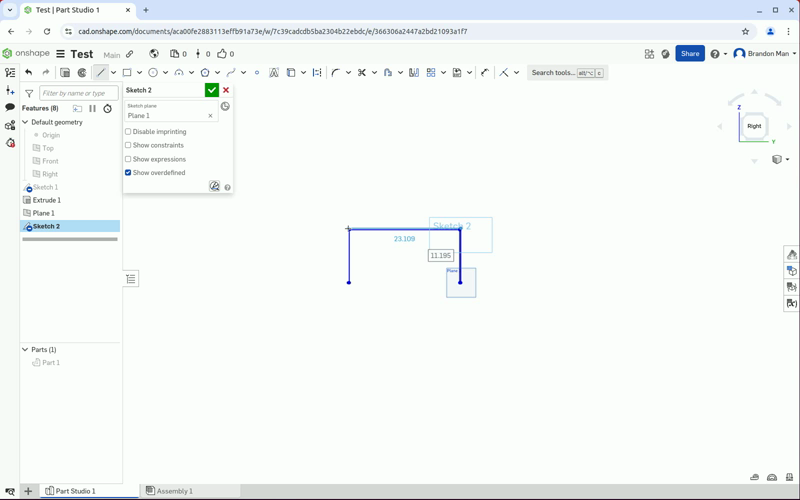
scroll(6)
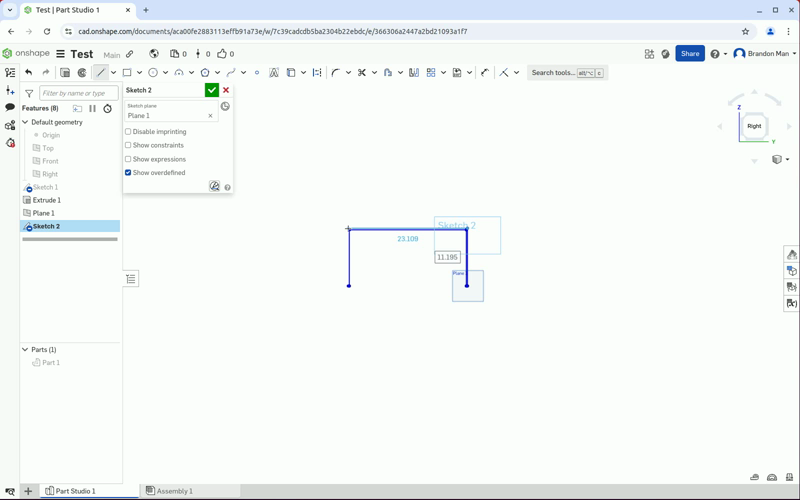
scroll(6)
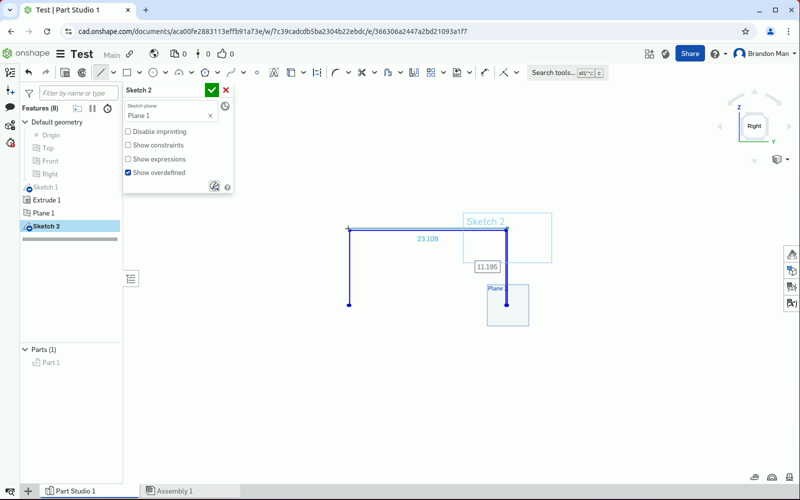
scroll(6)
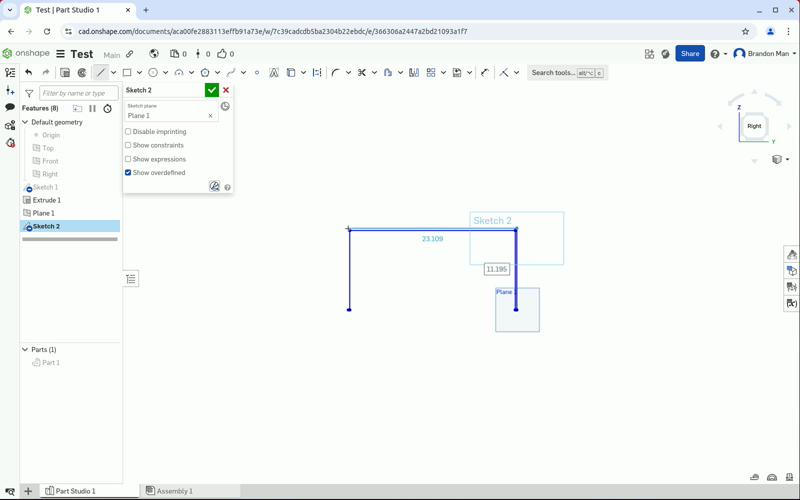
scroll(6)
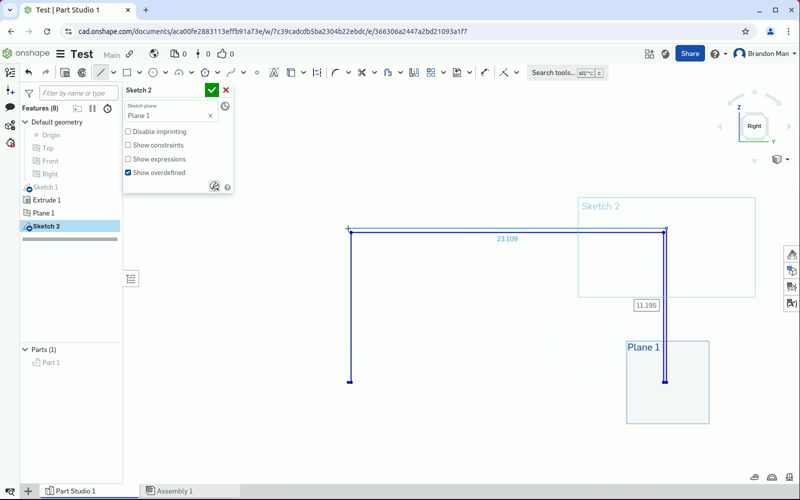
scroll(6)
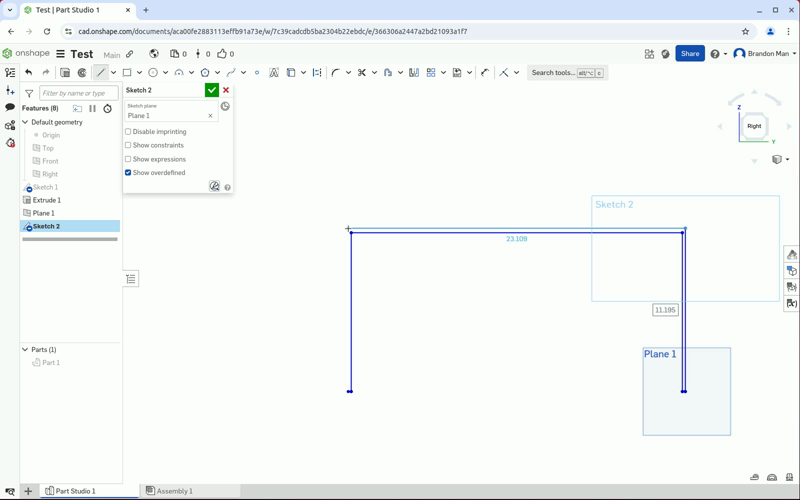
scroll(6)
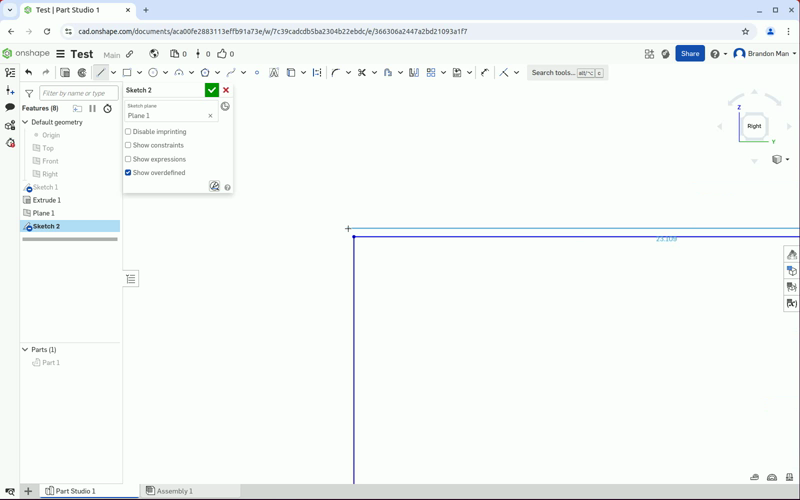
scroll(6)
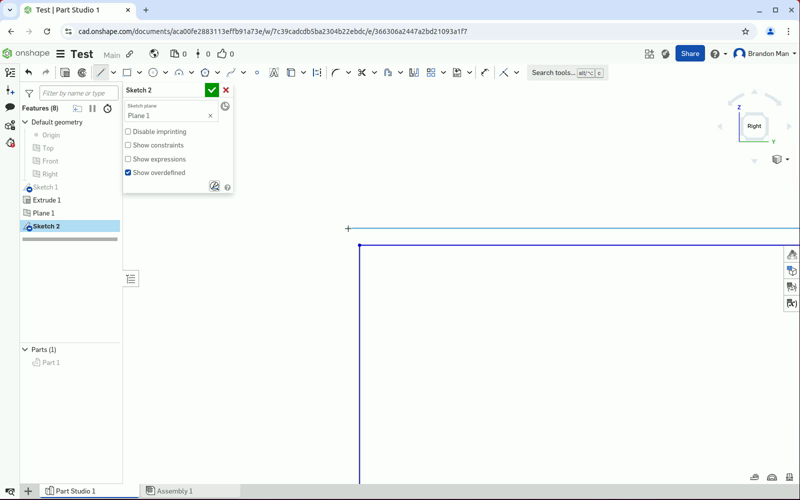
click(348, 228)
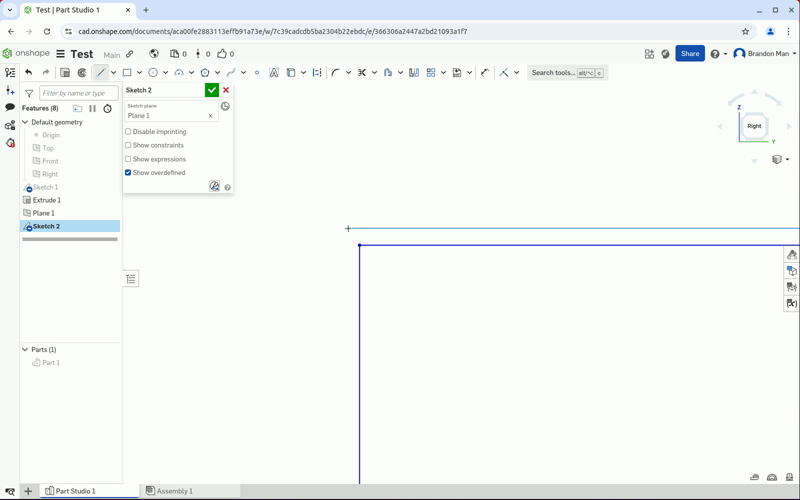
scroll(-6)
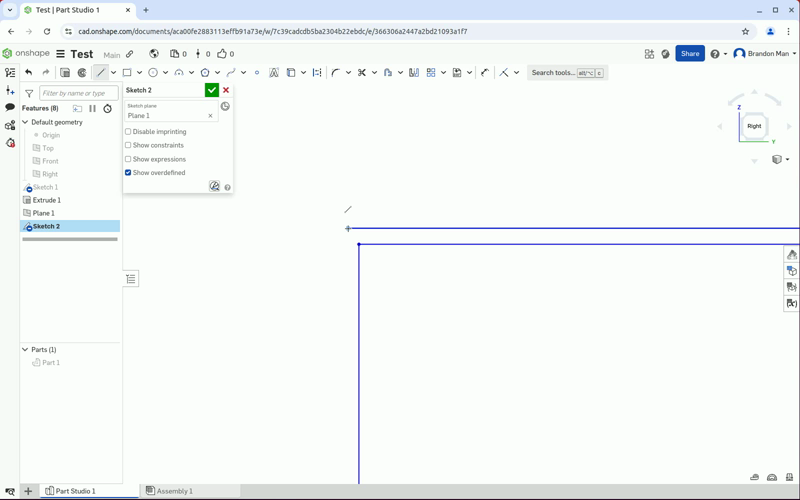
scroll(-6)
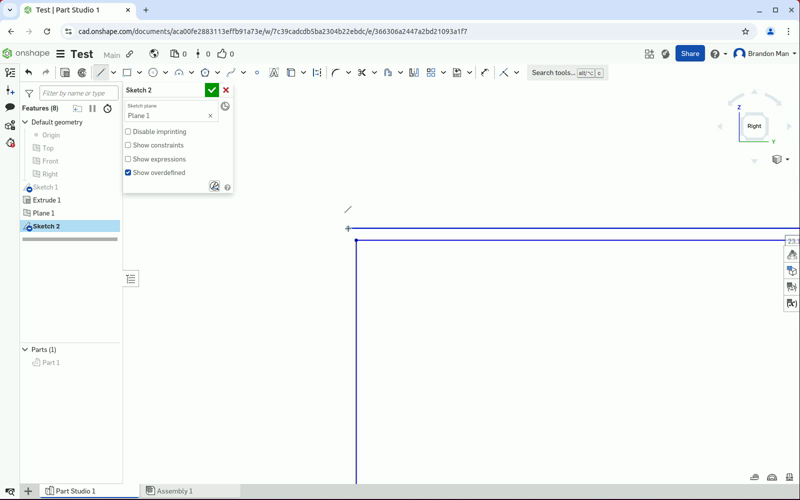
scroll(-6)
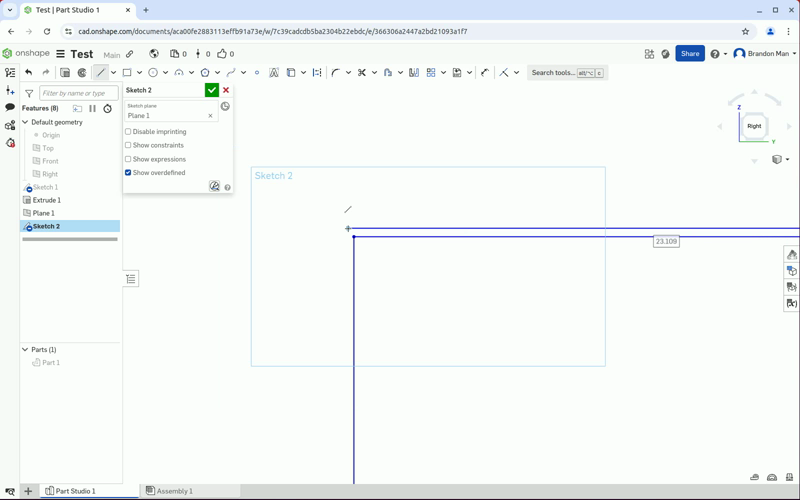
scroll(-6)
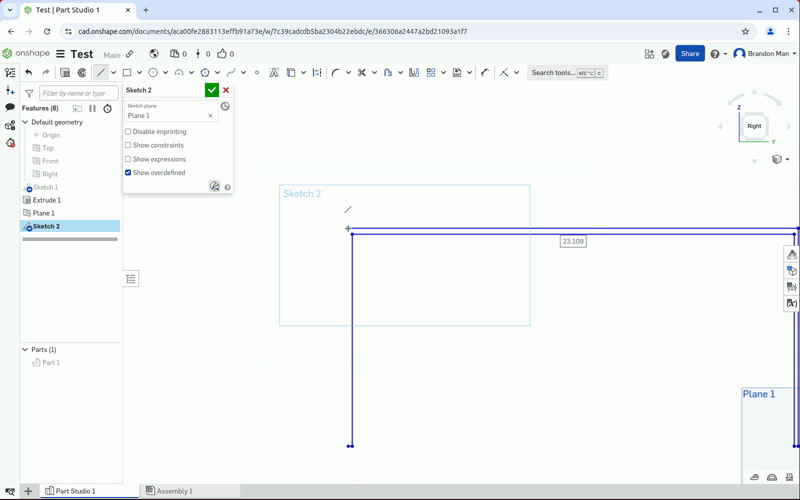
scroll(-6)
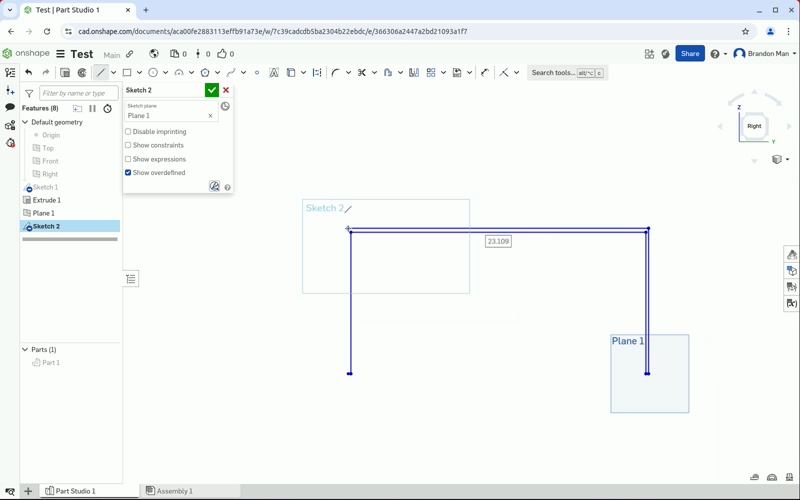
scroll(-6)
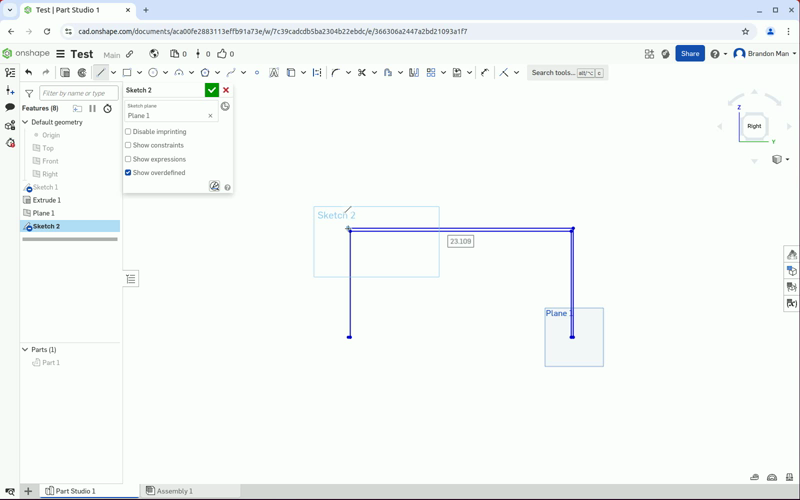
scroll(-6)
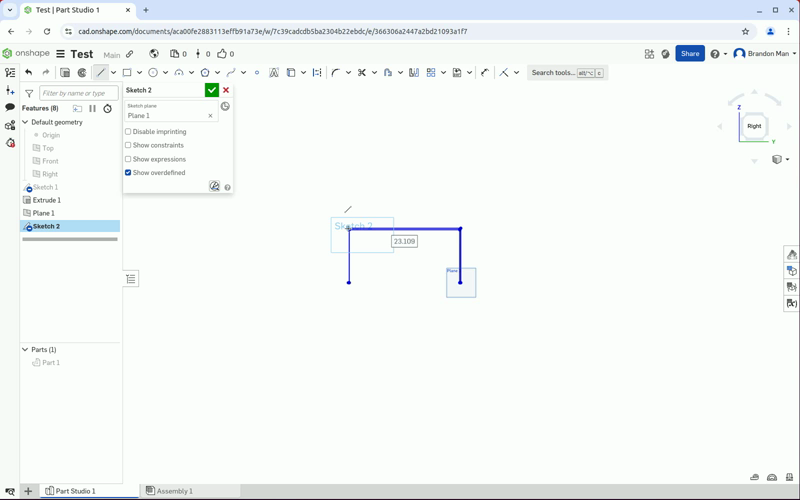
key_up(shift)
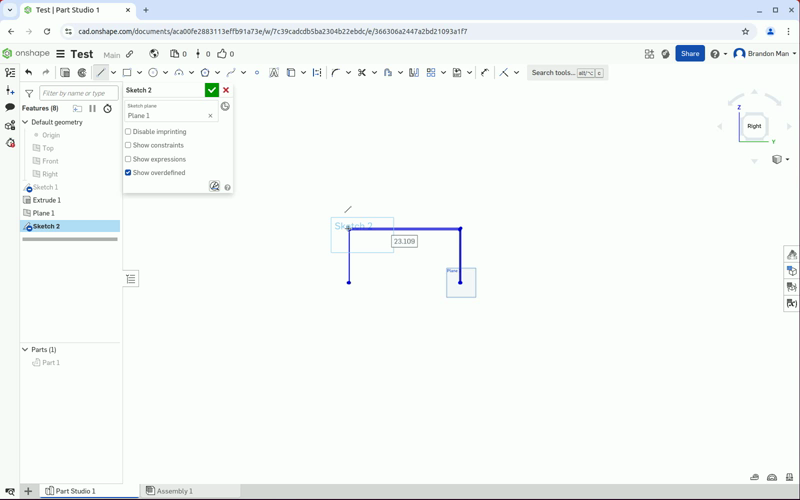
mouse_move(378, 228)
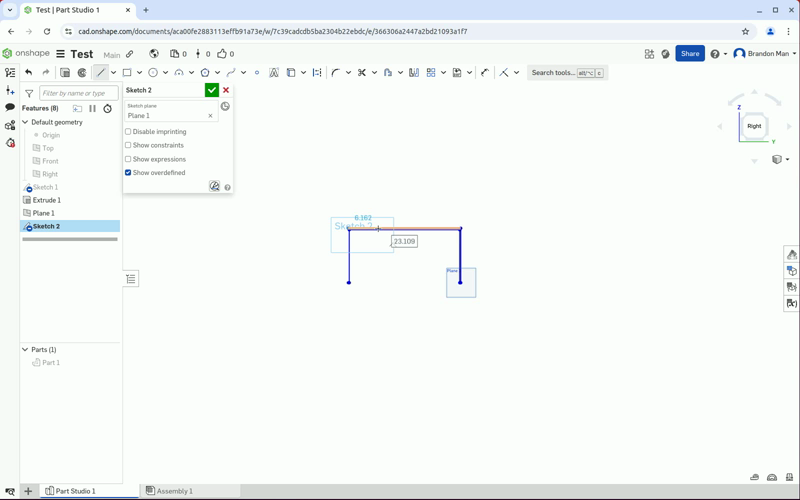
key_down(shift)
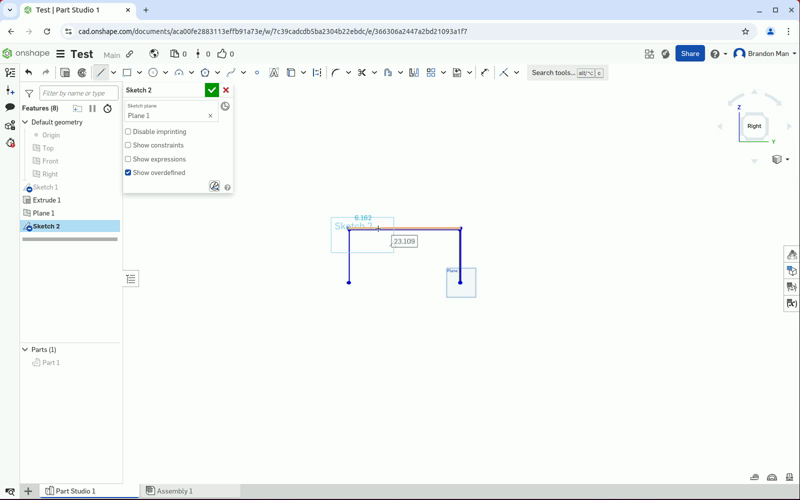
mouse_move(348, 282)
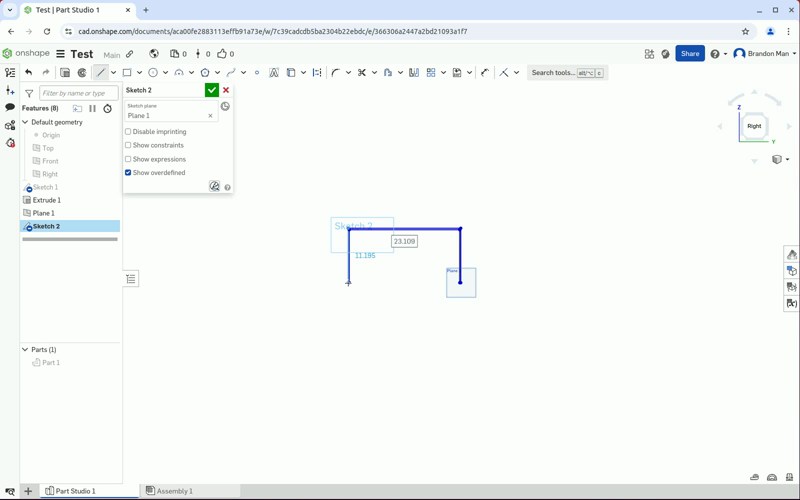
scroll(6)
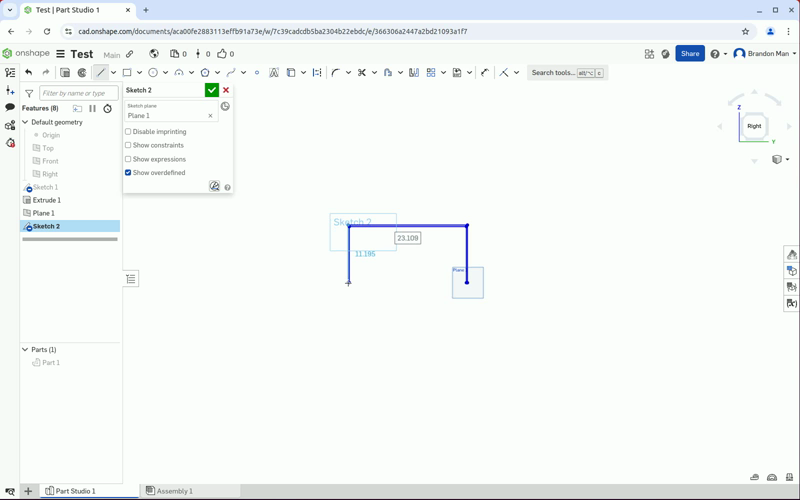
scroll(6)
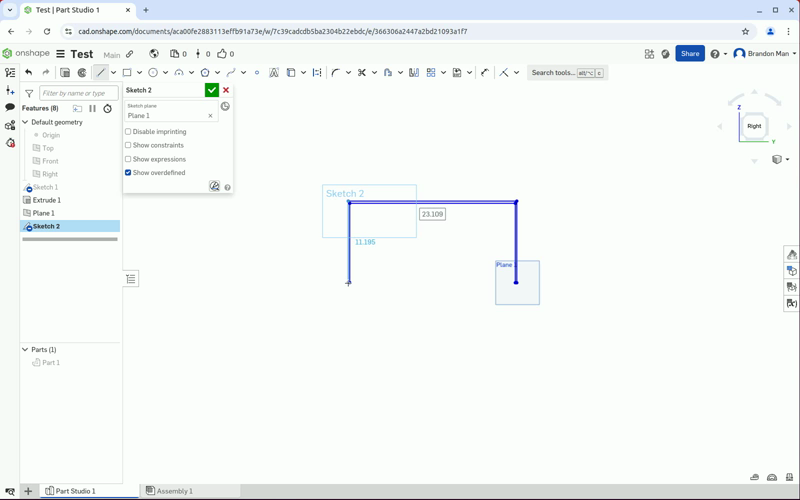
scroll(6)
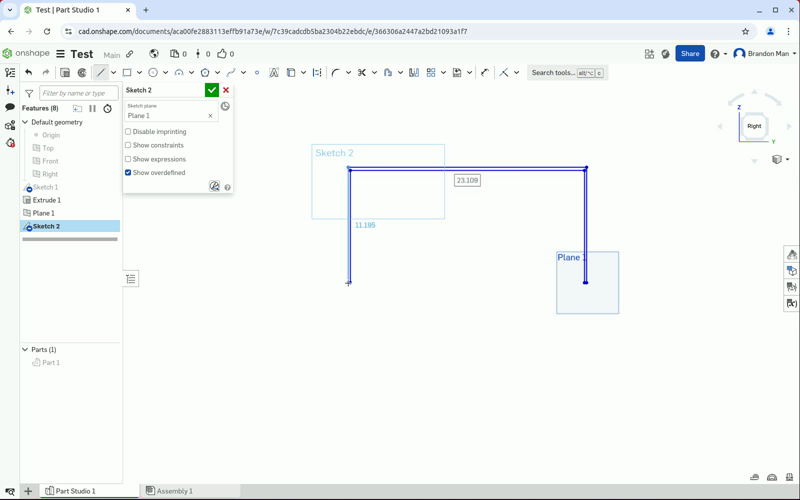
scroll(6)
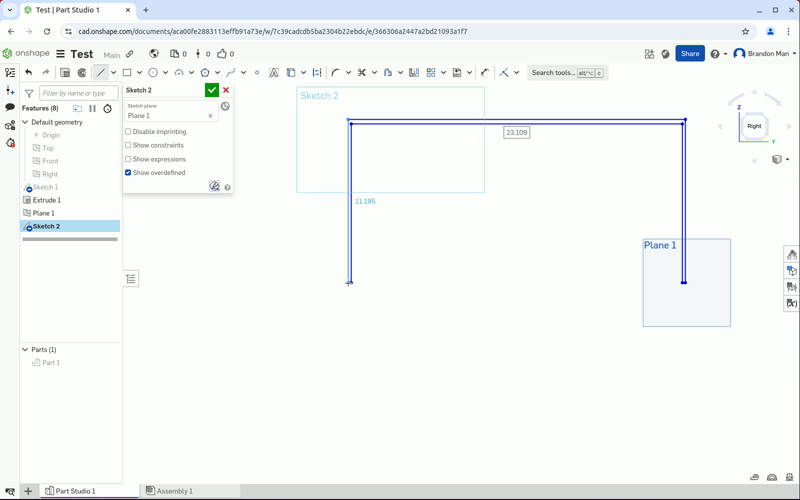
scroll(6)
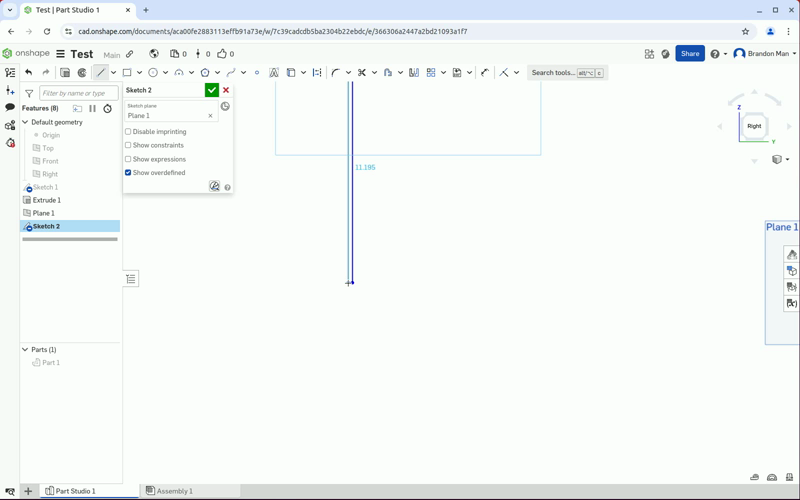
scroll(6)
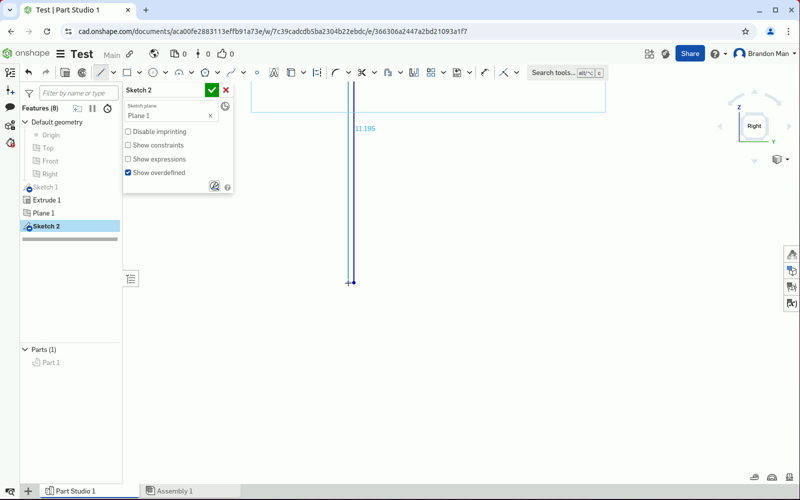
scroll(6)
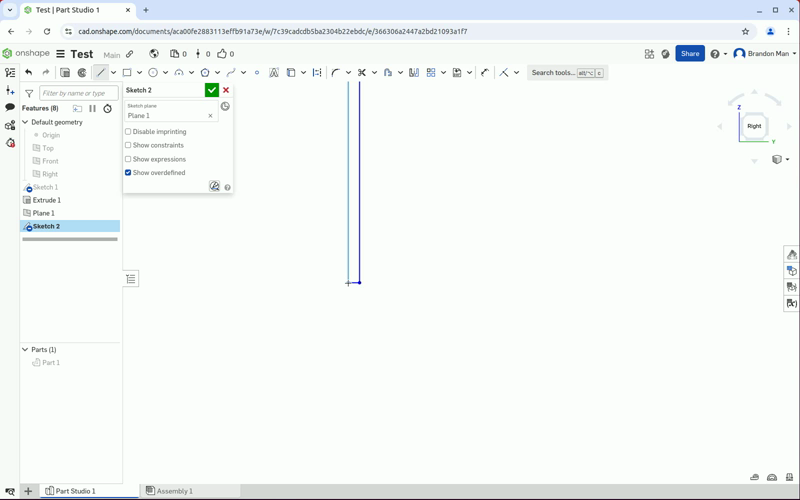
key_up(shift)
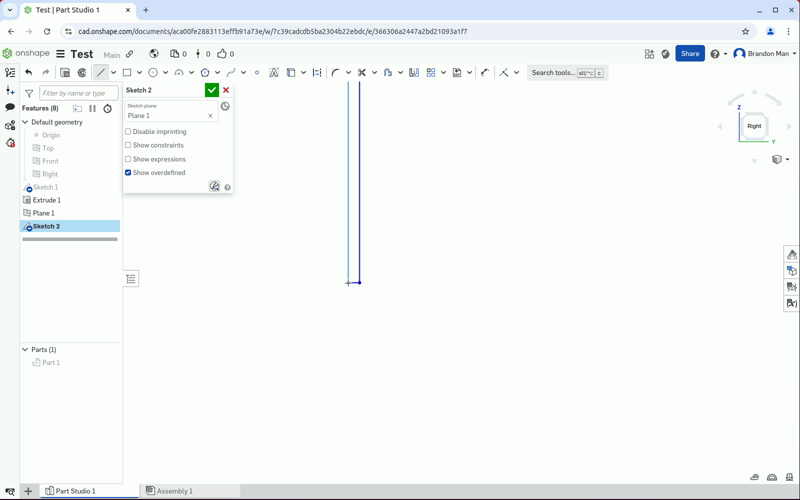
click(348, 282)
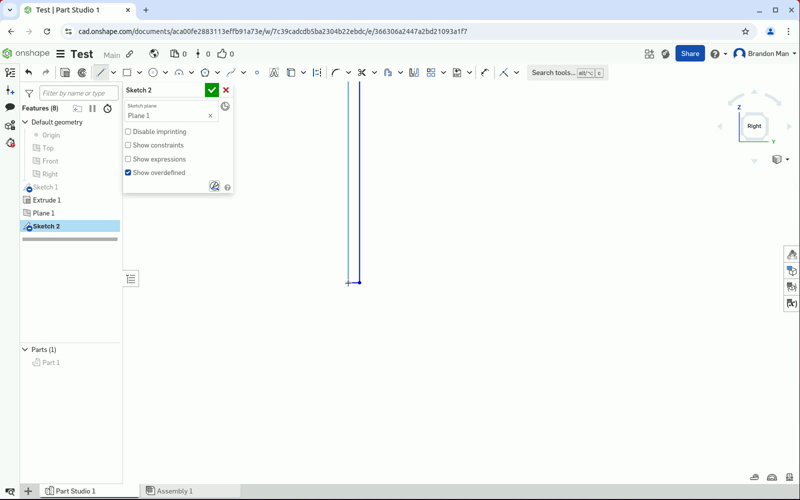
scroll(-6)
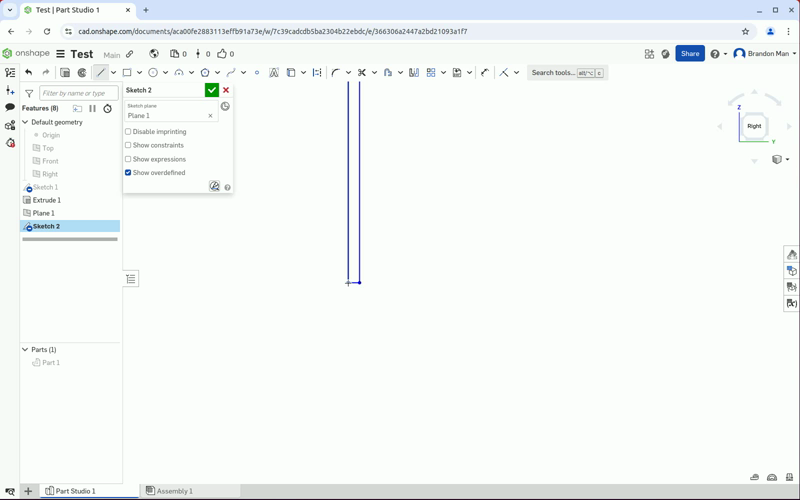
scroll(-6)
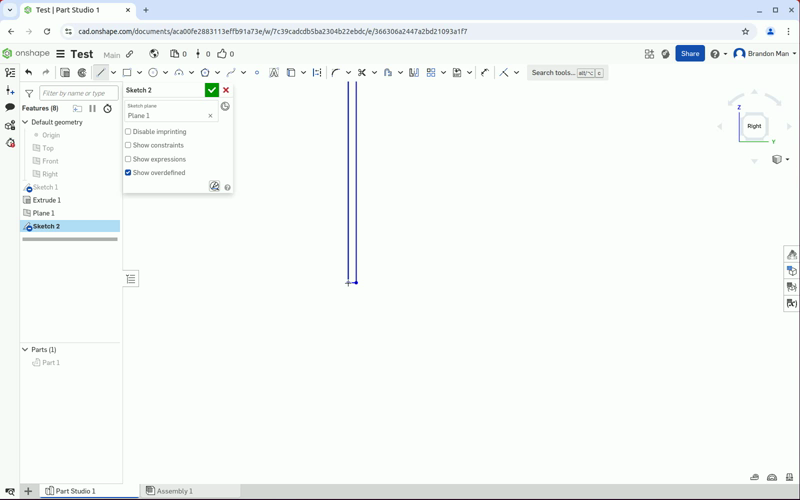
scroll(-6)
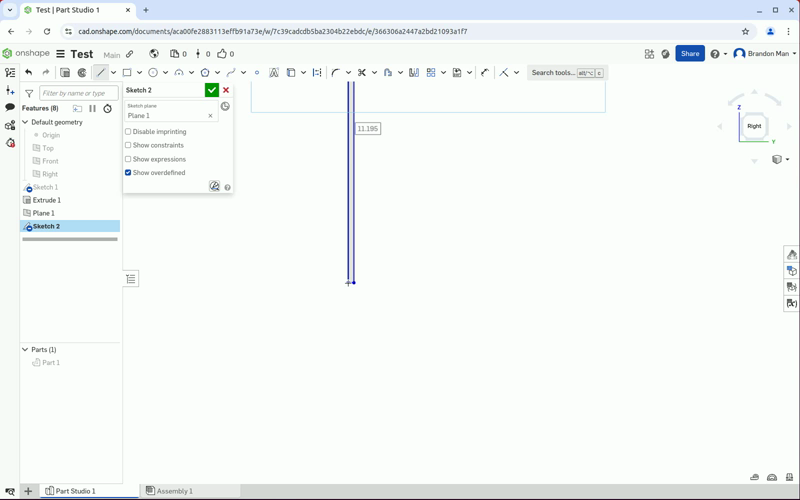
scroll(-6)
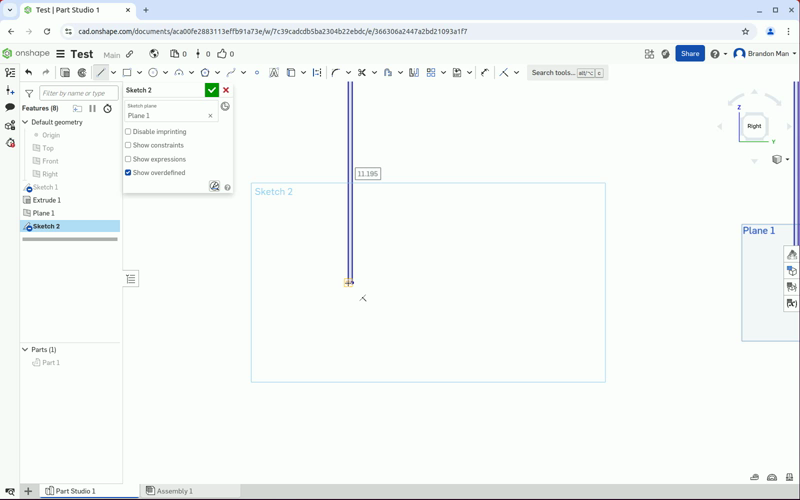
scroll(-6)
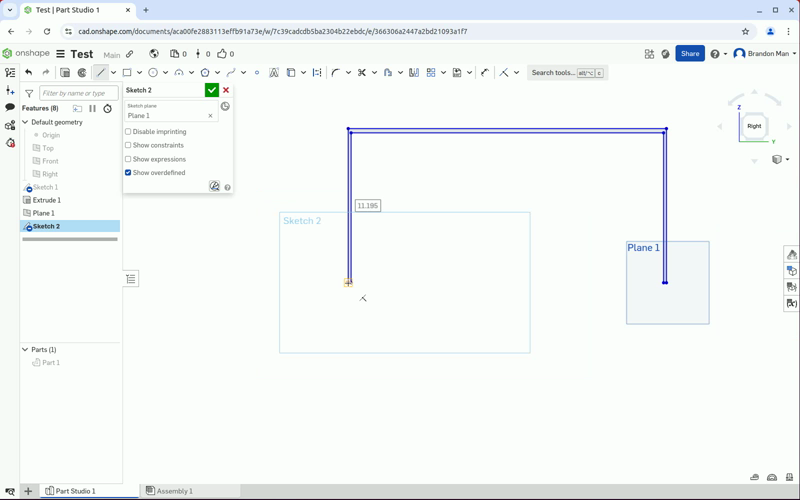
scroll(-6)
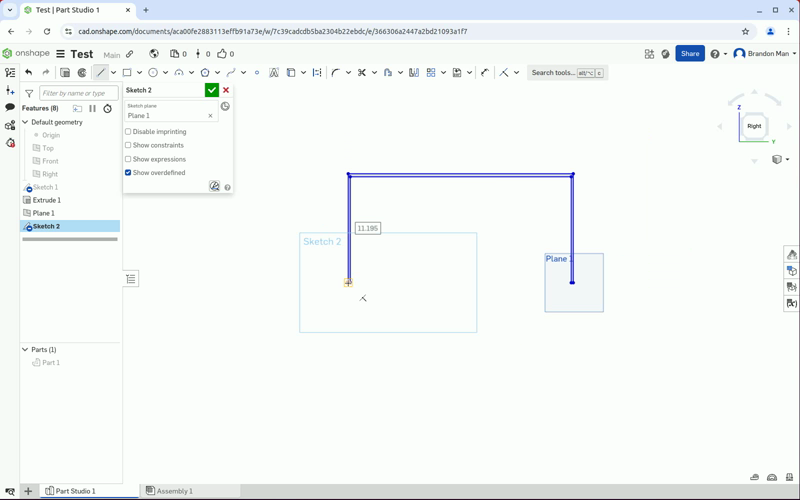
scroll(-6)
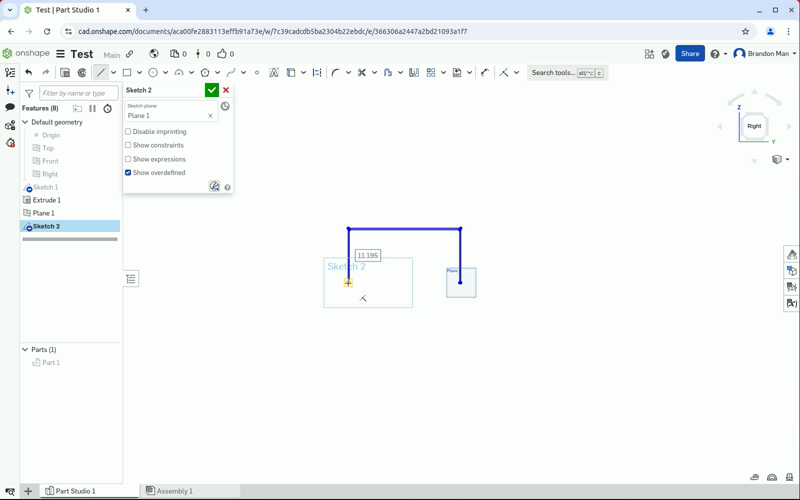
key(esc)
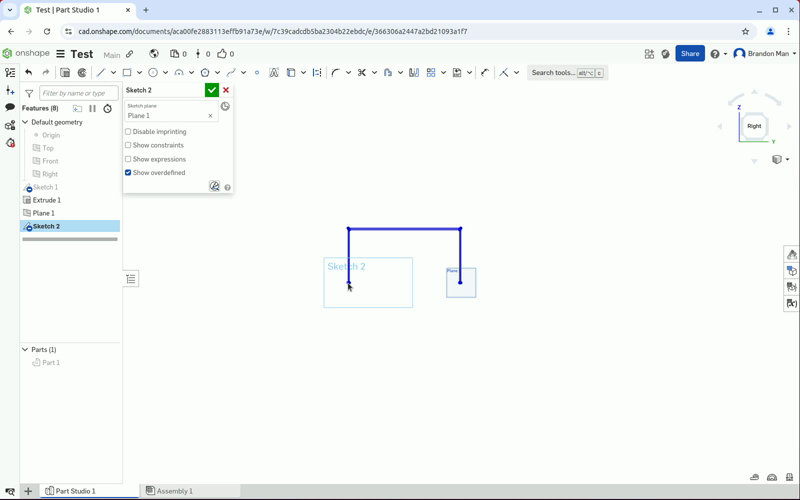
mouse_move(446, 228)
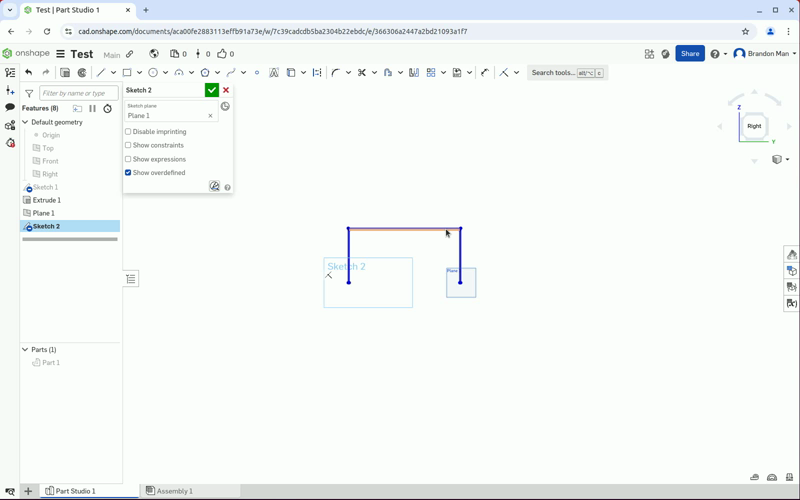
scroll(6)
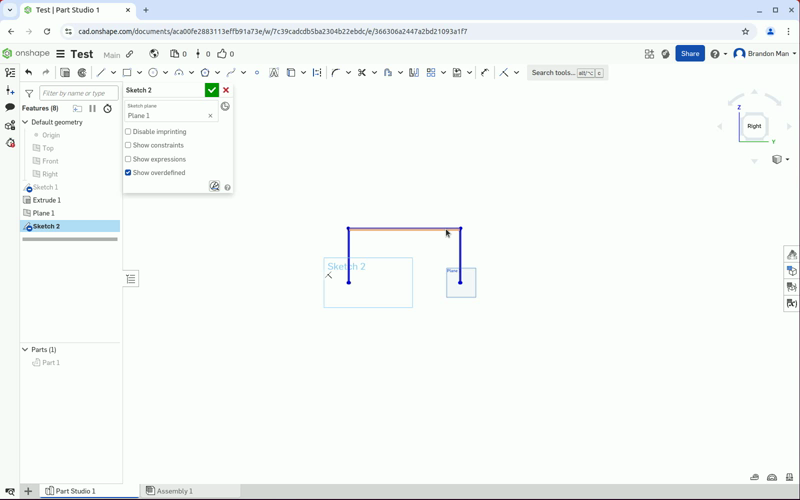
scroll(6)
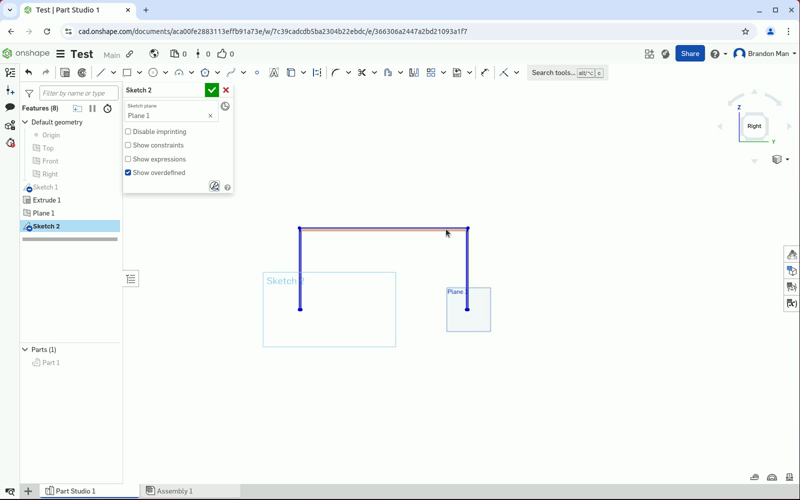
scroll(6)
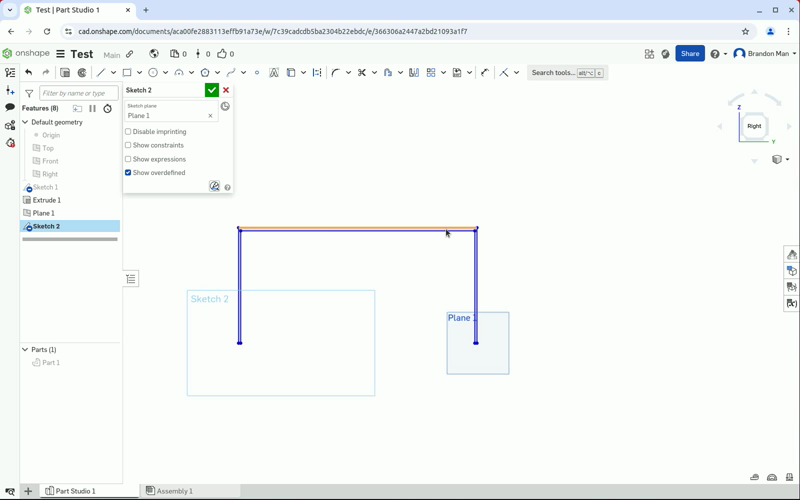
scroll(6)
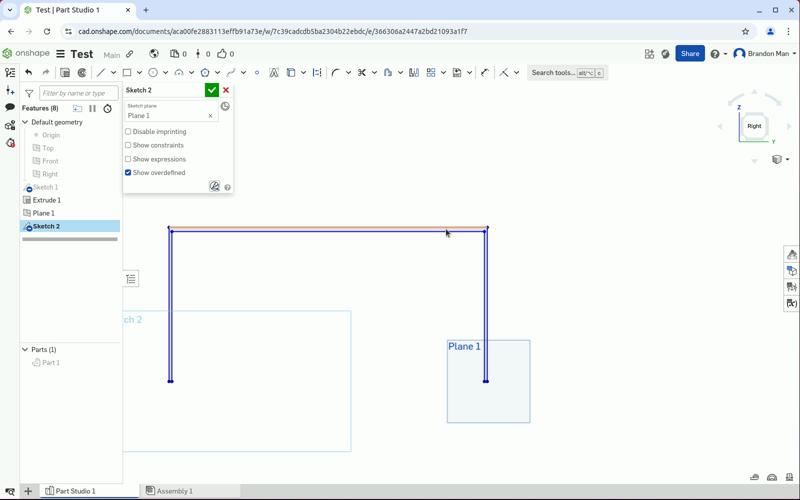
scroll(6)
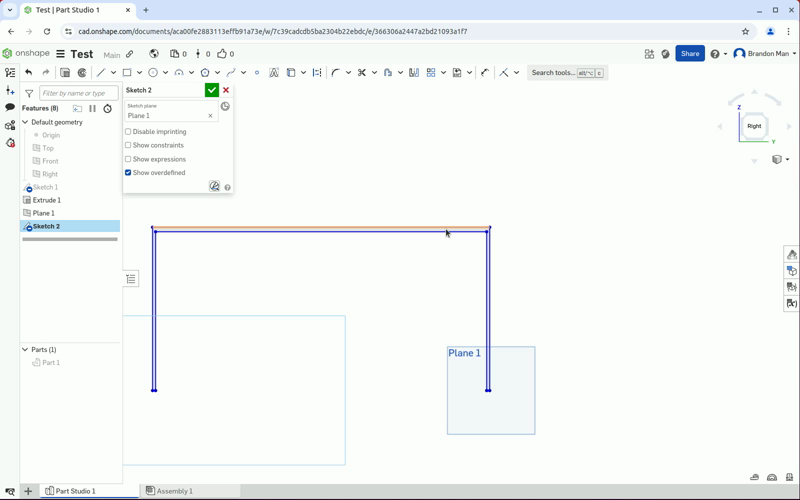
scroll(6)
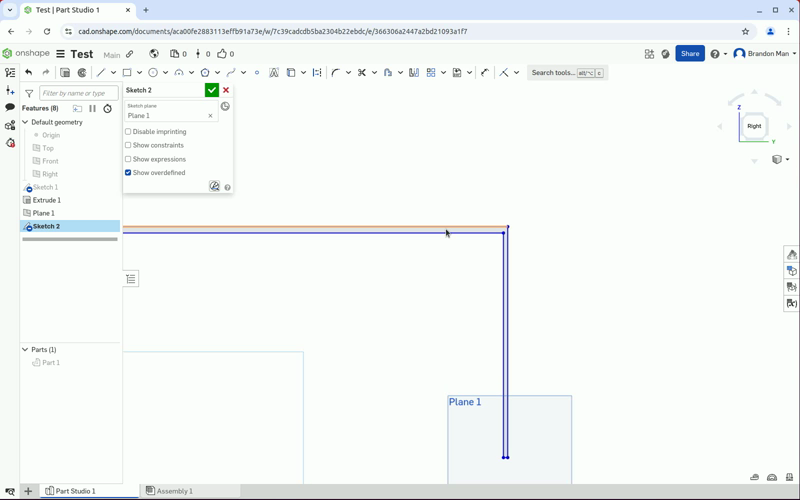
scroll(6)
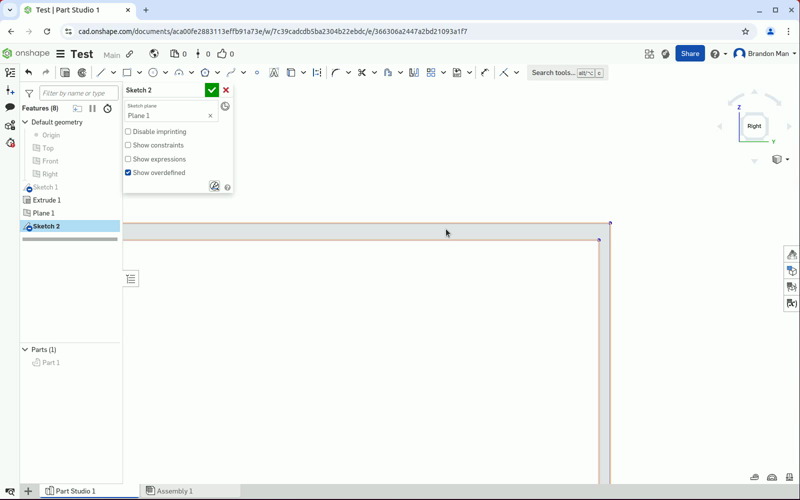
click(446, 228)
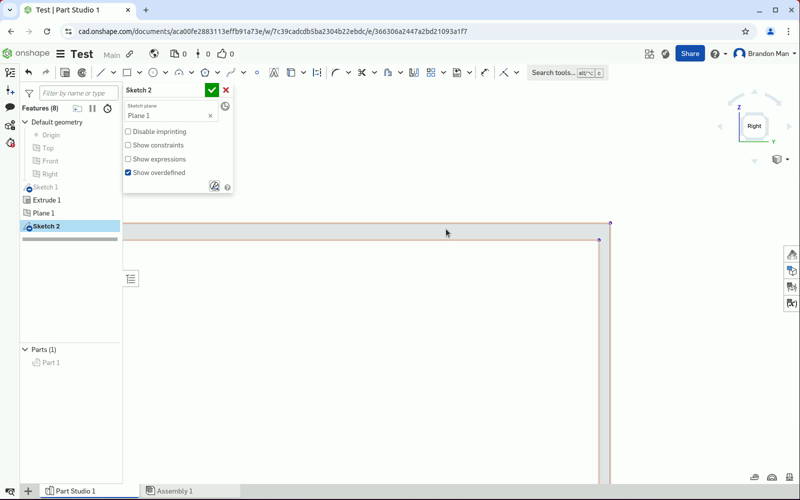
scroll(-6)
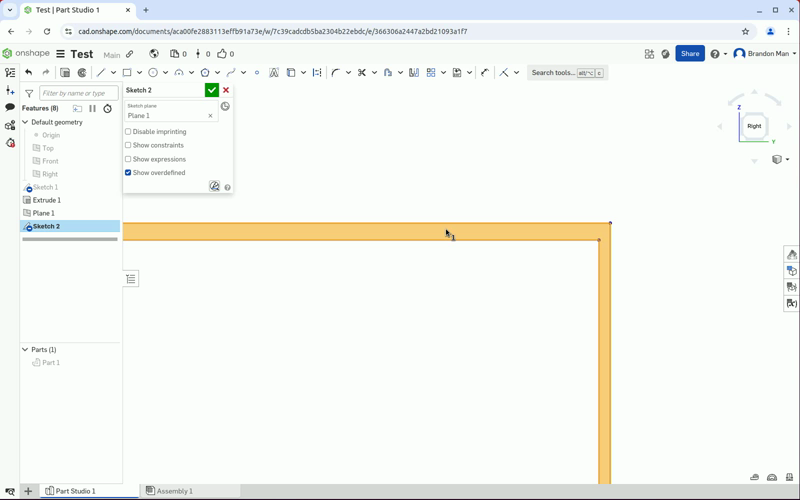
scroll(-6)
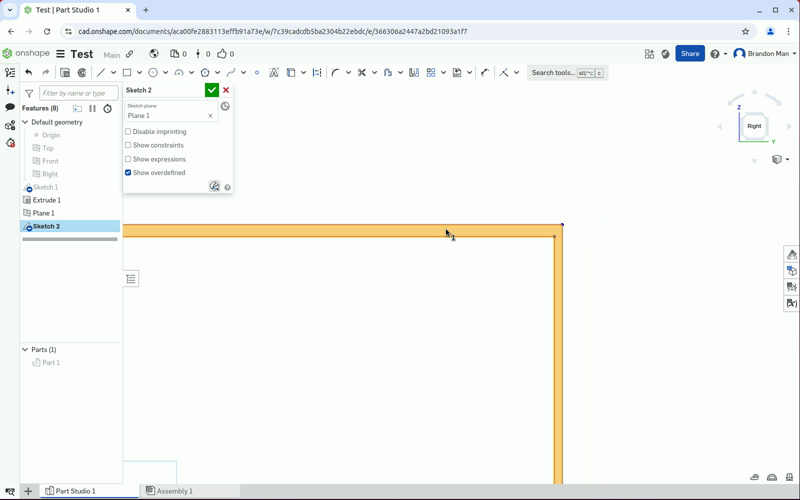
scroll(-6)
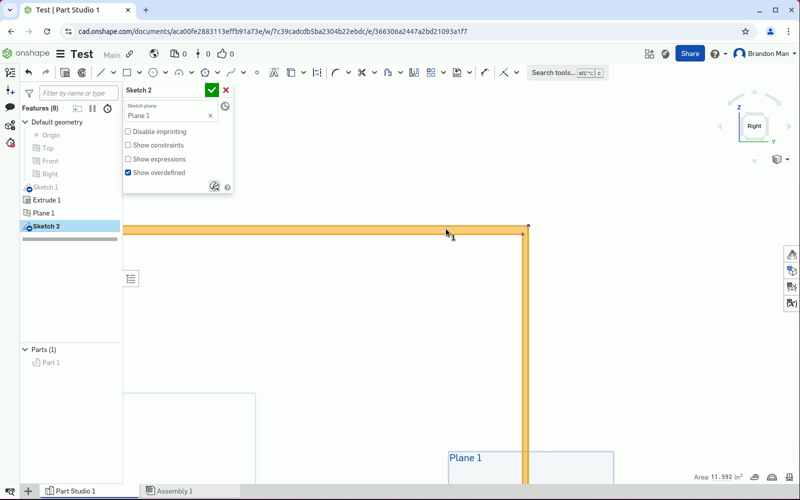
scroll(-6)
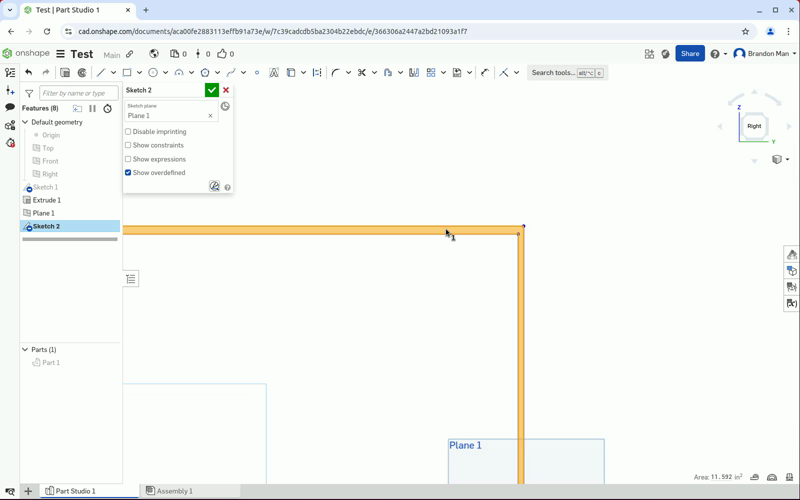
scroll(-6)
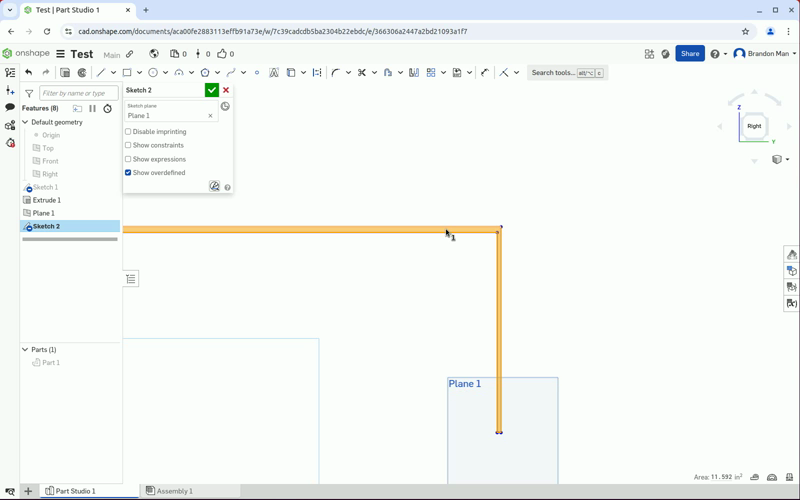
scroll(-6)
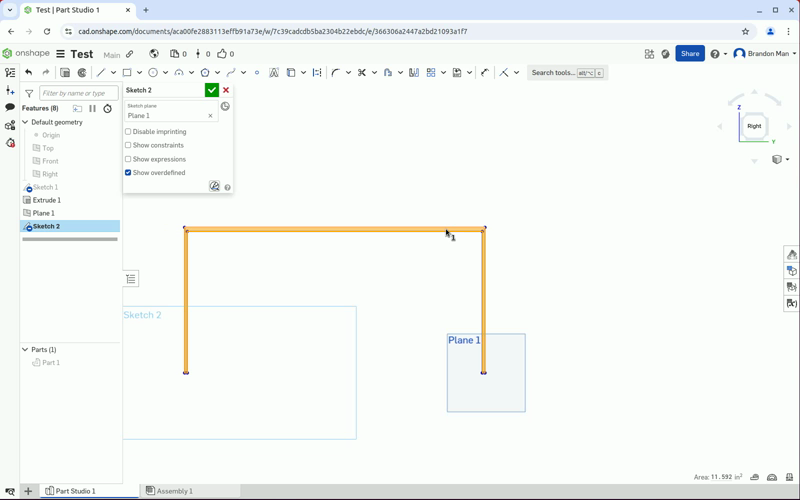
scroll(-6)
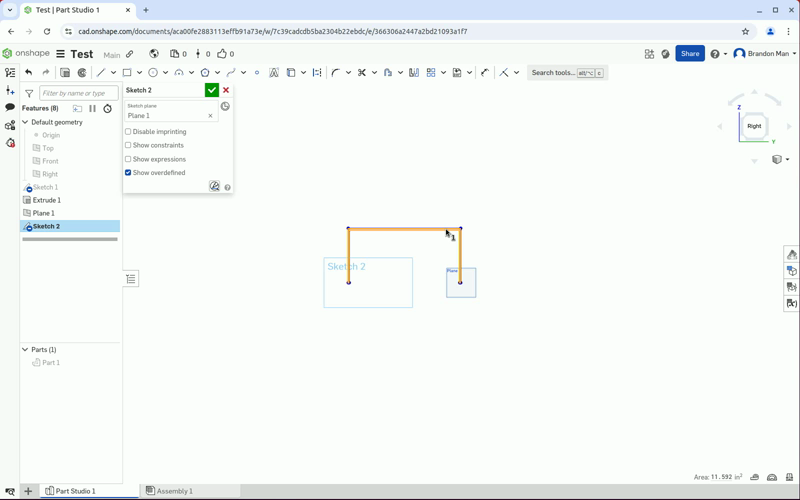
mouse_move(73, 352)
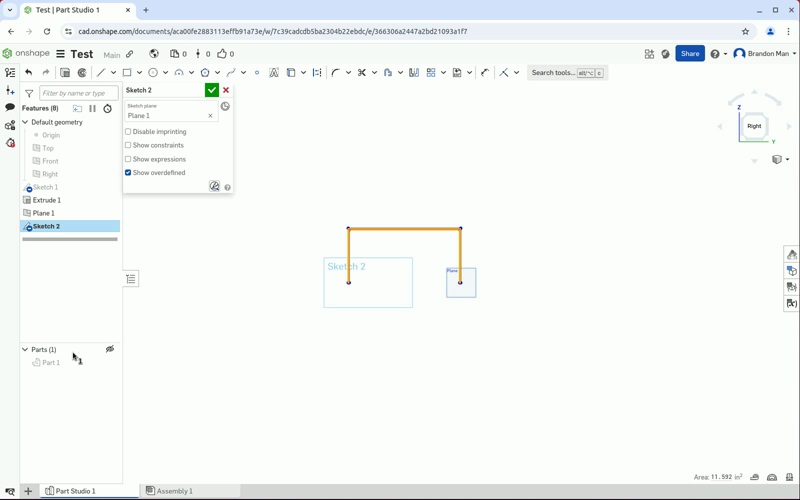
key(shift+y)
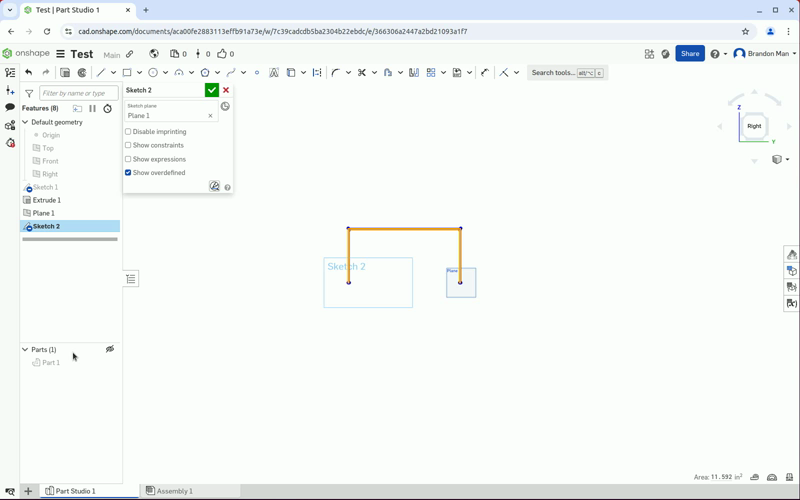
key(shift+e)
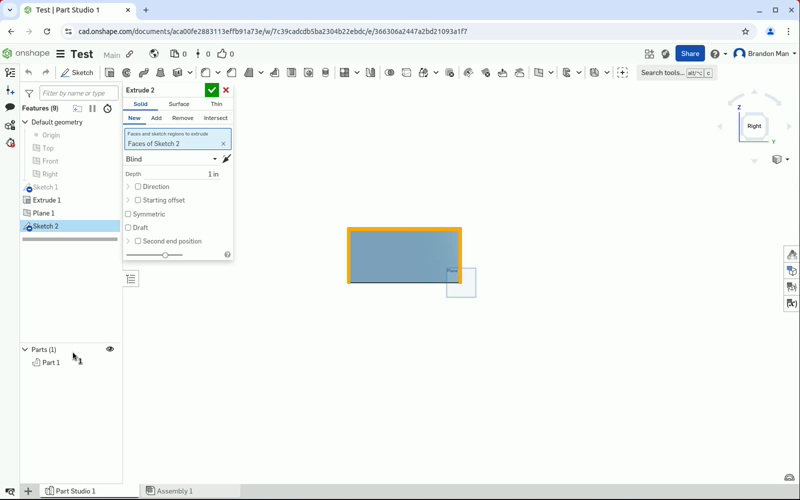
mouse_move(143, 106)
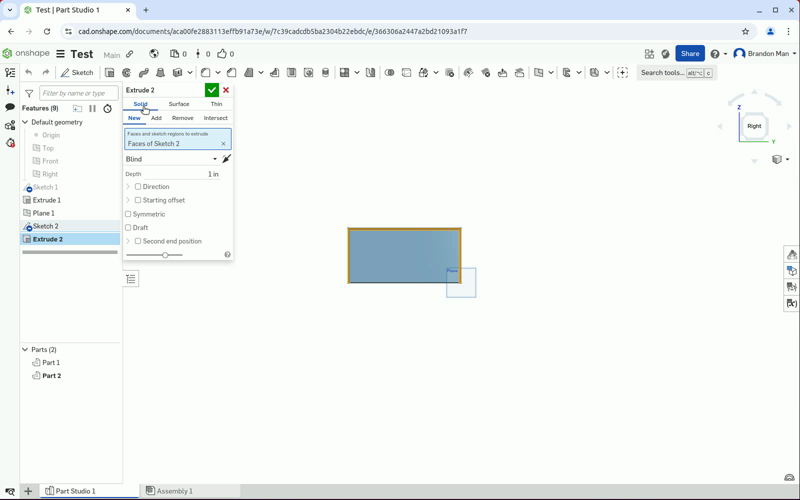
click(143, 106)
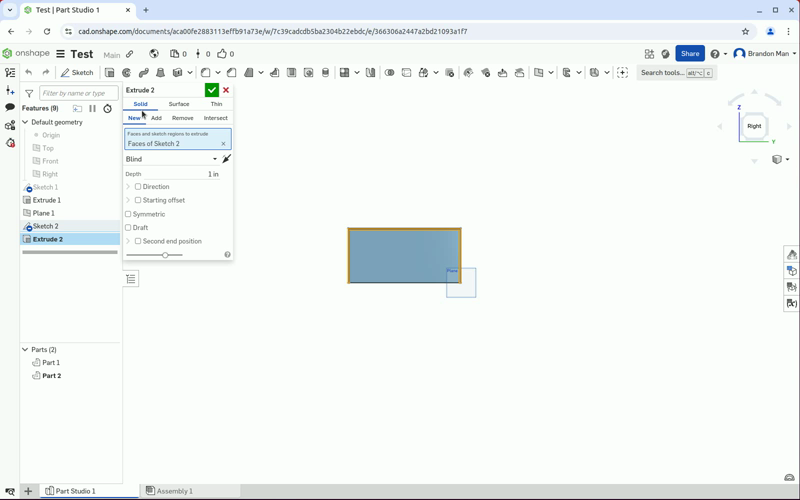
mouse_move(137, 120)
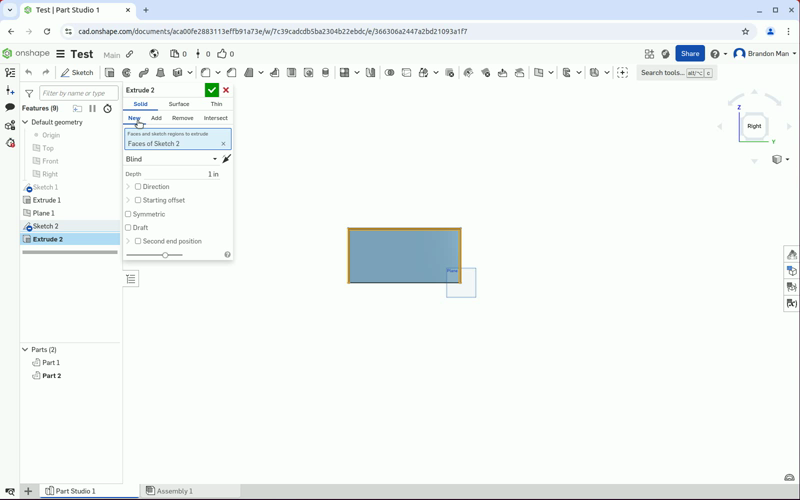
click(137, 120)
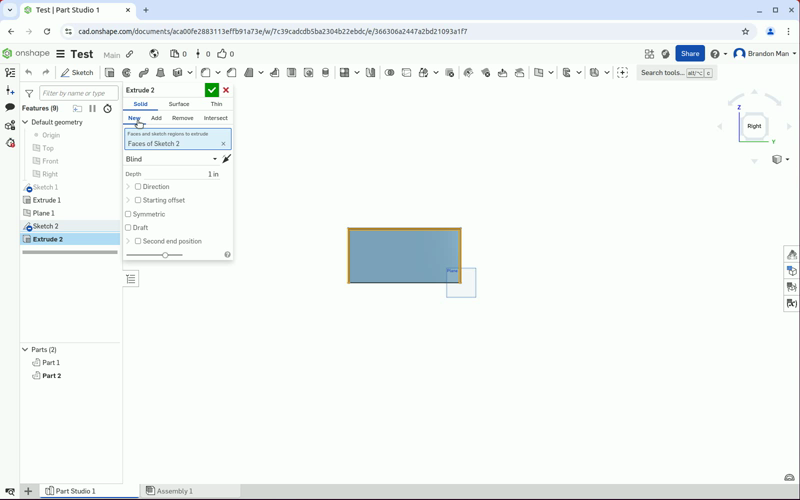
key(tab, 4)
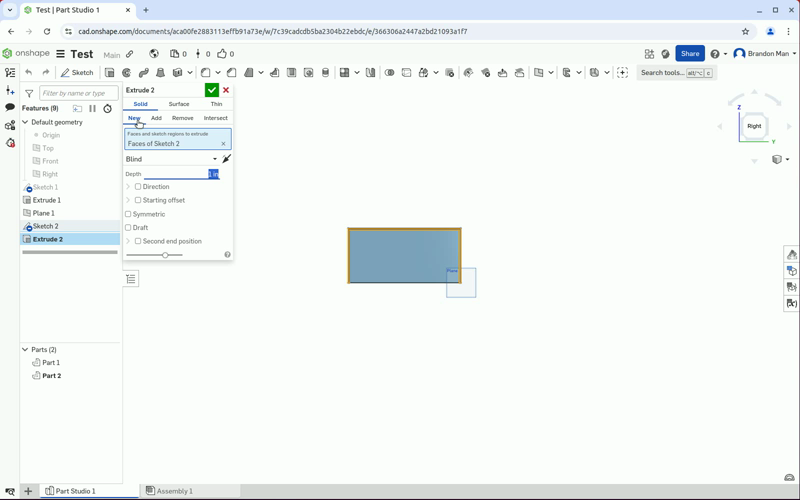
text(19.738)
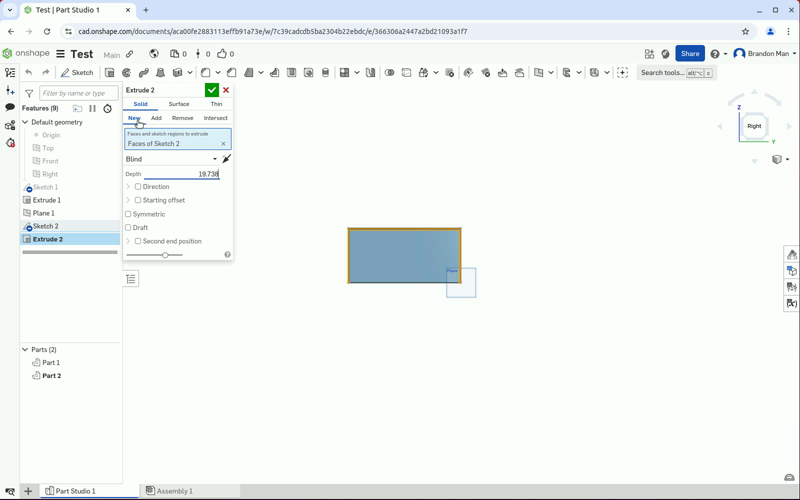
key(enter)
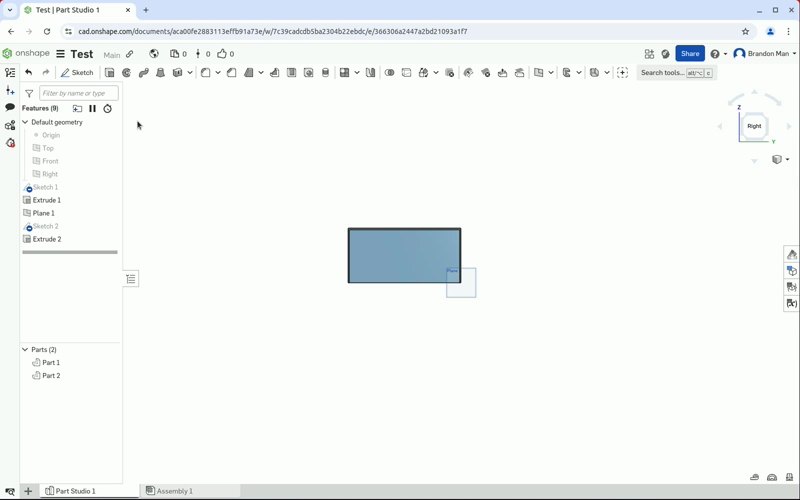
key(shift+h)
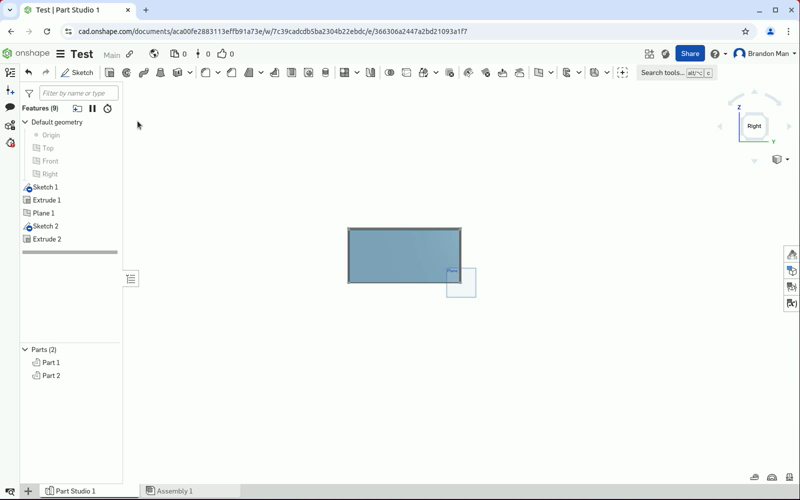
key(shift+h)
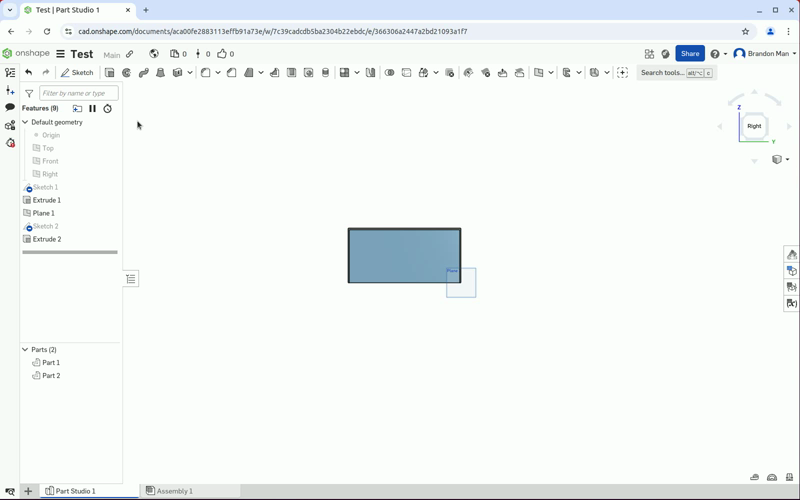
mouse_move(73, 189)
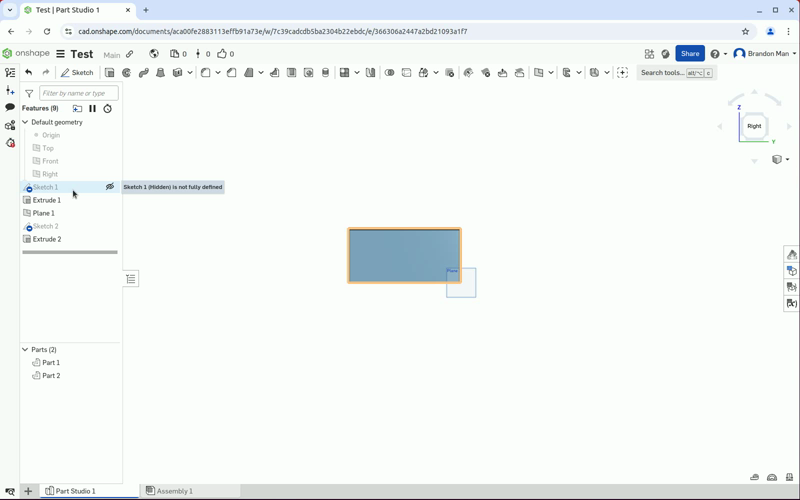
click(73, 189)
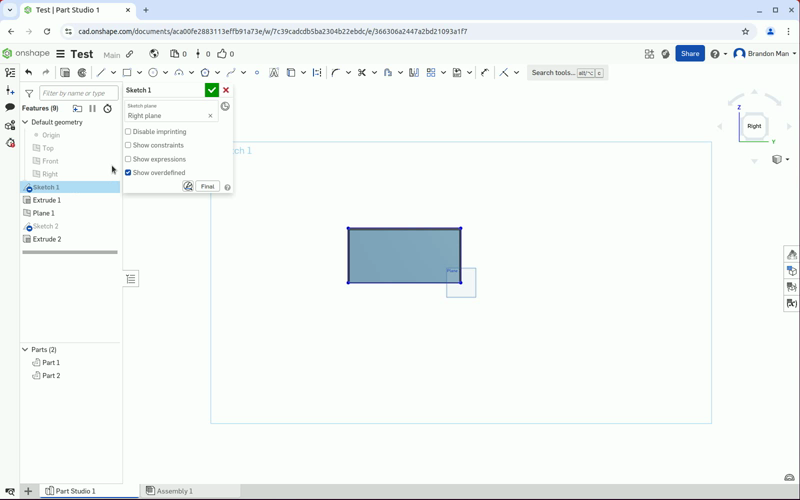
mouse_move(229, 92)
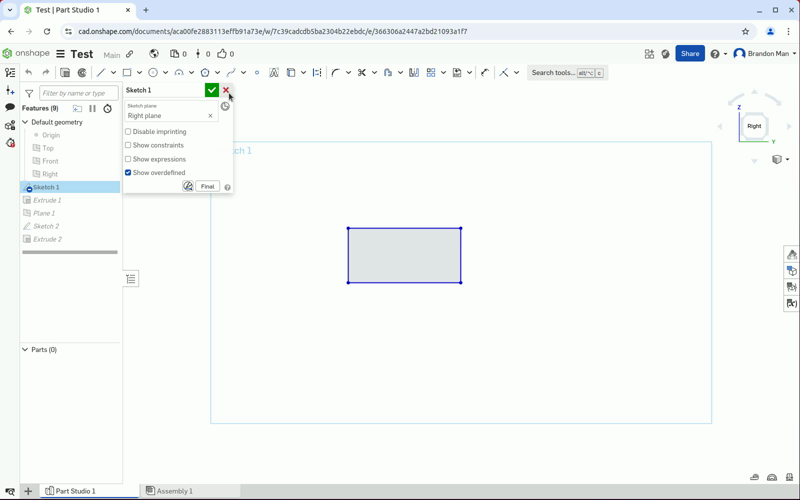
click(229, 92)
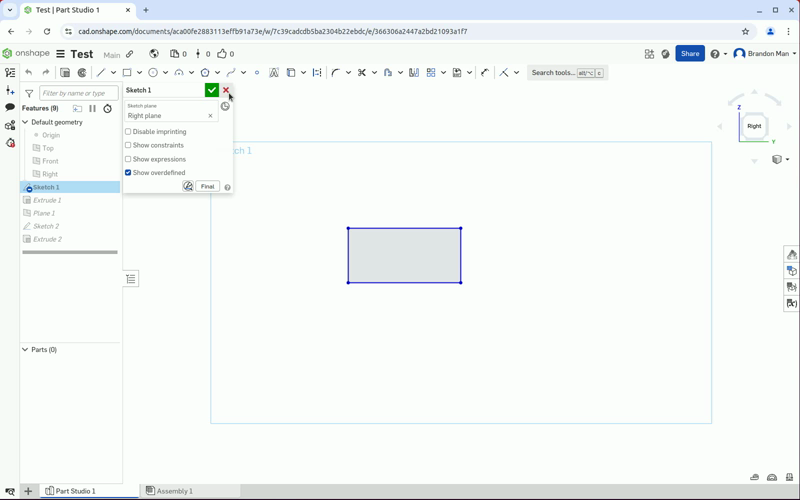
key(shift+s)
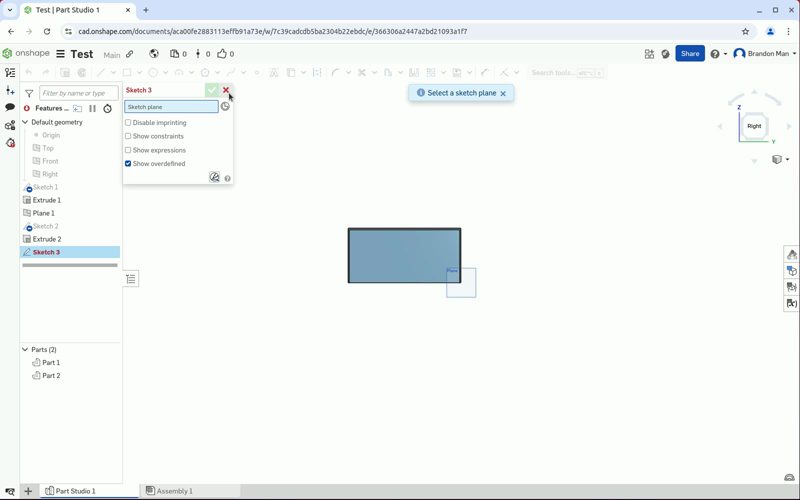
mouse_move(73, 176)
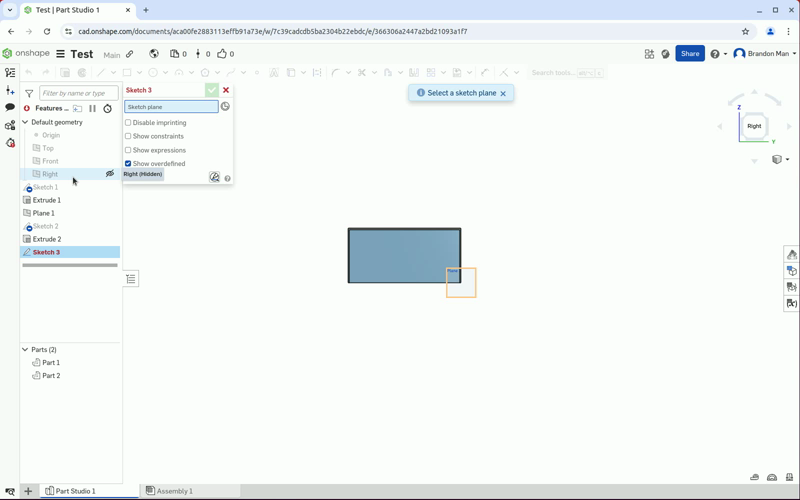
click(73, 176)
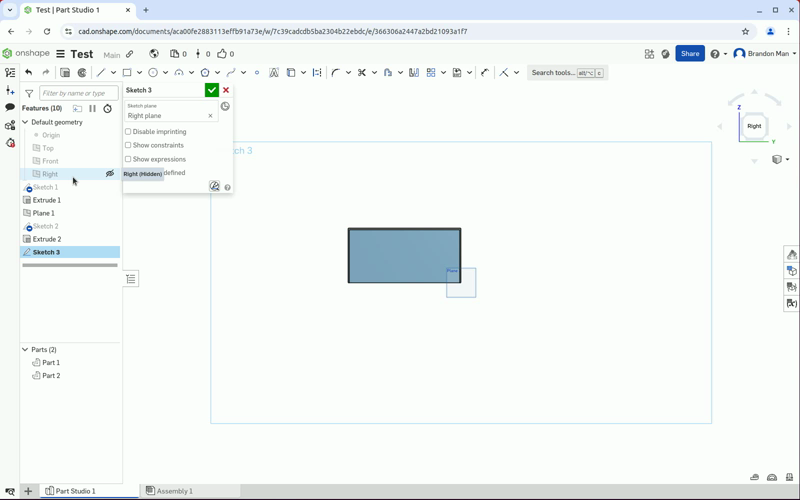
mouse_move(73, 352)
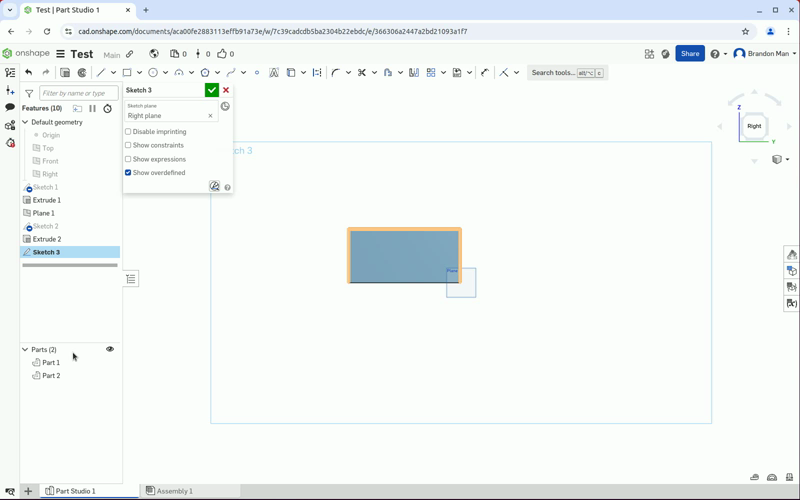
key(y)
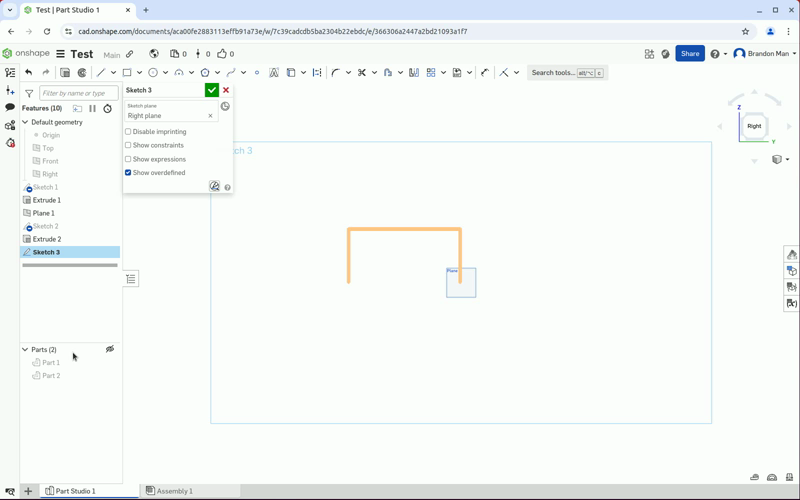
key(c)
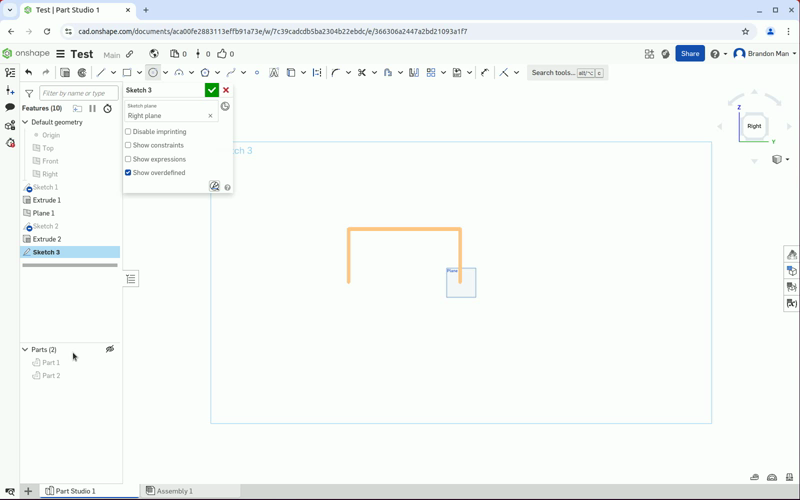
key_down(shift)
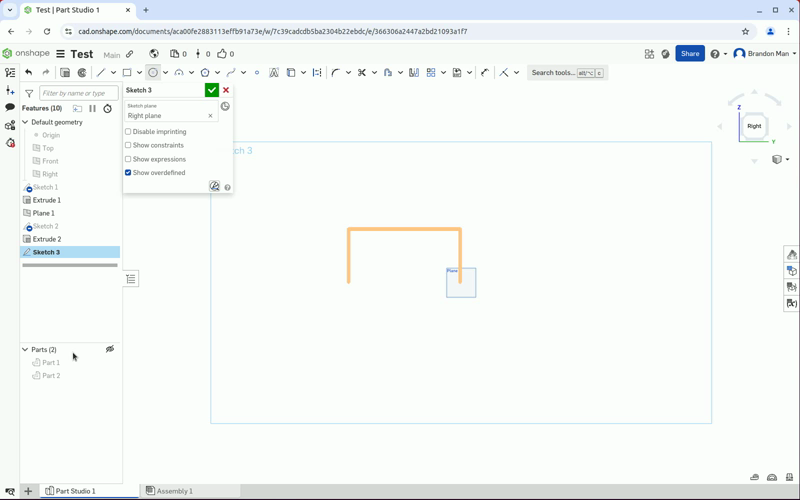
mouse_move(405, 267)
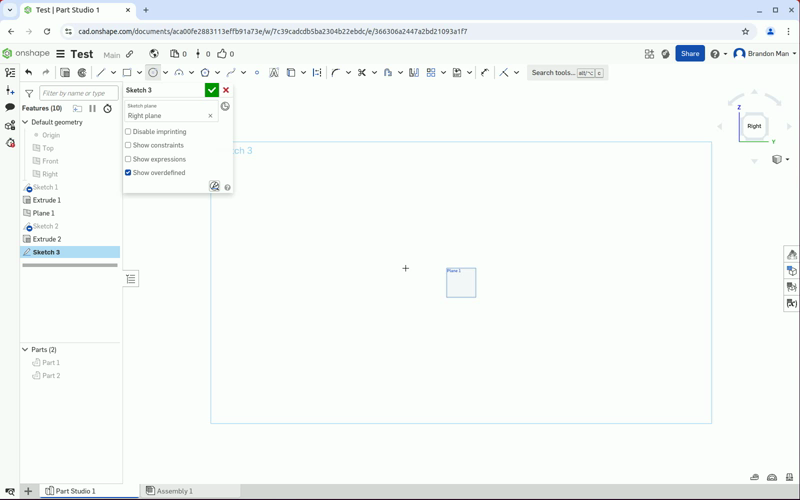
click(405, 267)
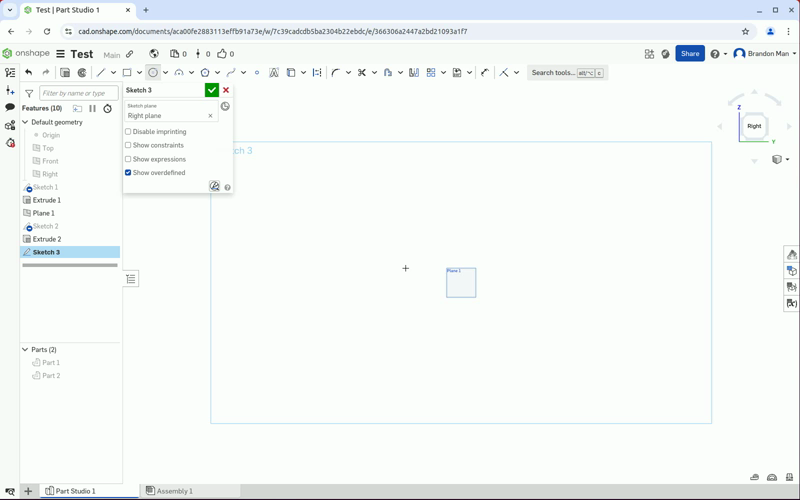
key_up(shift)
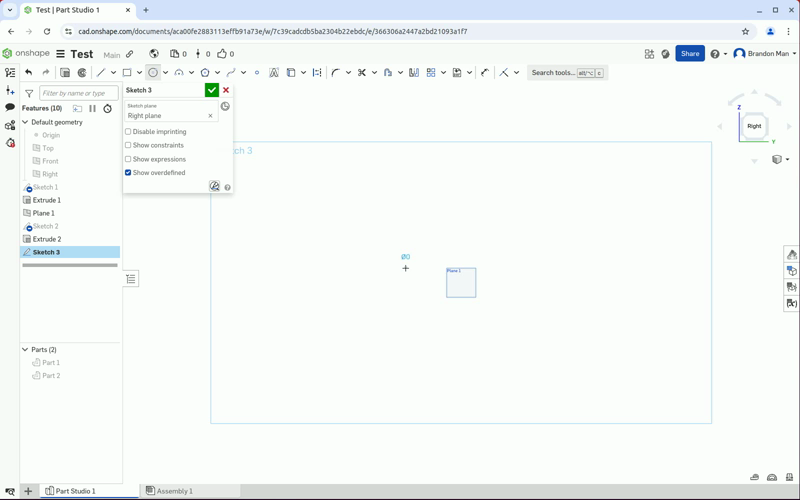
mouse_move(413, 267)
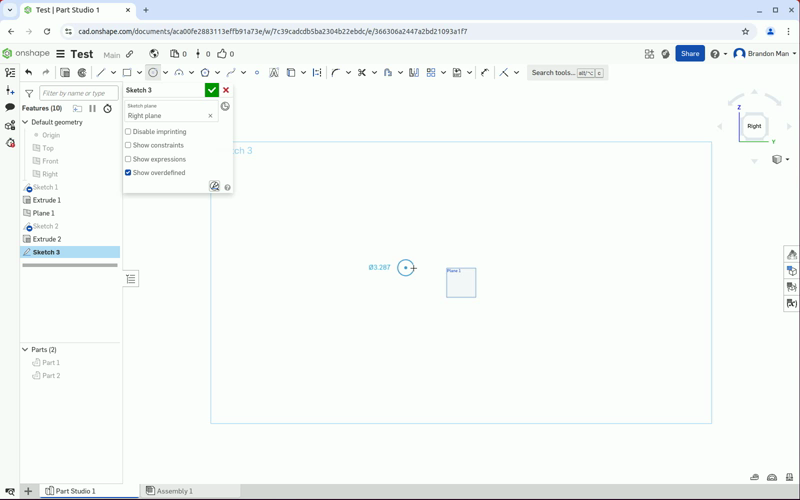
click(413, 267)
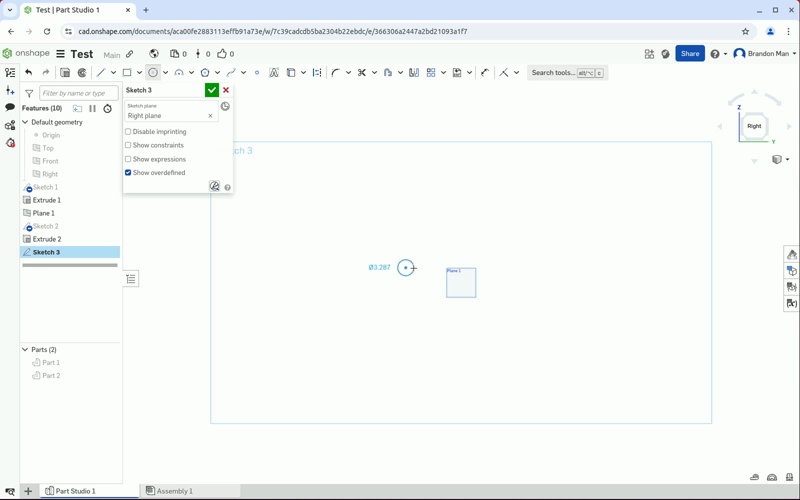
key(esc)
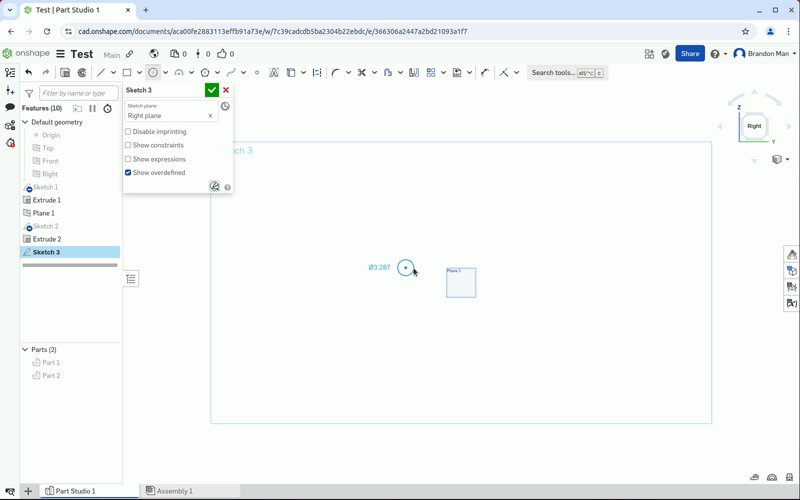
mouse_move(403, 264)
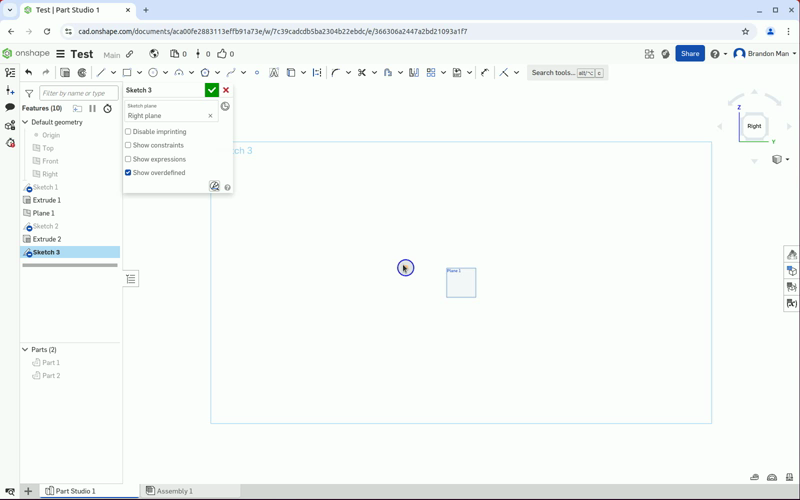
scroll(6)
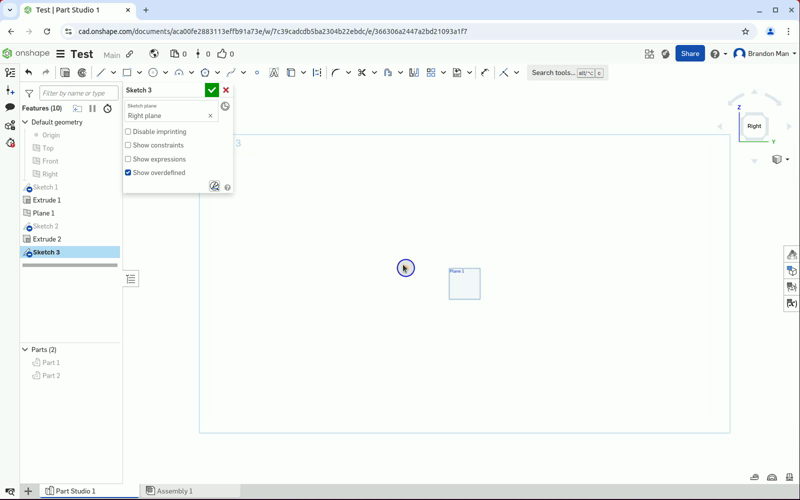
scroll(6)
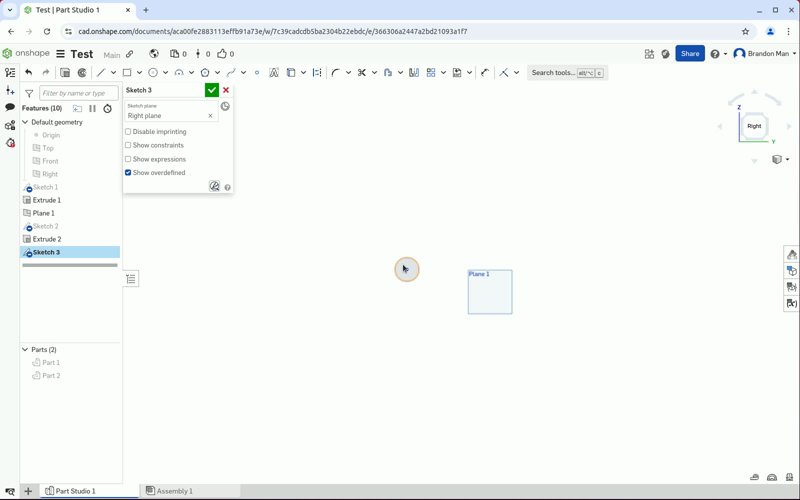
scroll(6)
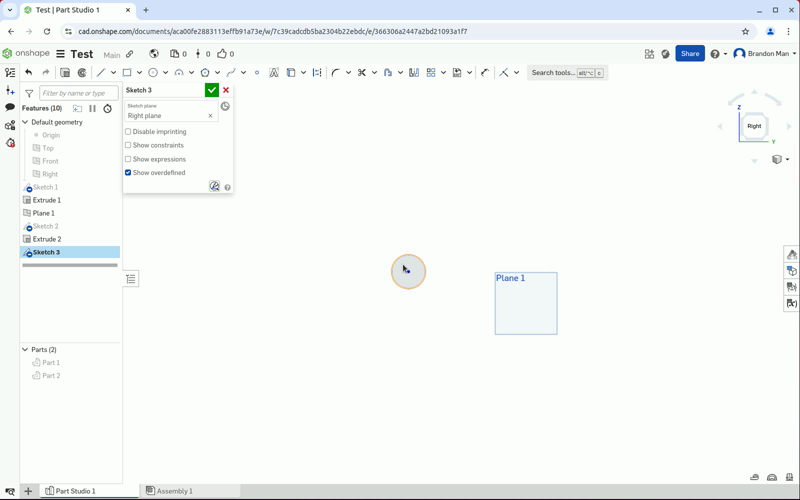
scroll(6)
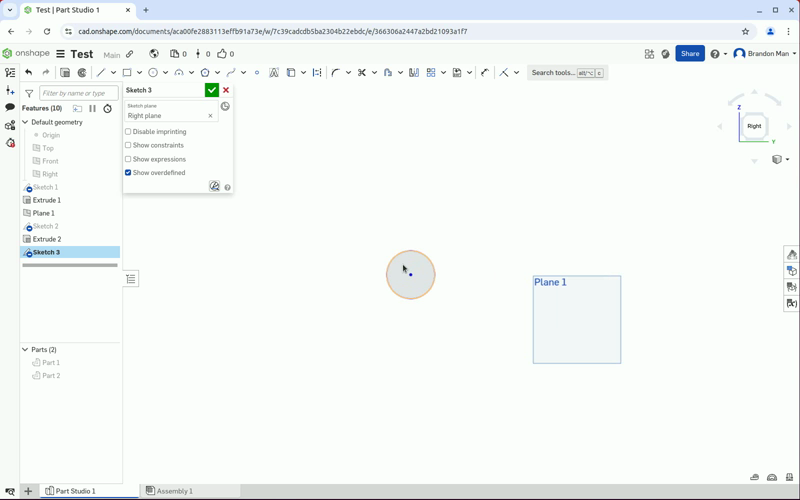
scroll(6)
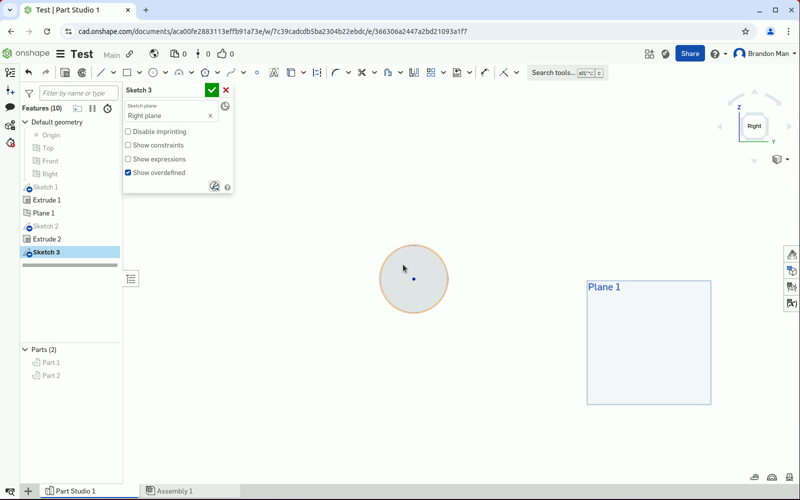
scroll(6)
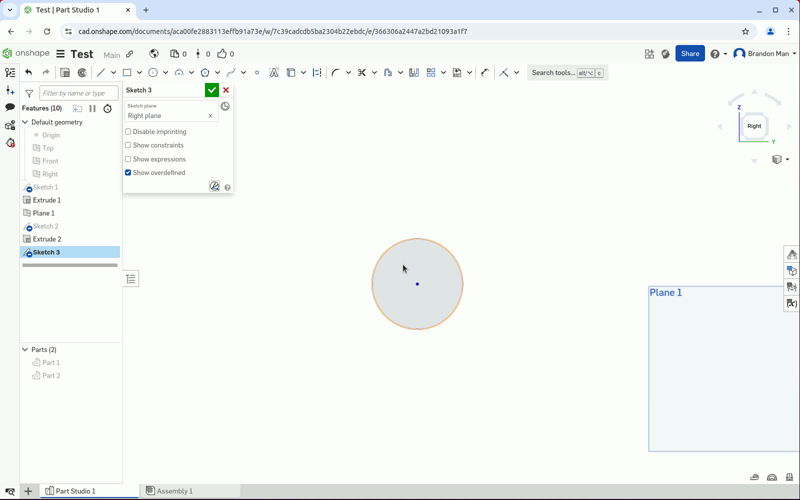
scroll(6)
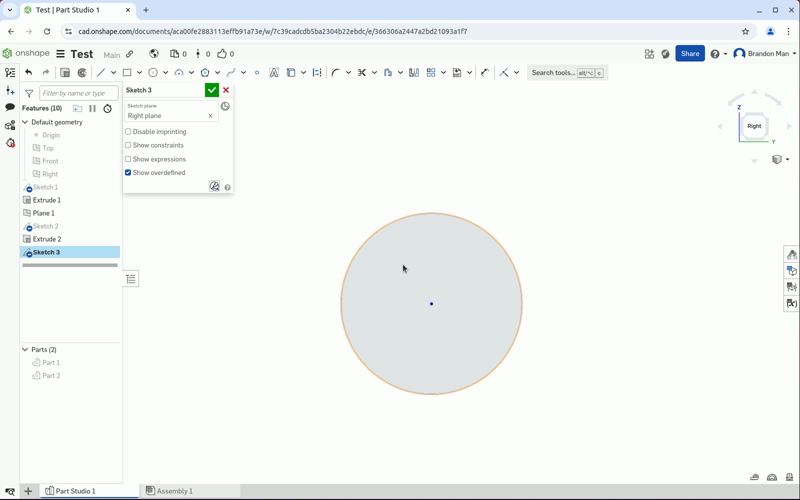
click(403, 264)
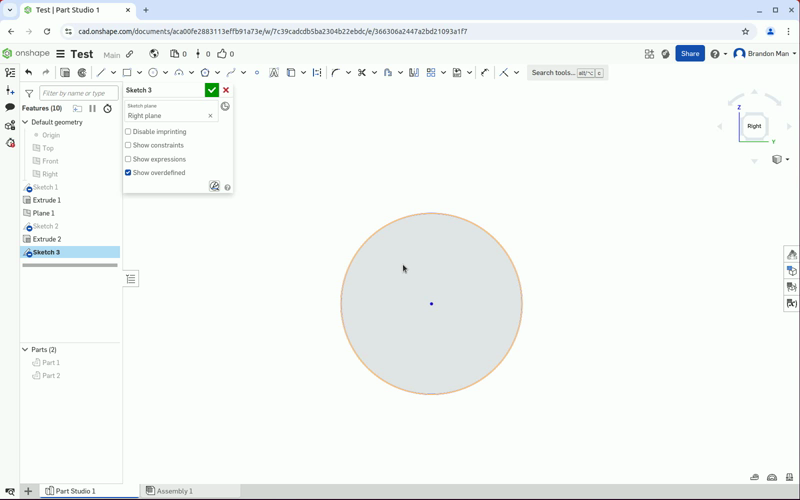
scroll(-6)
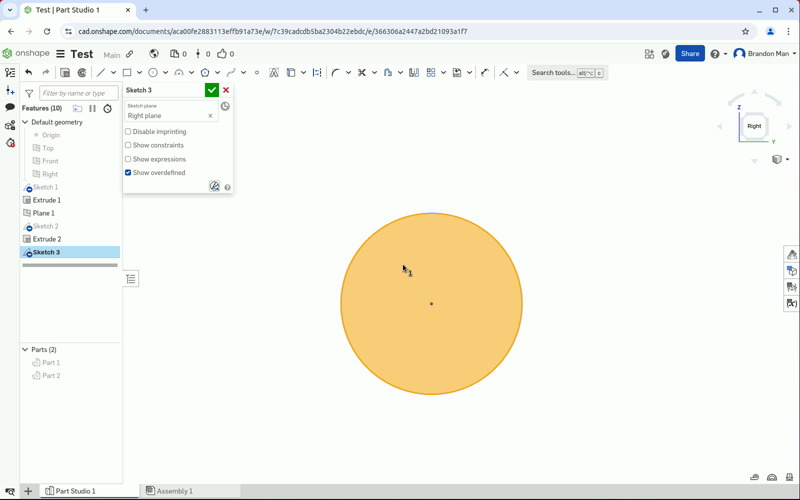
scroll(-6)
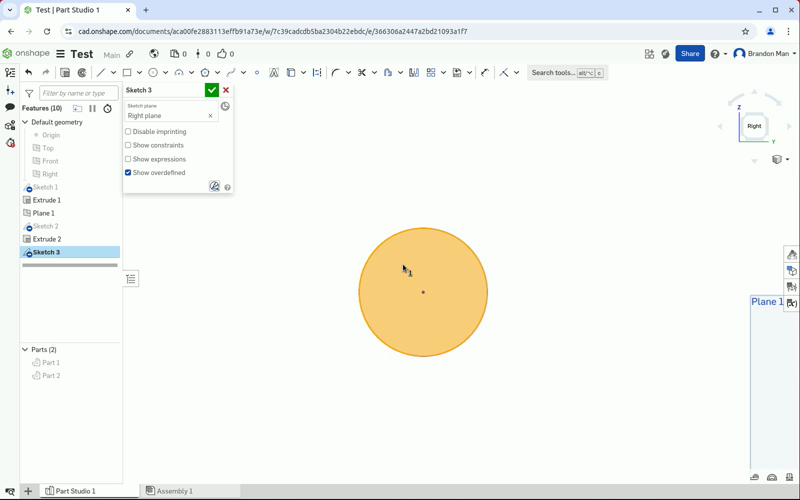
scroll(-6)
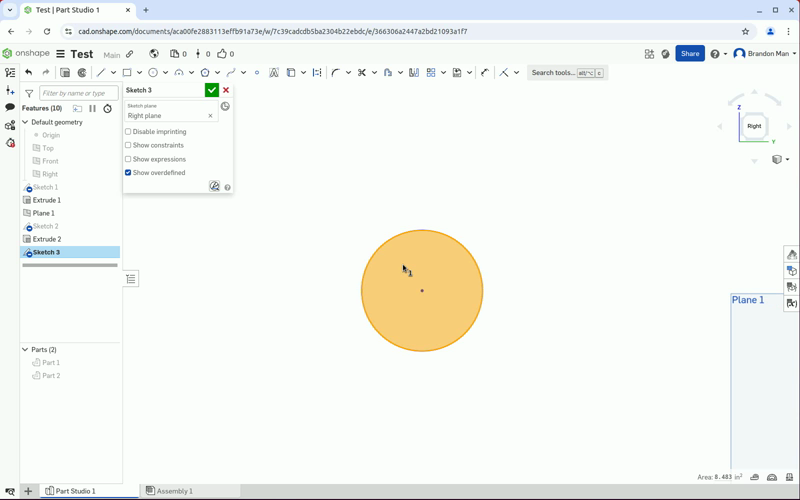
scroll(-6)
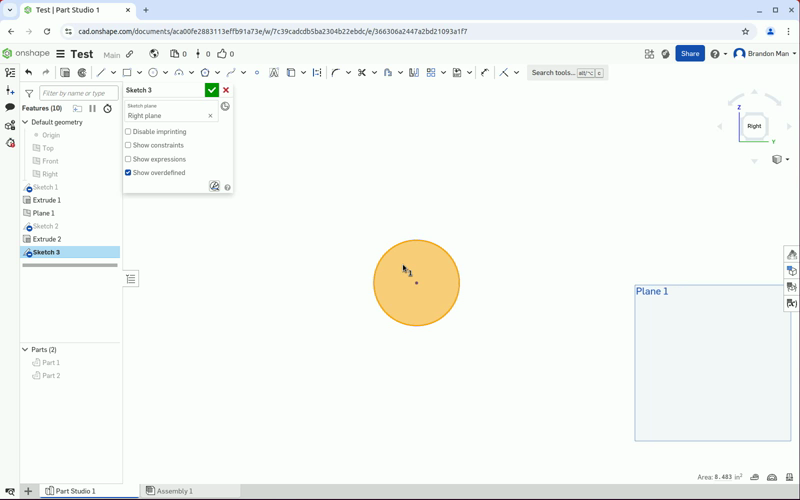
scroll(-6)
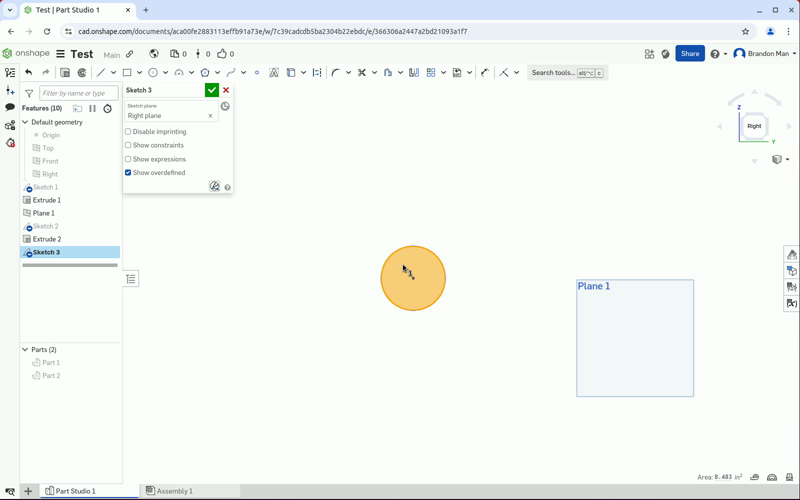
scroll(-6)
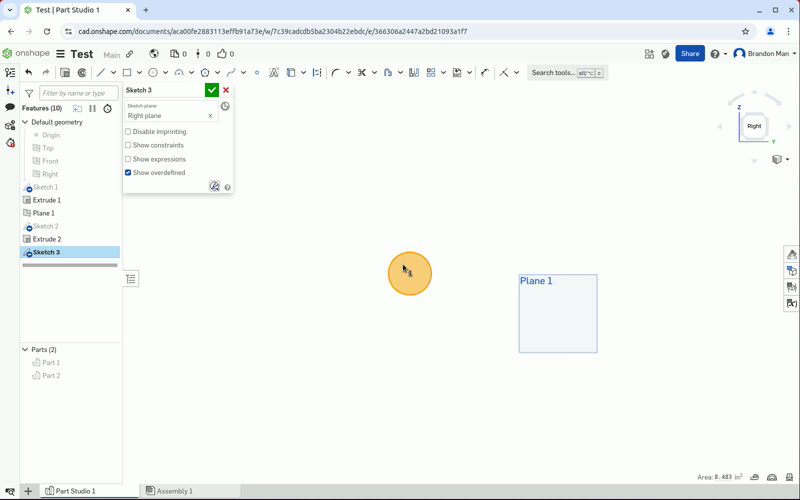
scroll(-6)
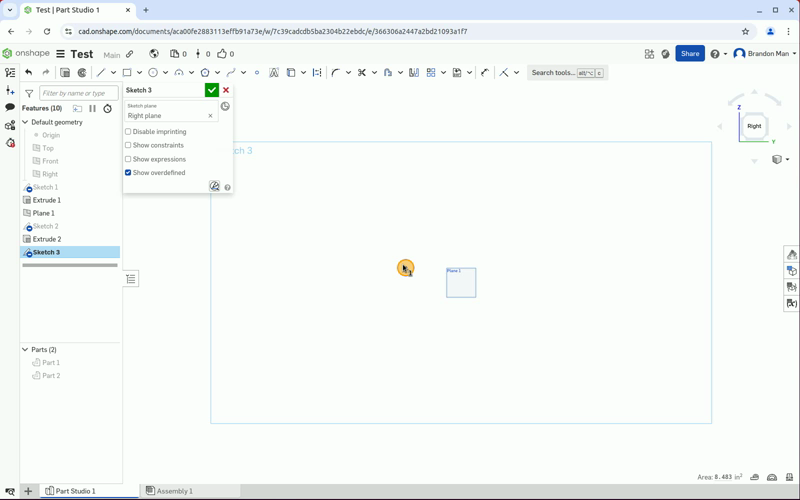
mouse_move(73, 352)
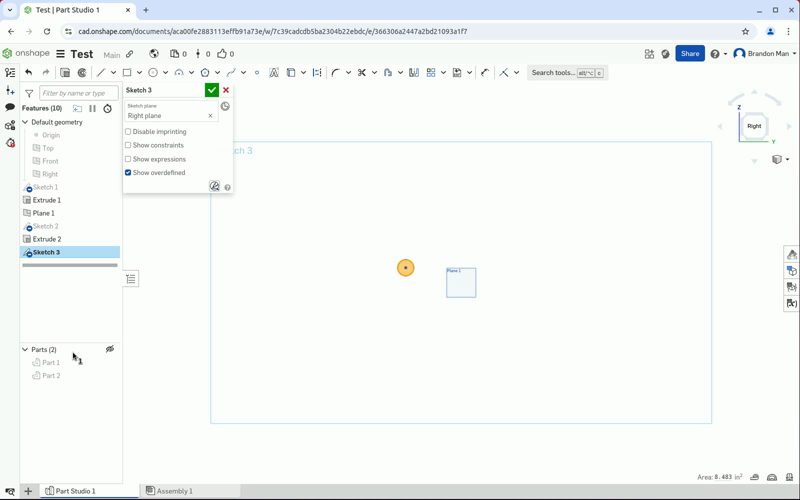
key(shift+y)
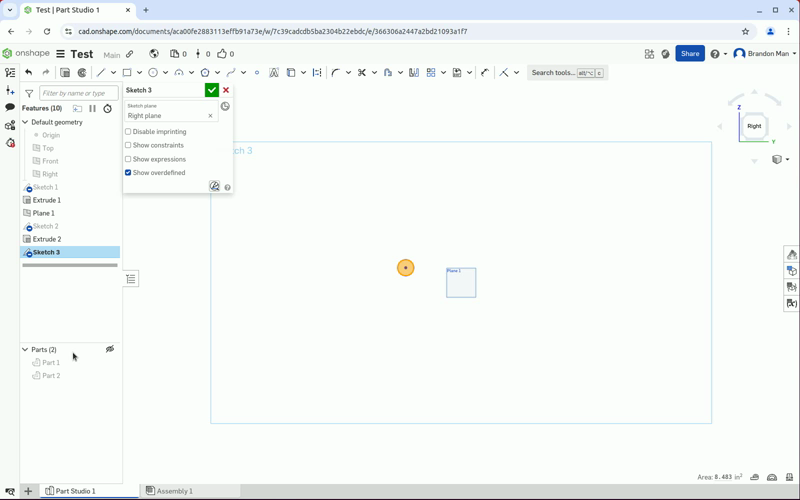
key(shift+e)
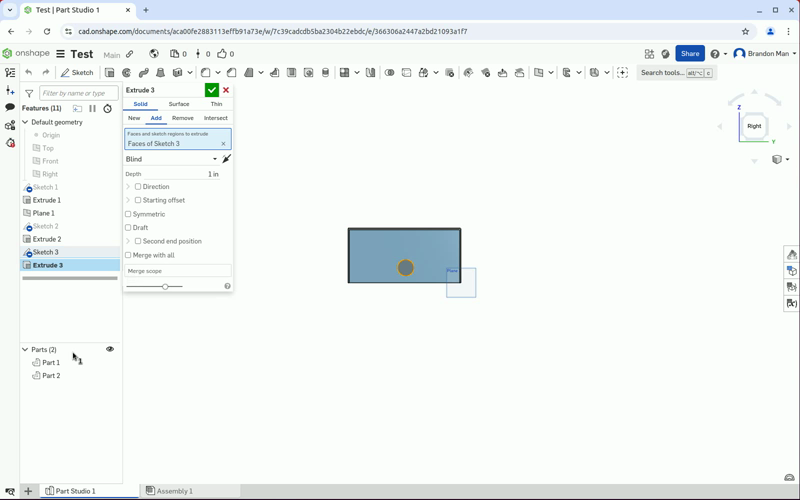
mouse_move(143, 106)
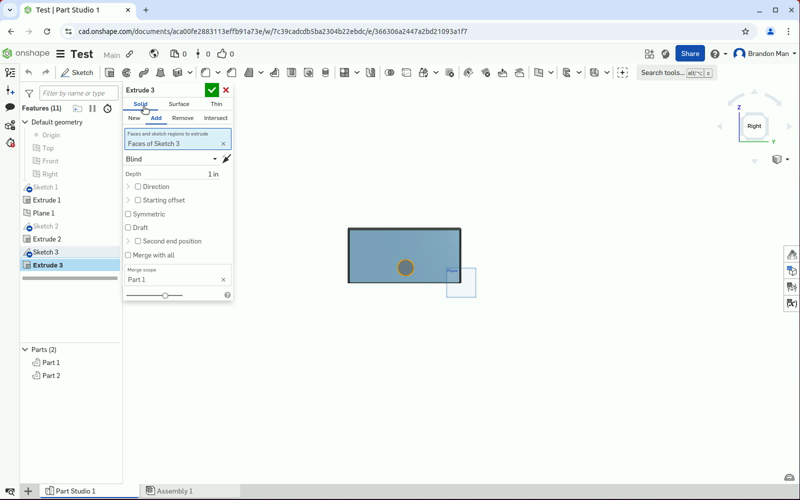
click(143, 106)
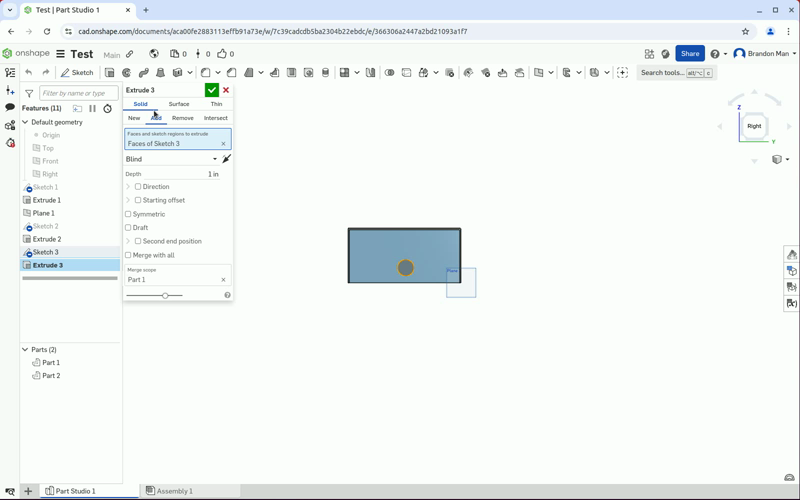
mouse_move(186, 120)
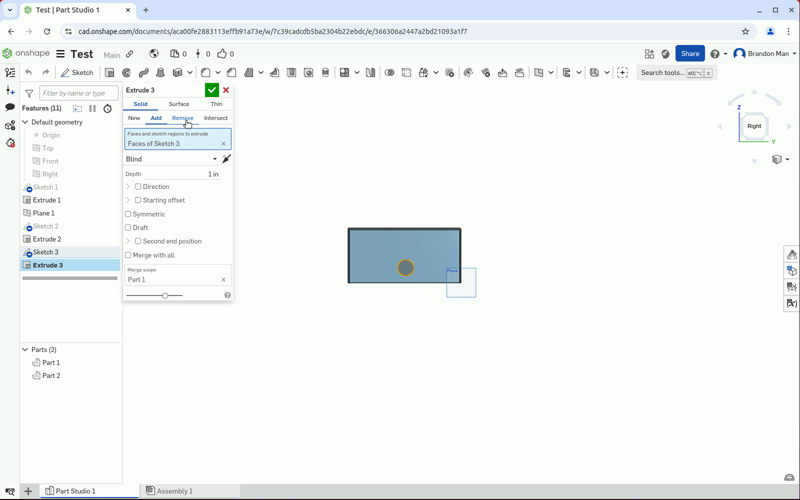
click(186, 120)
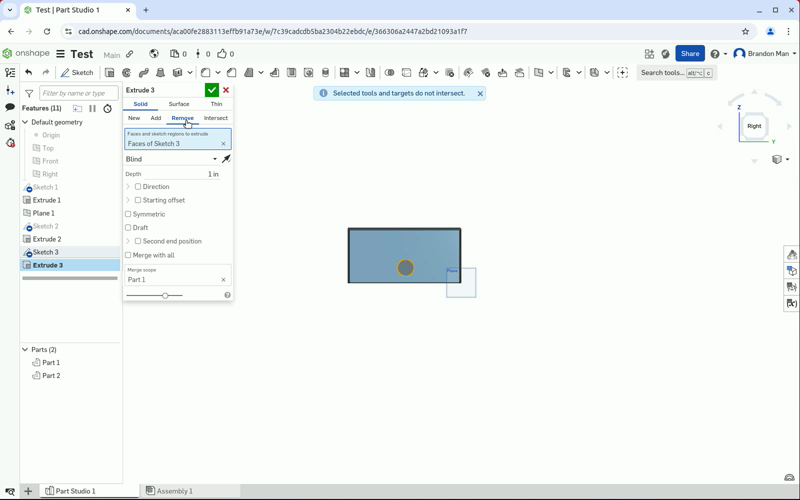
key(tab, 4)
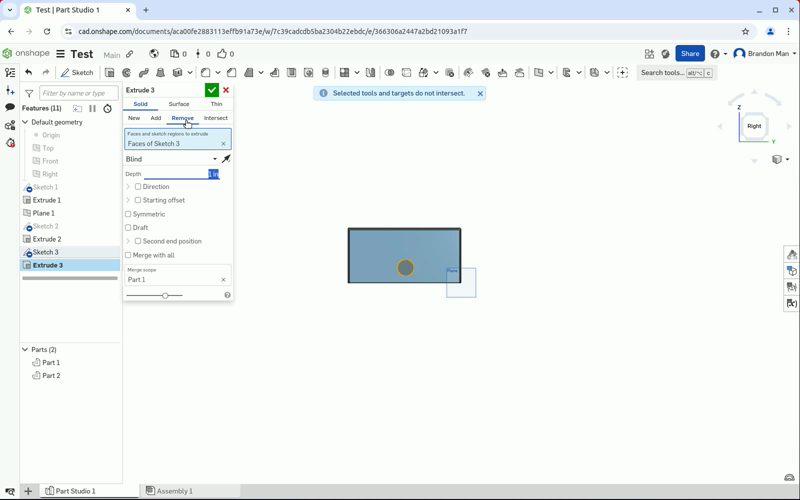
text(2.648)
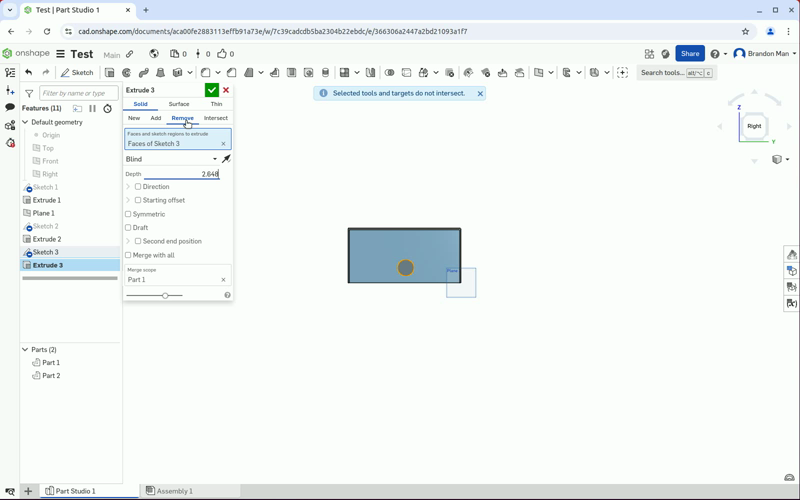
key(tab, 6)
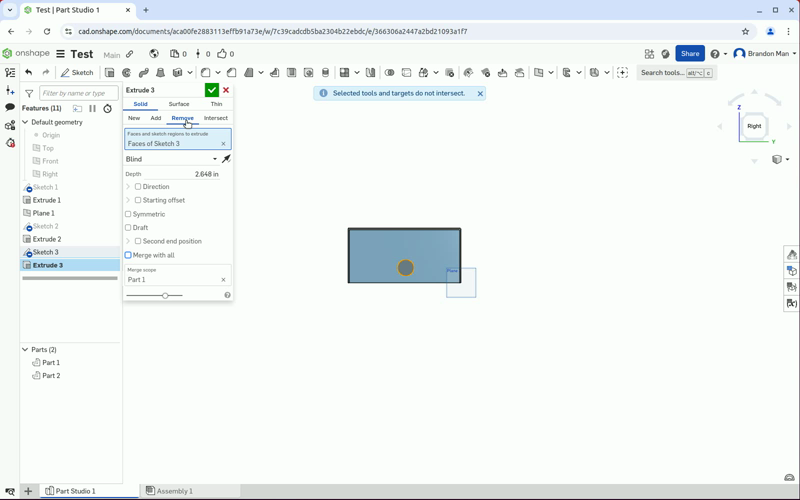
key(space)
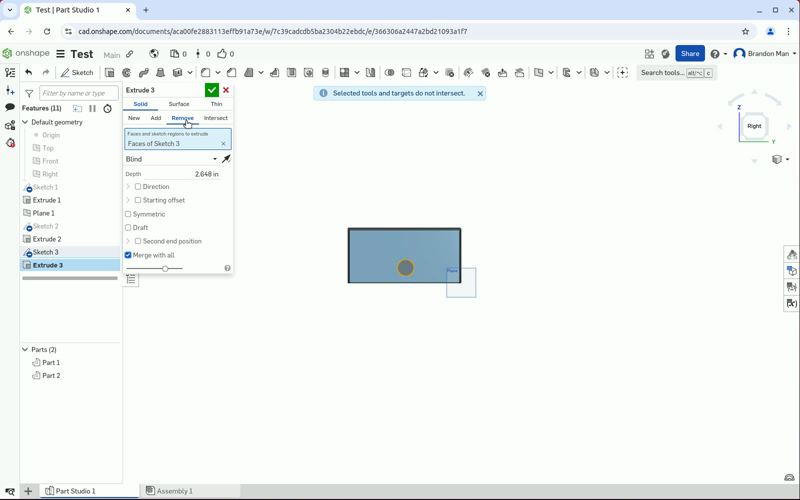
key(enter)
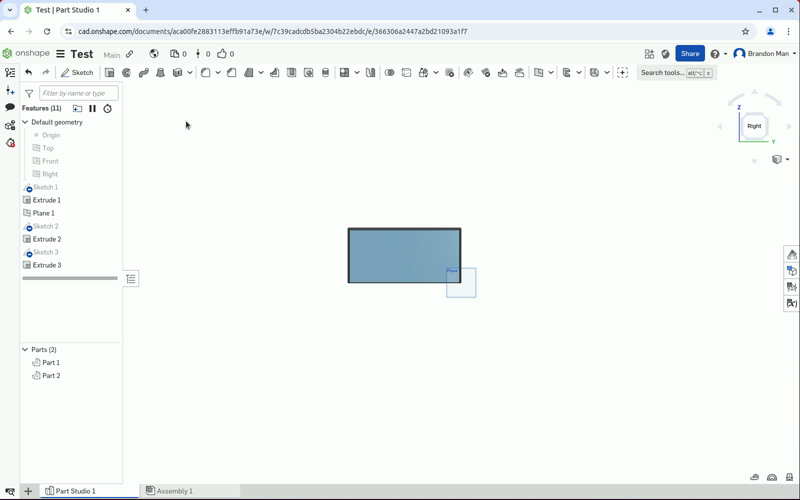
key(shift+h)
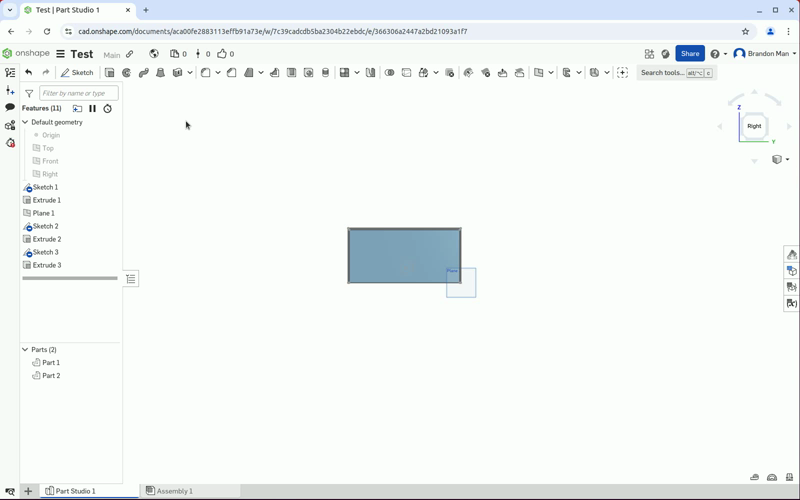
key(shift+h)
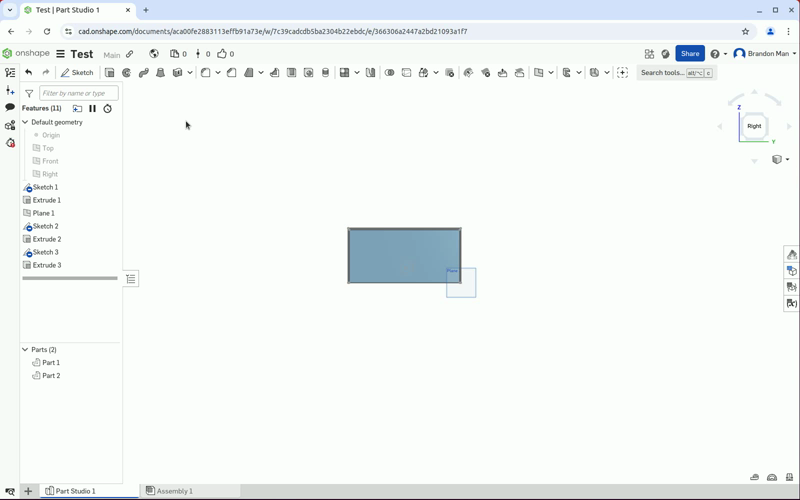
key(shift+7)
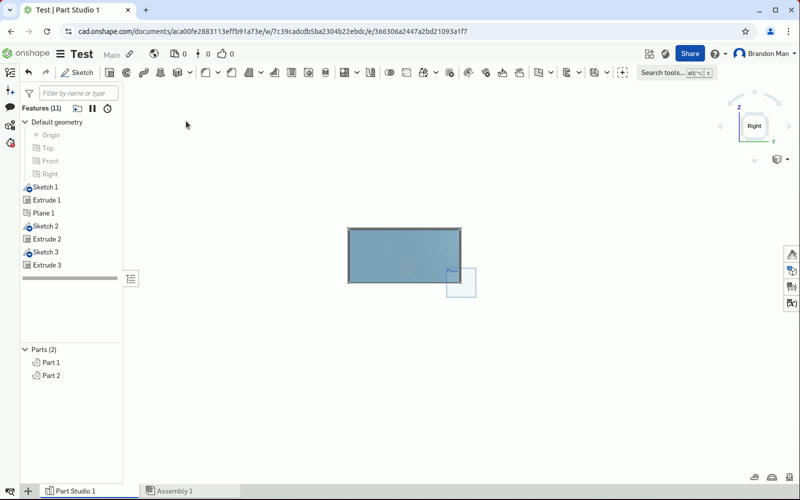
key(right, 2)
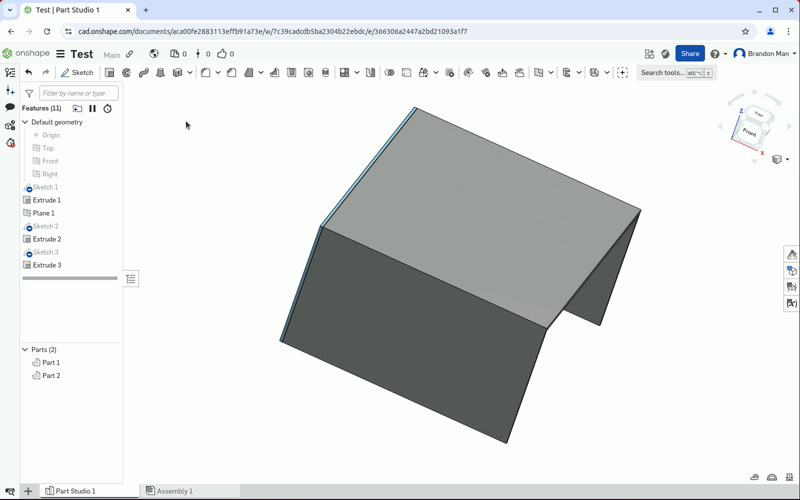
key(down, 2)
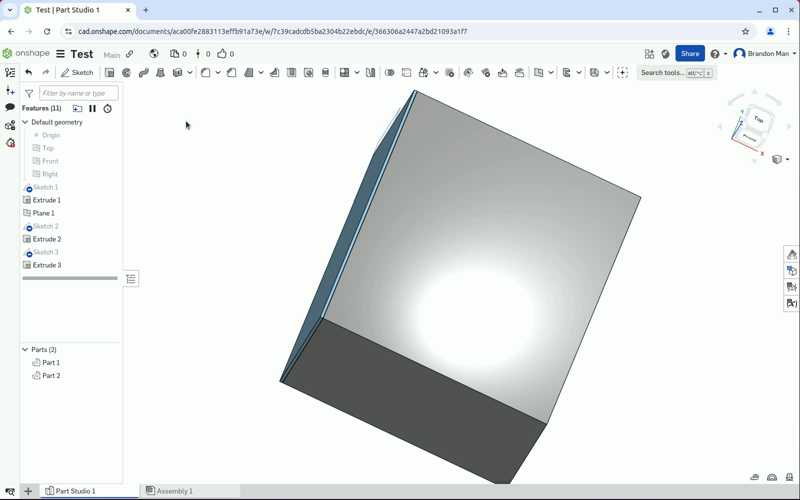
key(up, 2)
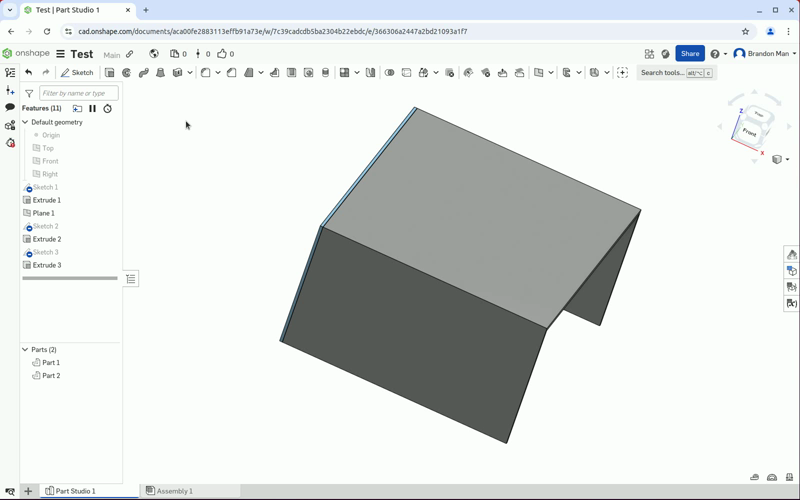
key(left, 2)
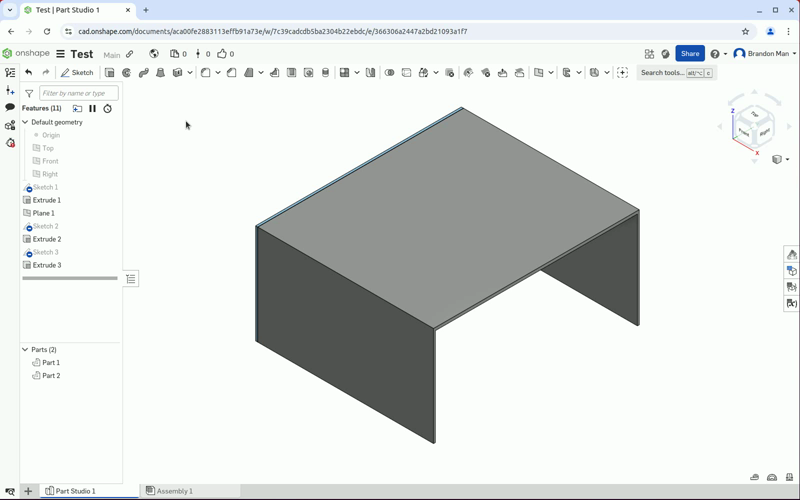
mouse_move(73, 189)
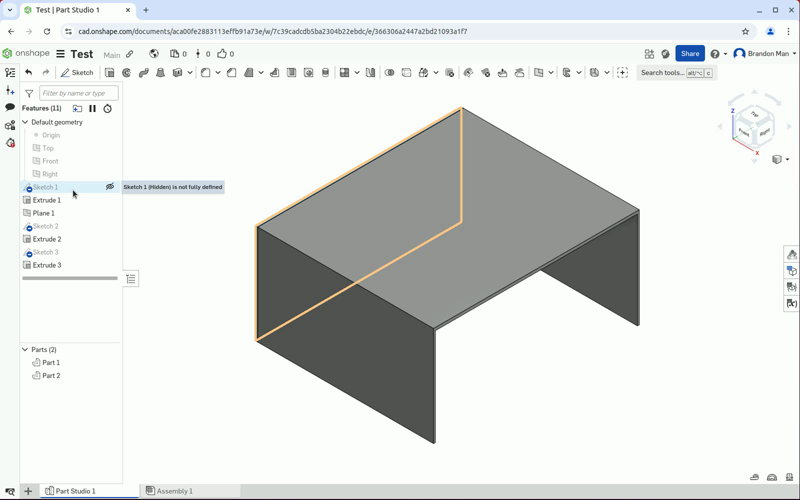
click(73, 189)